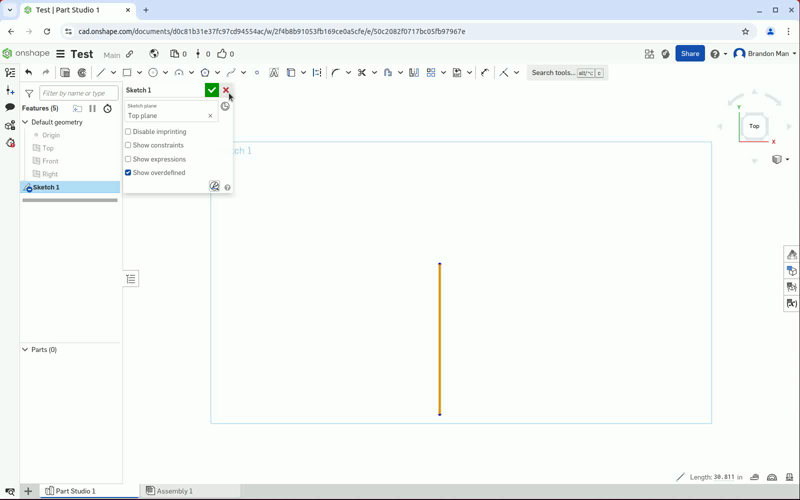
key(shift+h)
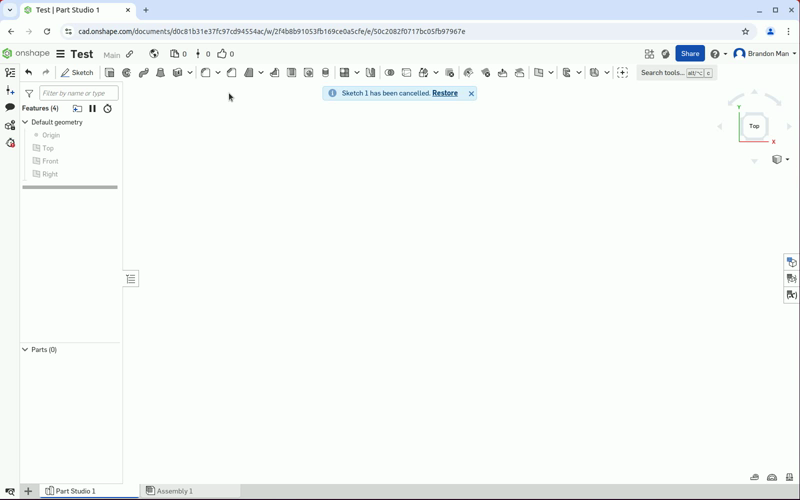
mouse_move(73, 352)
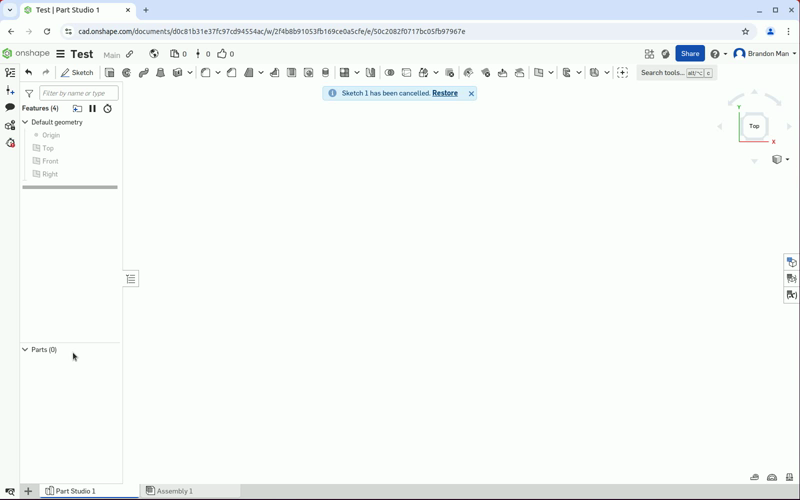
key(y)
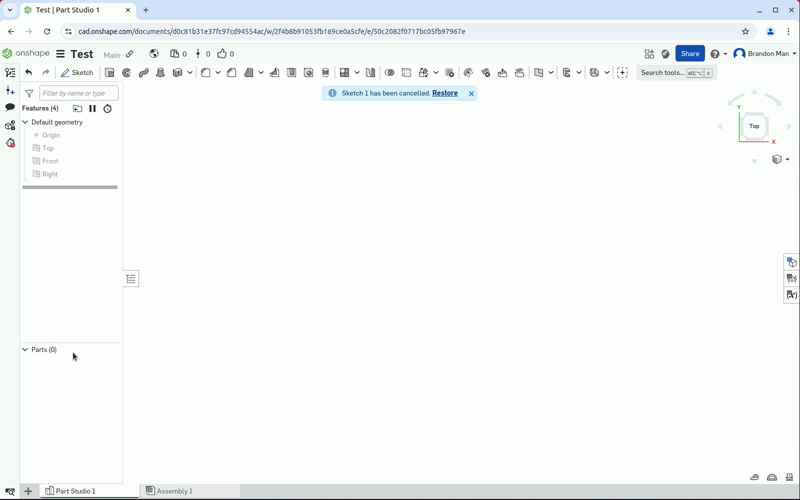
key(shift+p)
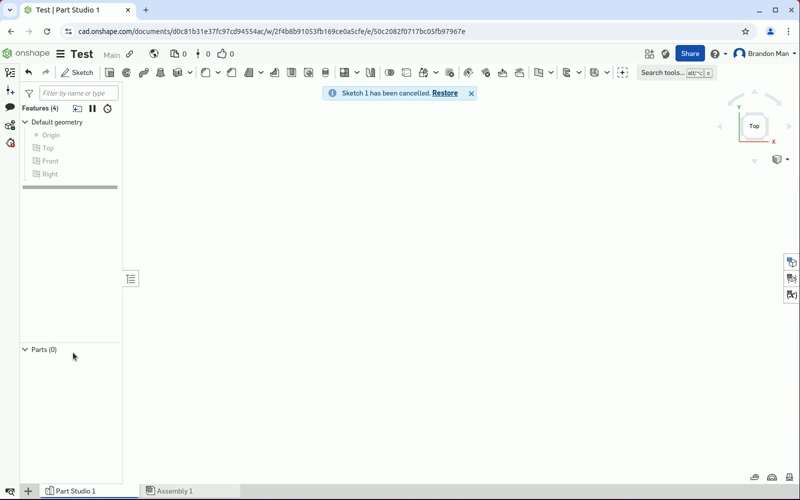
key(space)
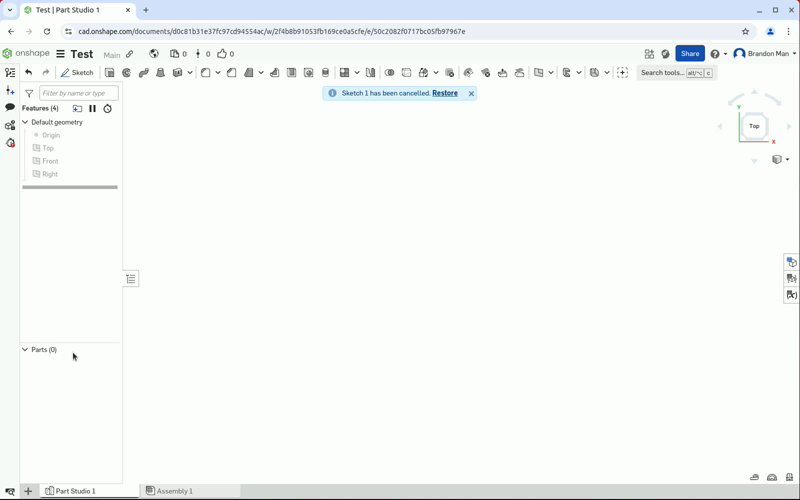
key_down(shift)
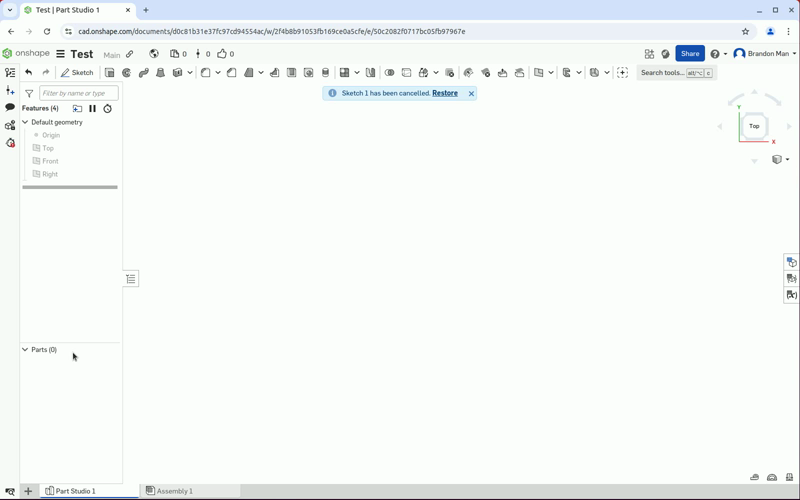
key(up)
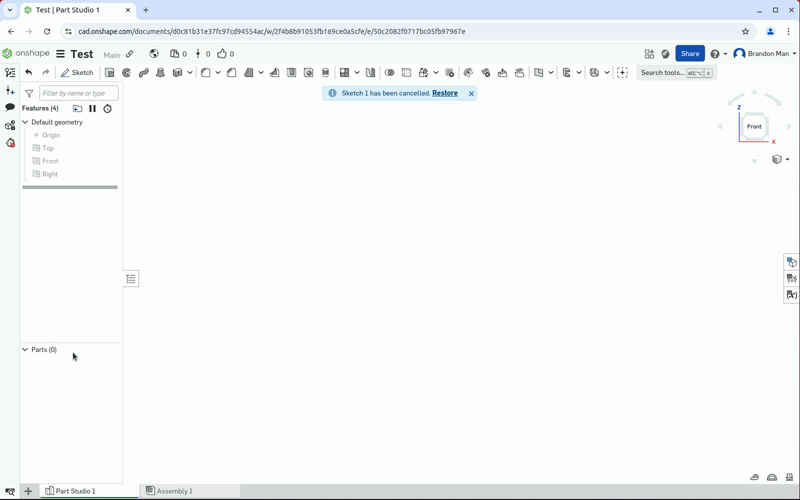
key_up(shift)
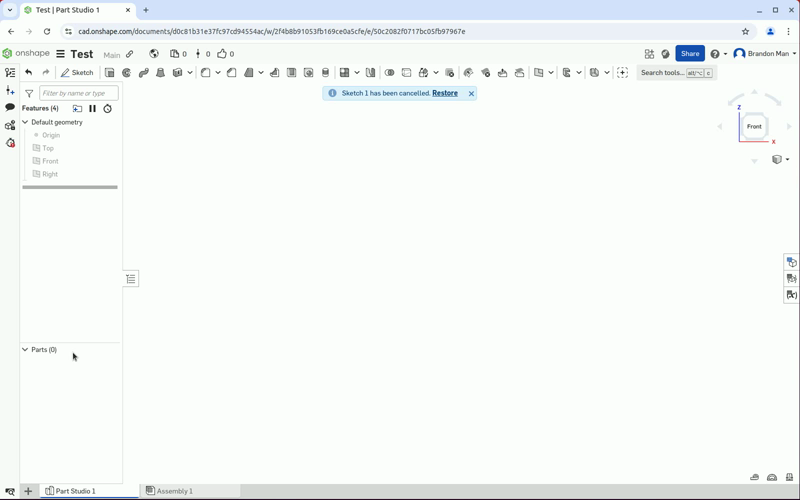
mouse_move(73, 352)
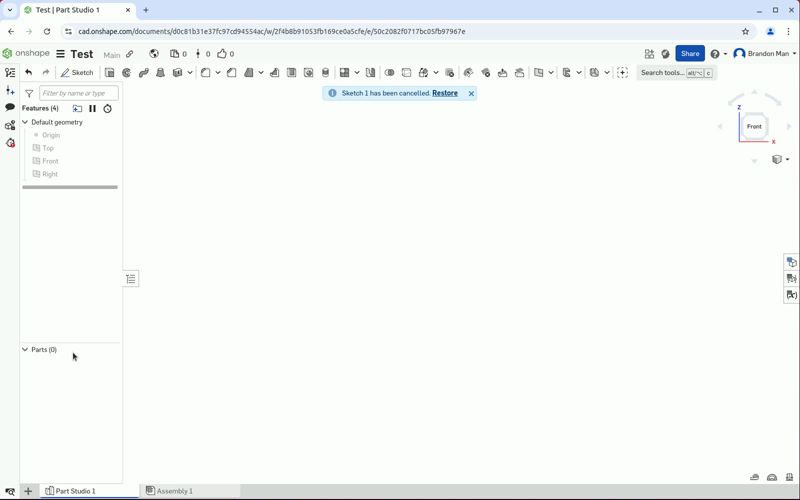
key(shift+y)
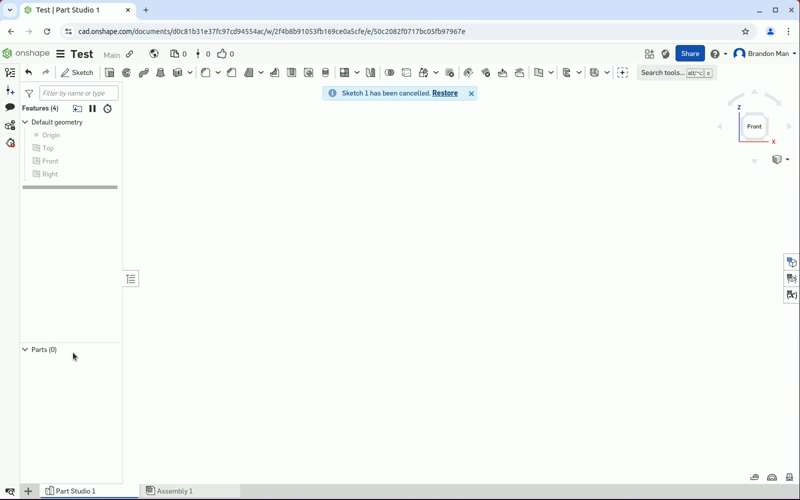
key(shift+s)
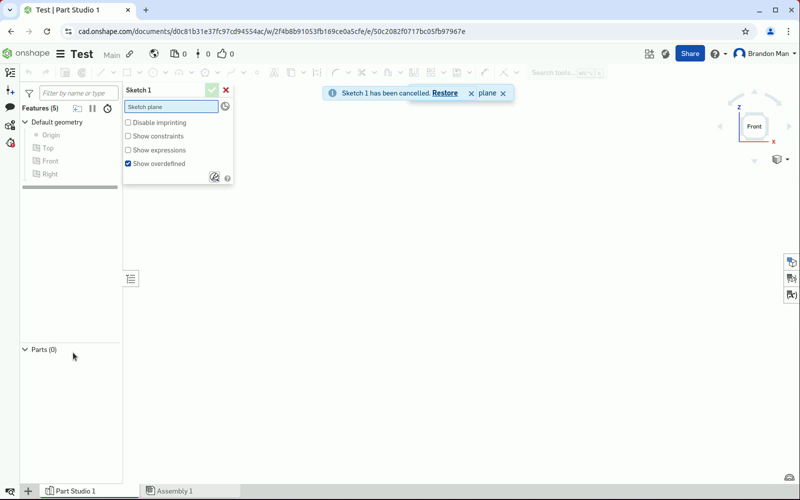
mouse_move(73, 163)
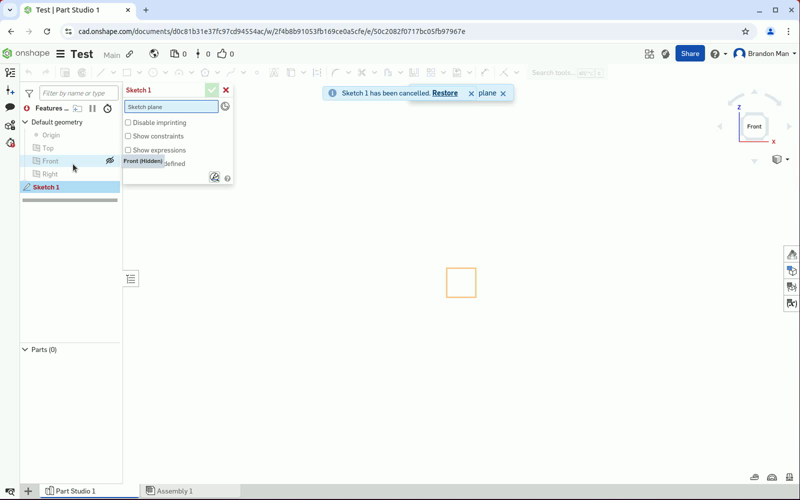
click(73, 163)
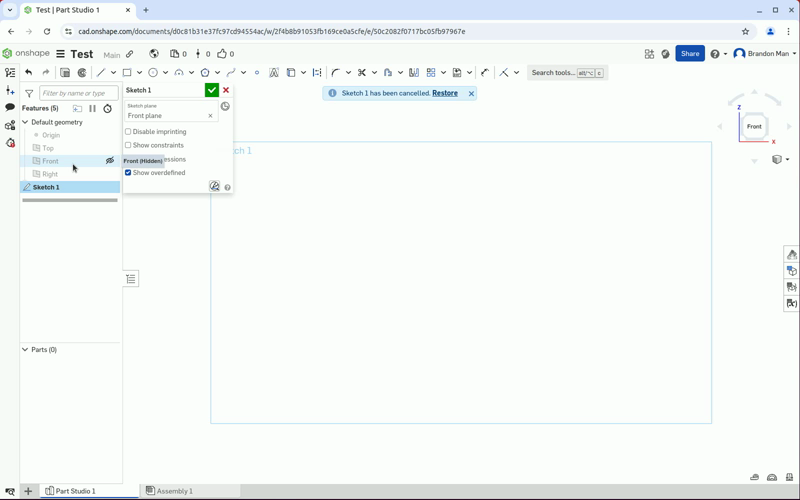
mouse_move(73, 352)
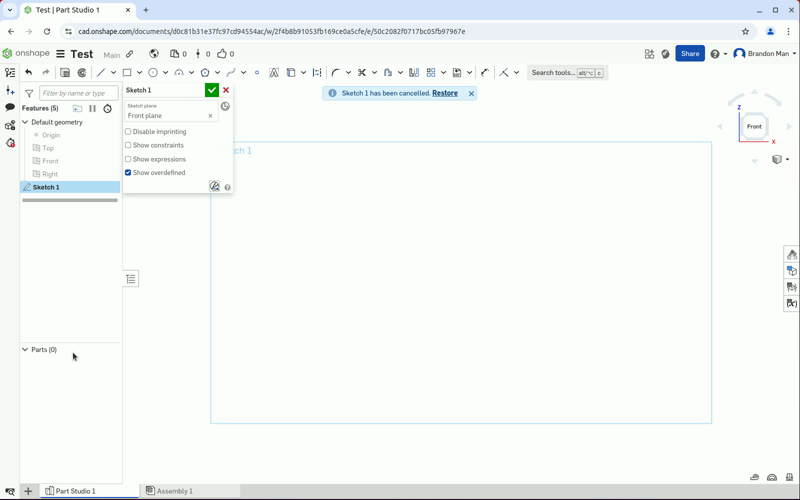
key(y)
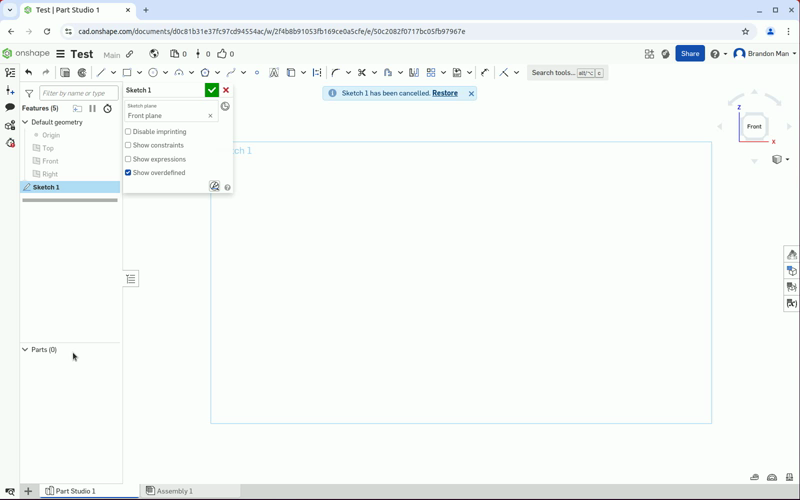
key(l)
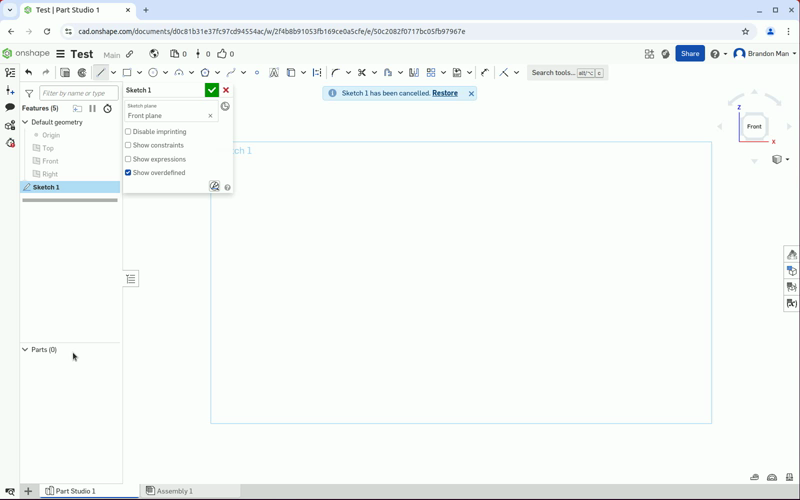
key_down(shift)
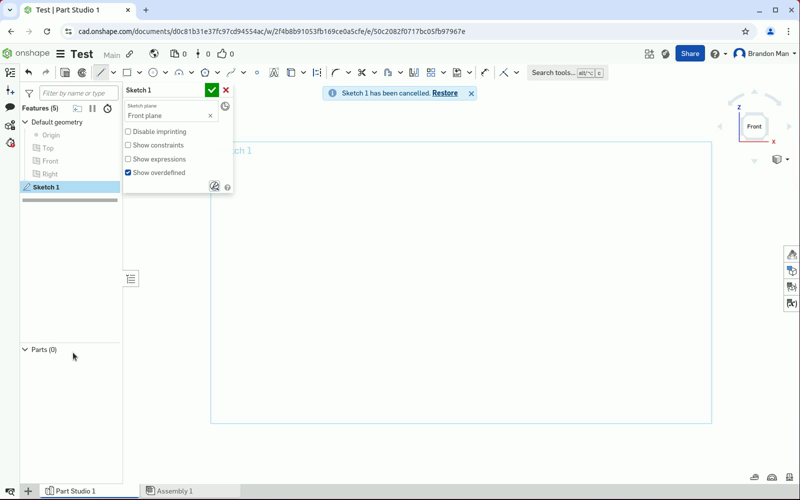
mouse_move(460, 282)
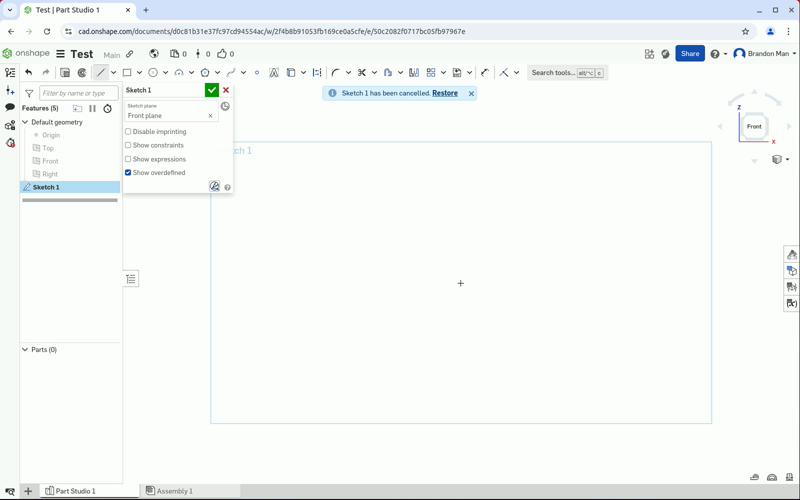
click(460, 282)
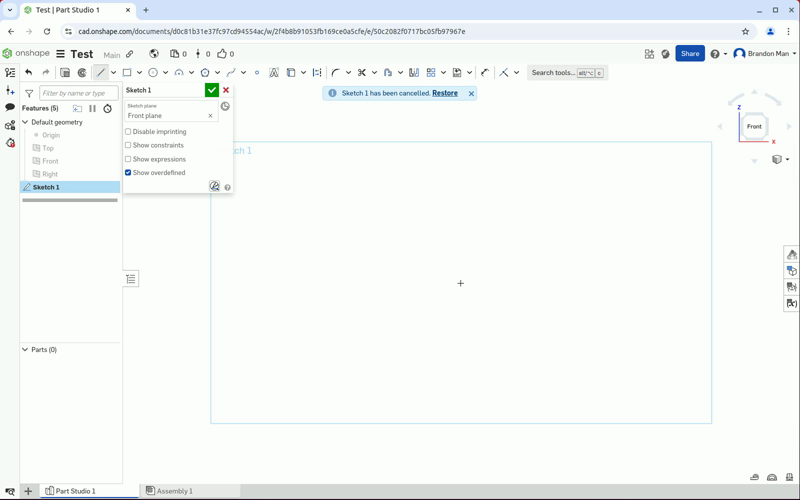
key_up(shift)
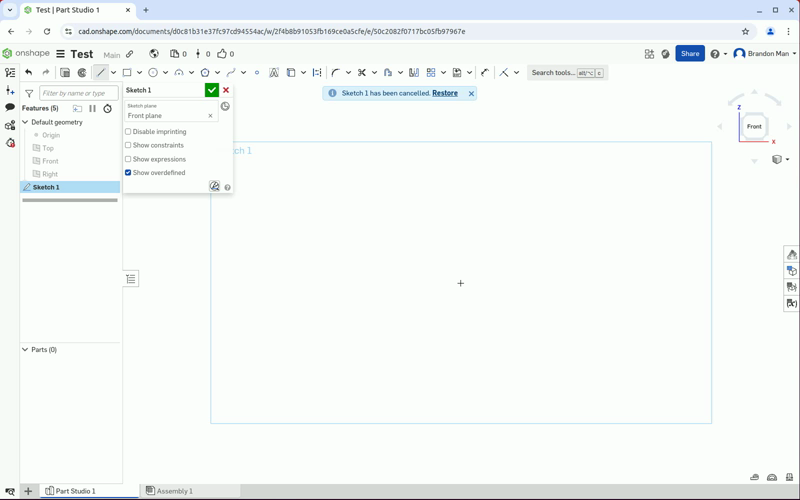
key_down(shift)
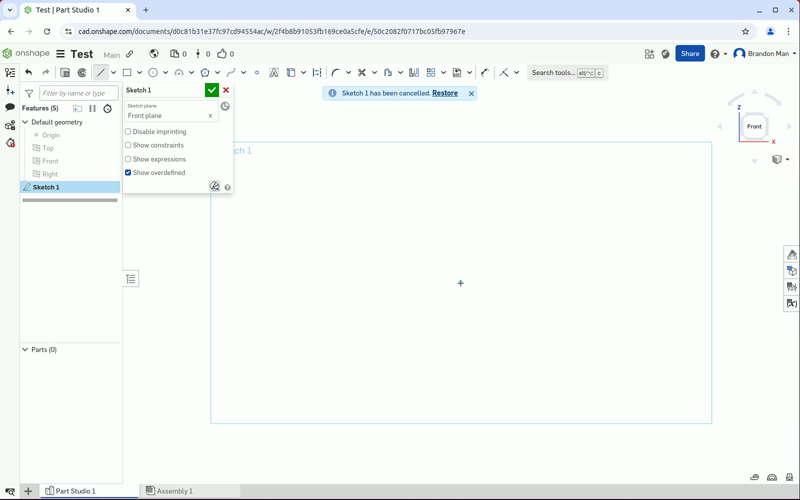
mouse_move(535, 282)
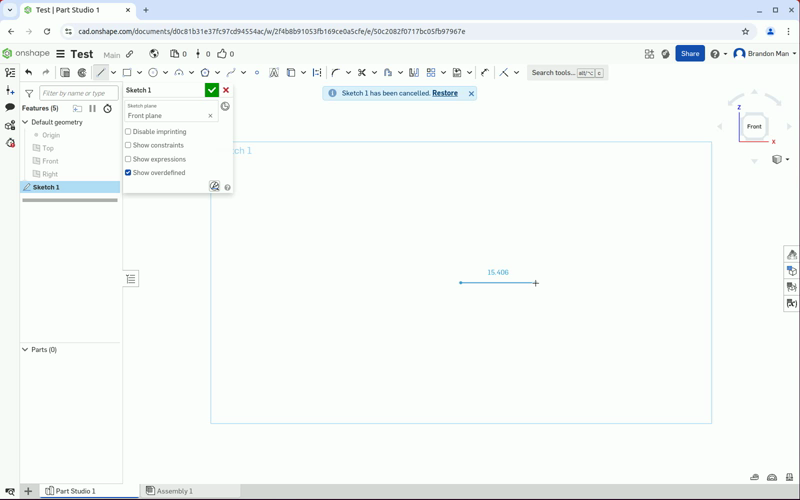
click(535, 282)
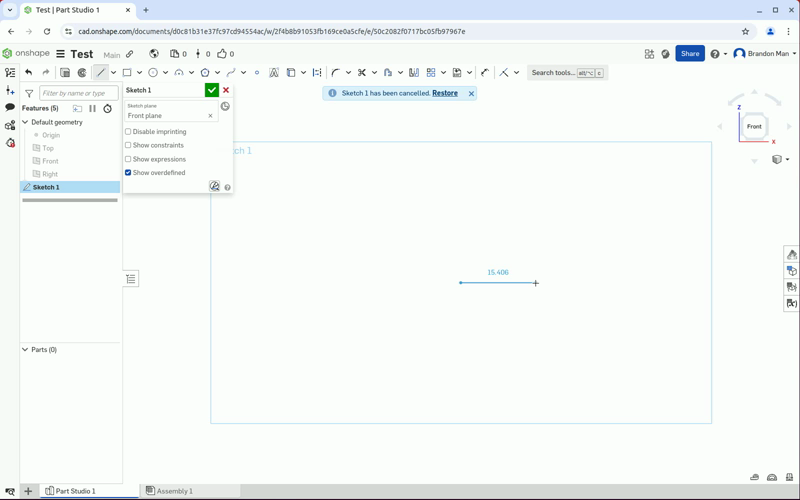
key_up(shift)
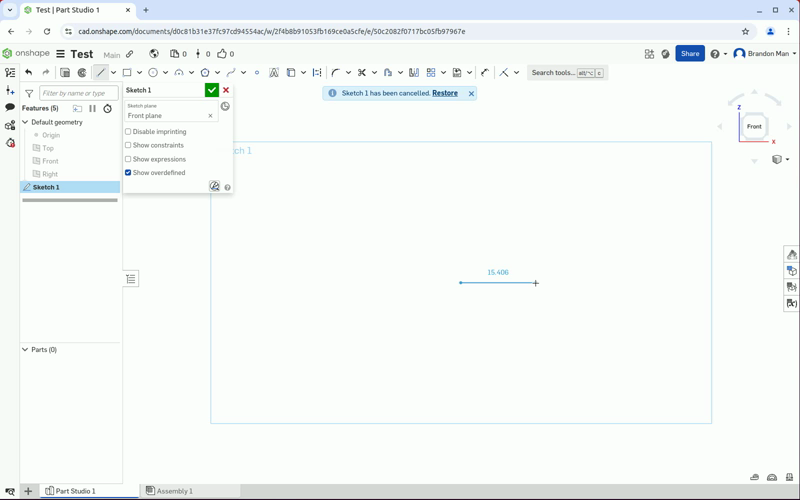
key_down(shift)
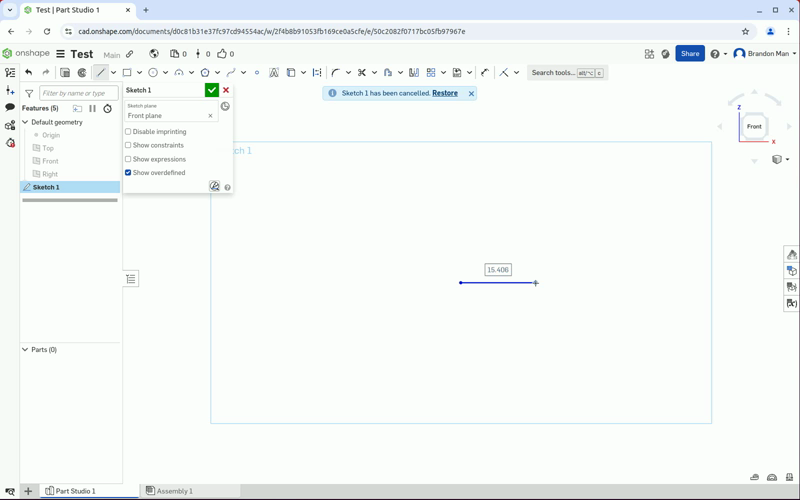
mouse_move(565, 282)
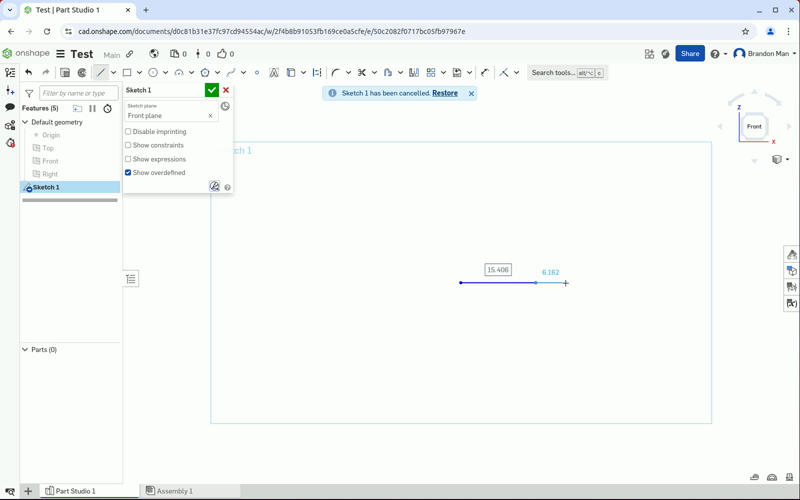
mouse_move(535, 245)
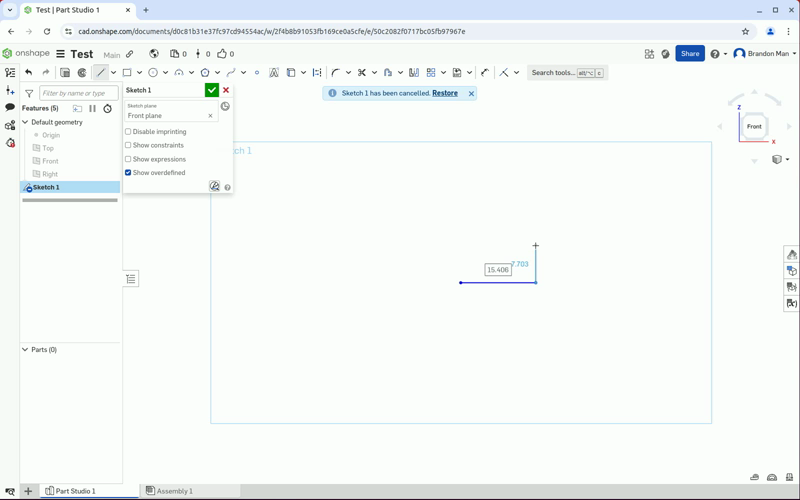
click(535, 245)
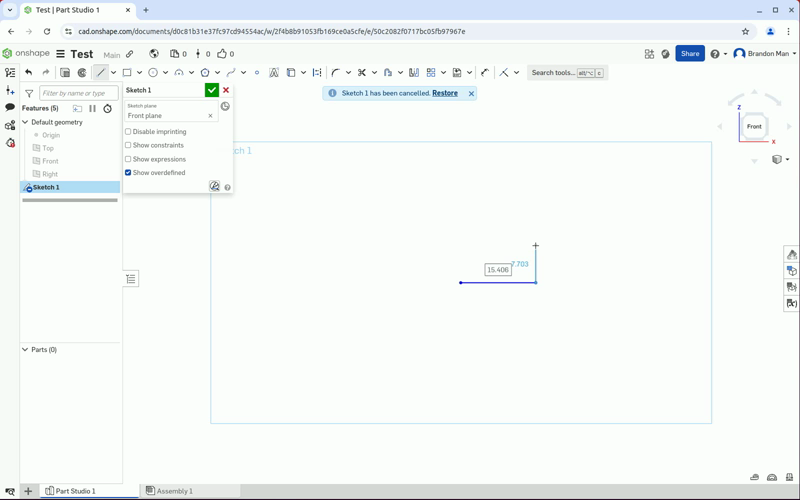
key_up(shift)
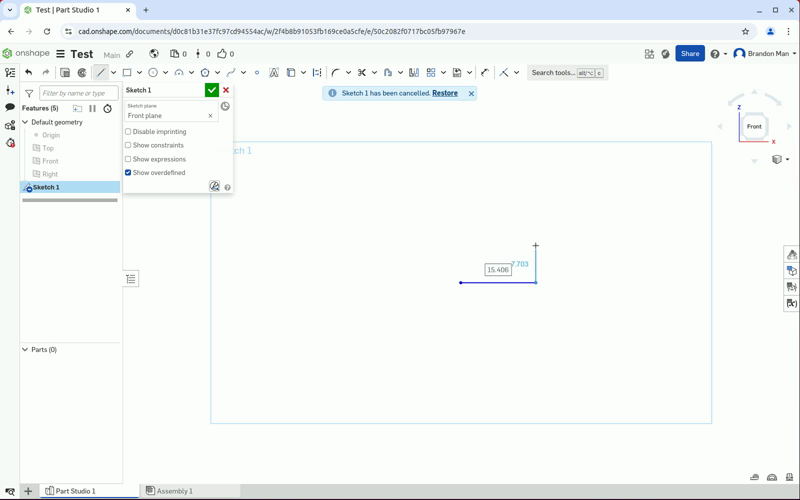
key_down(shift)
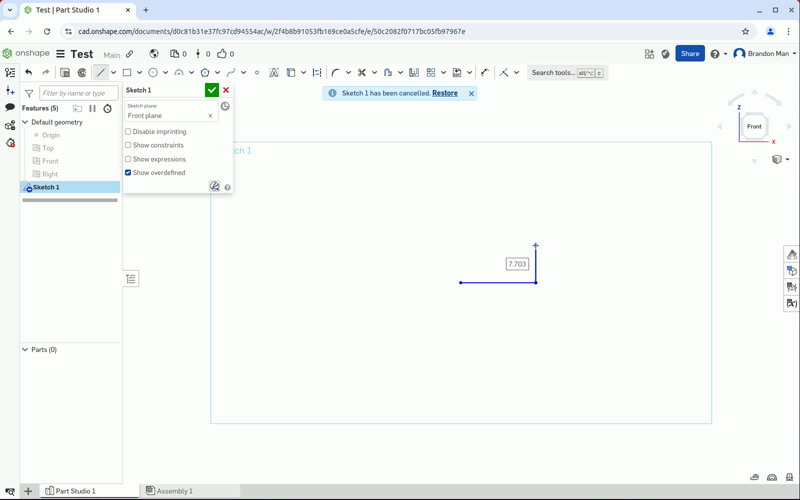
mouse_move(565, 245)
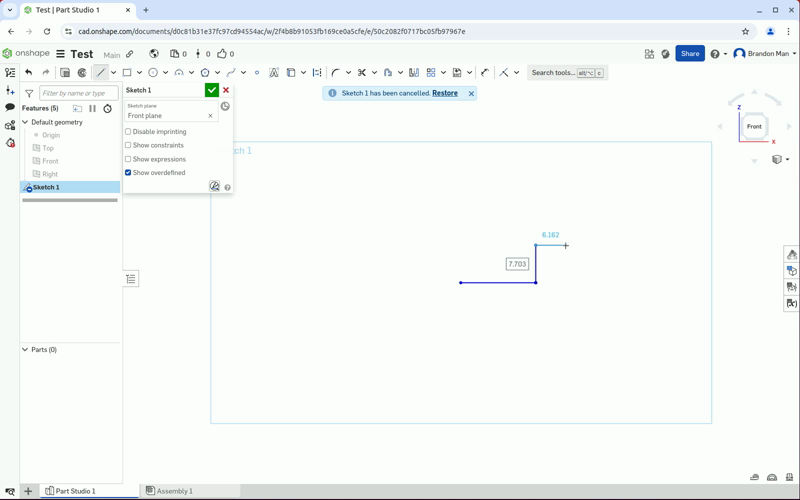
mouse_move(498, 245)
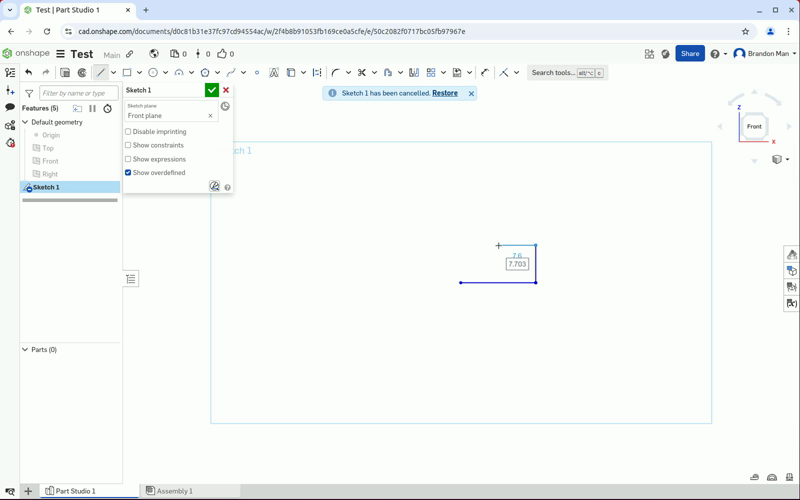
click(498, 245)
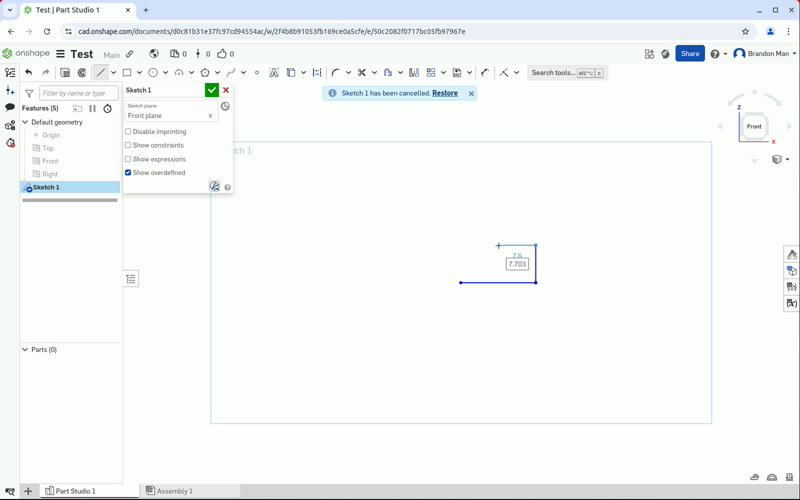
key_up(shift)
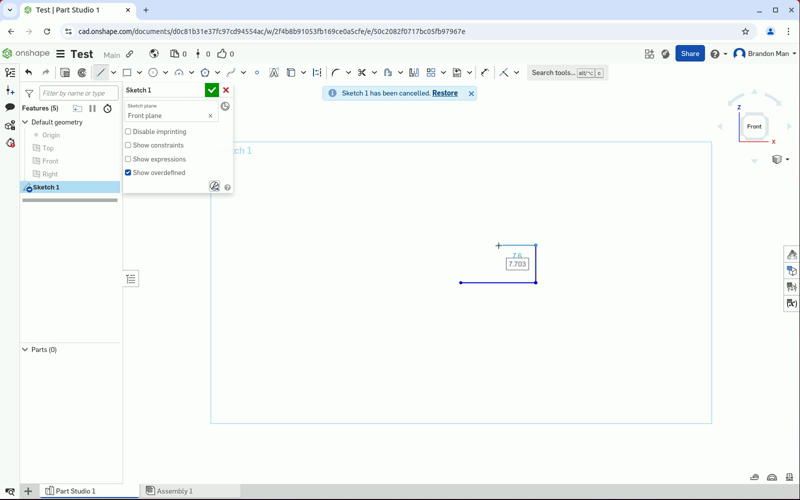
key_down(shift)
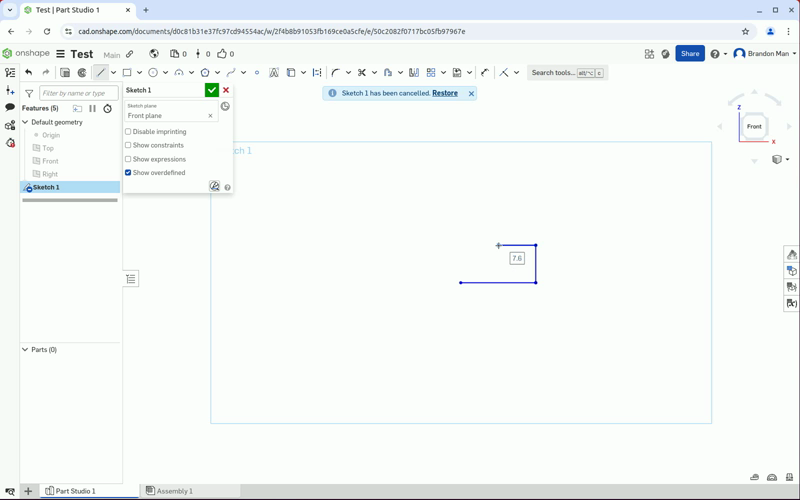
mouse_move(498, 170)
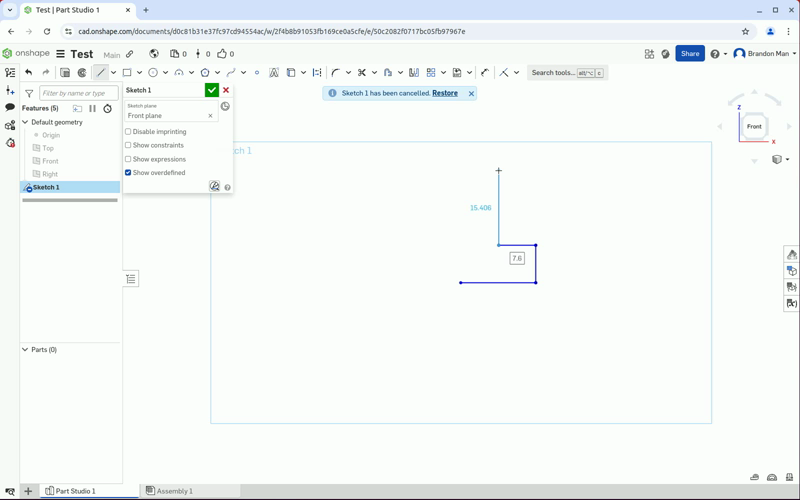
click(498, 170)
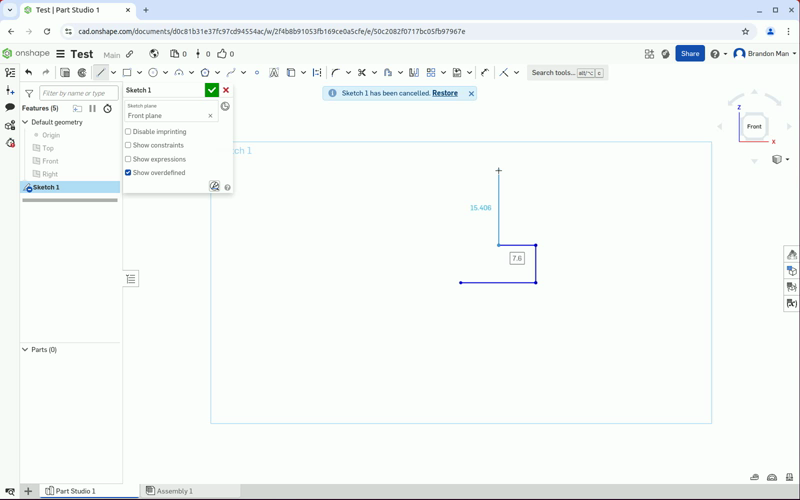
key_up(shift)
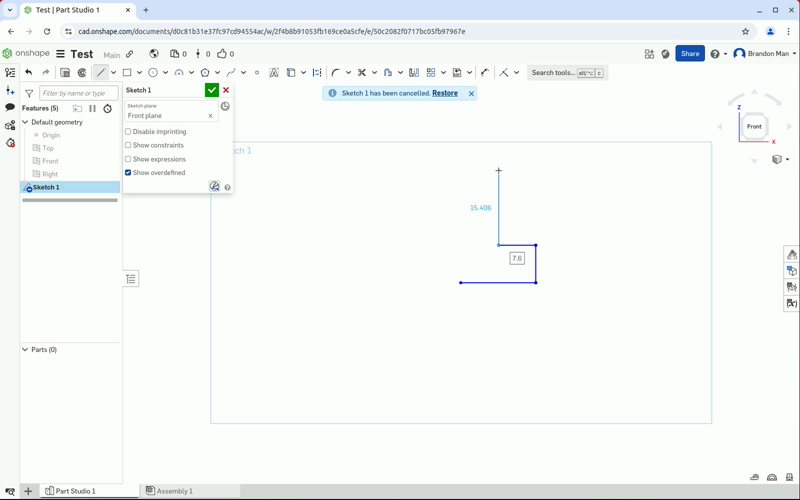
key_down(shift)
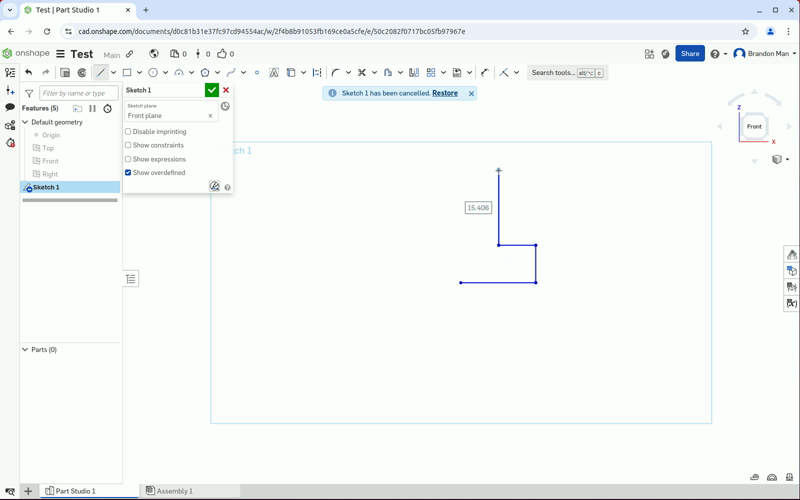
mouse_move(528, 170)
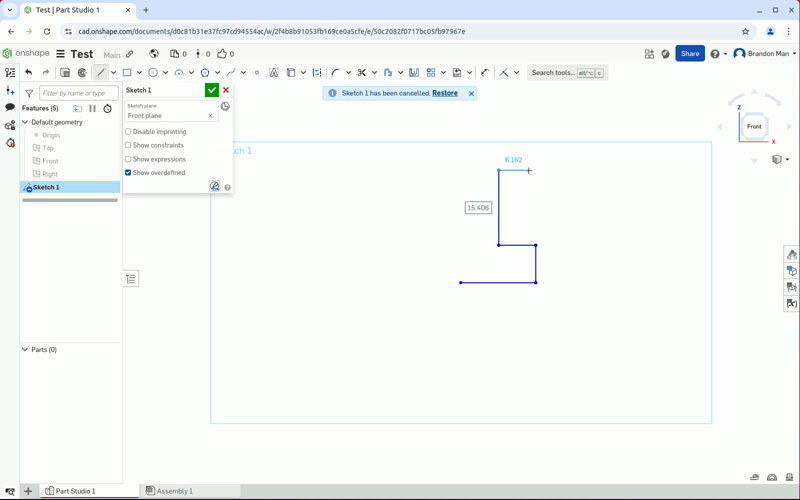
mouse_move(460, 170)
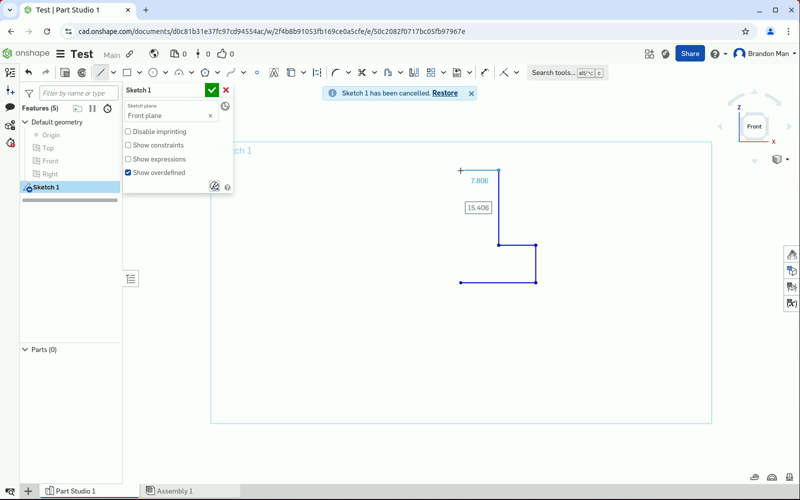
click(460, 170)
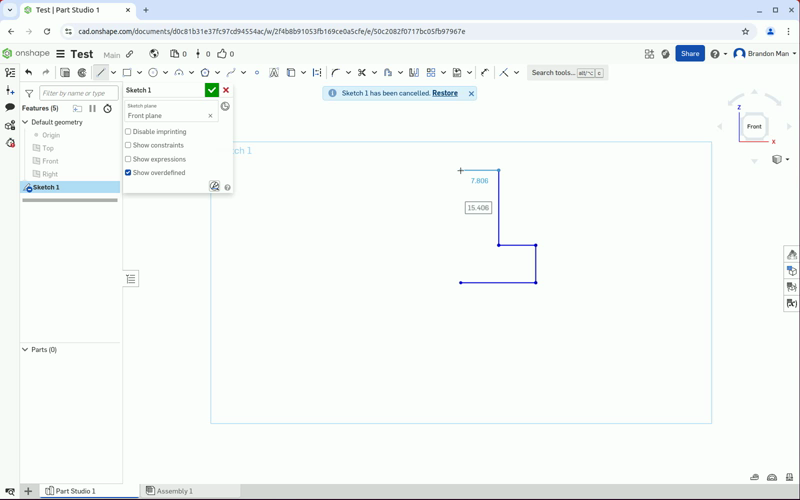
key_up(shift)
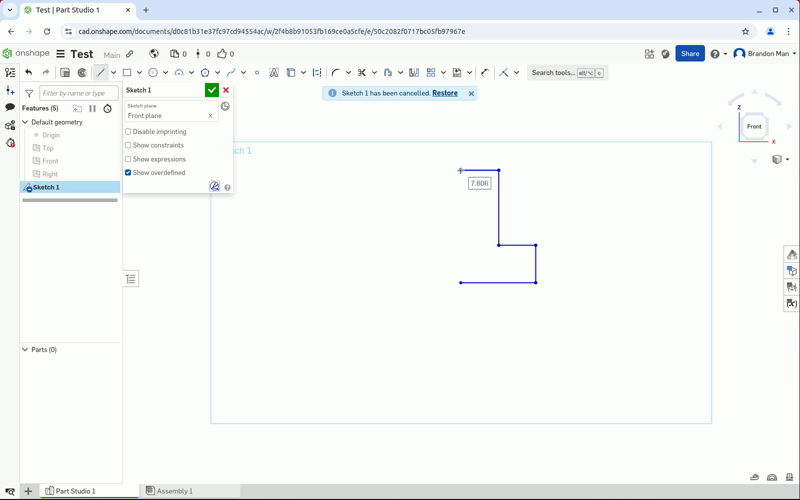
key_down(shift)
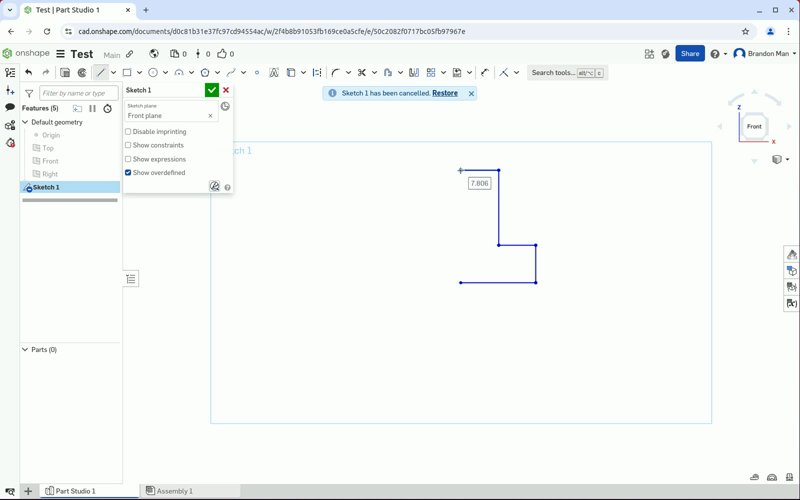
mouse_move(460, 282)
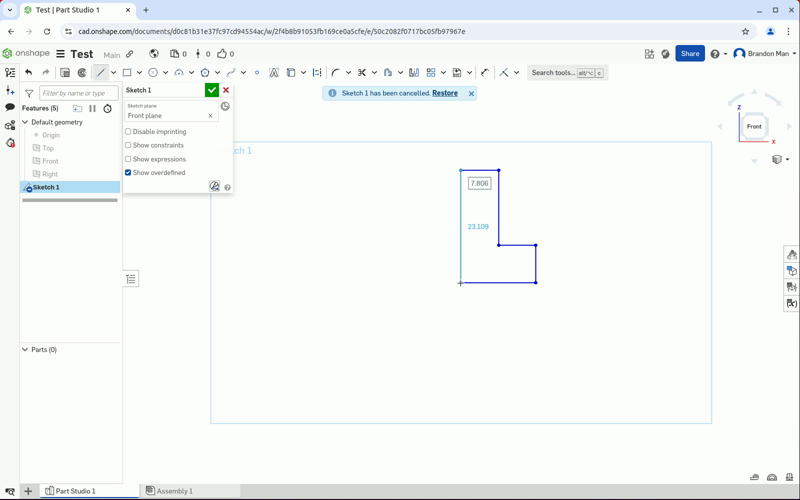
key_up(shift)
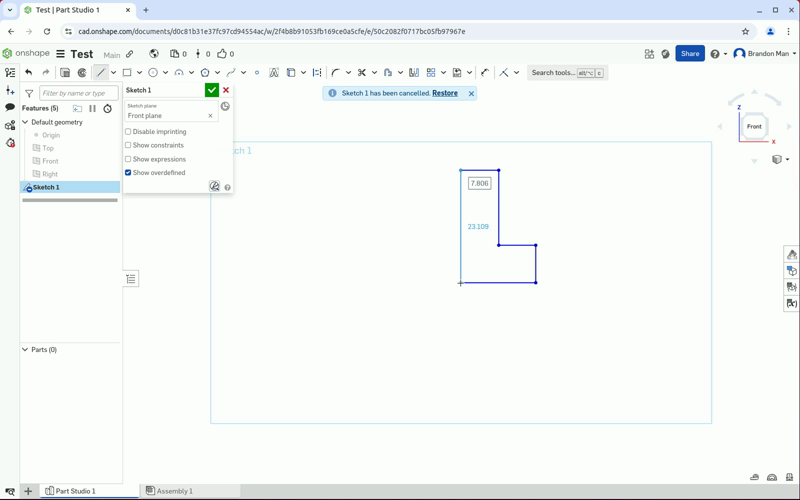
click(460, 282)
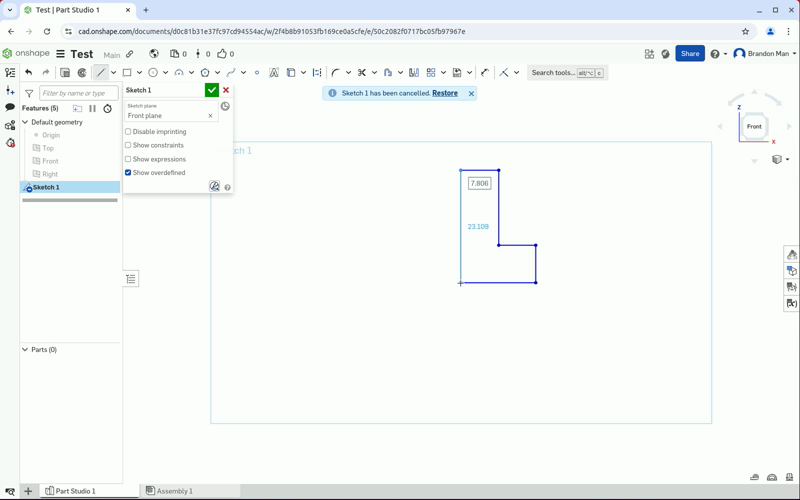
key(esc)
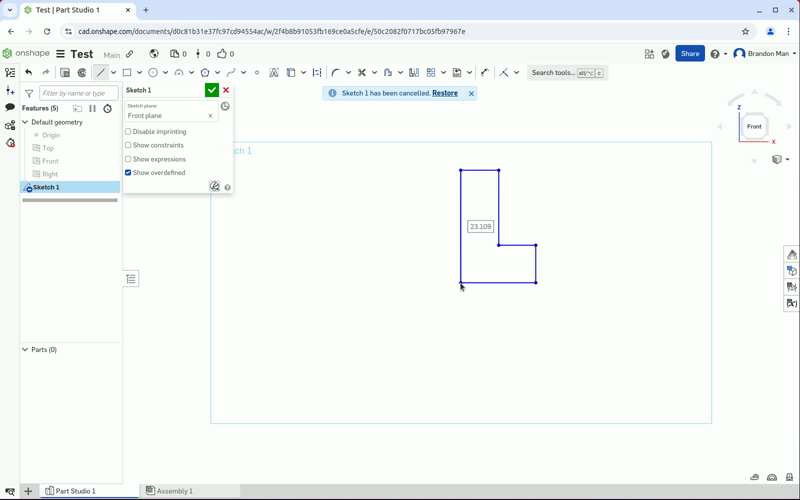
mouse_move(471, 246)
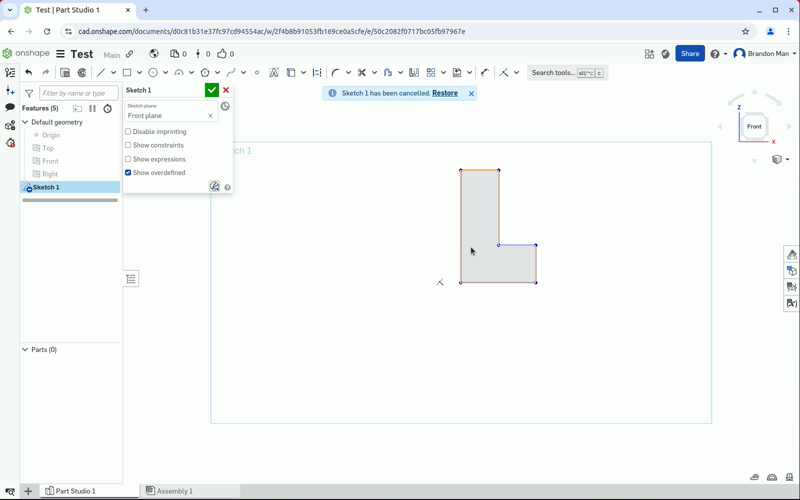
click(471, 246)
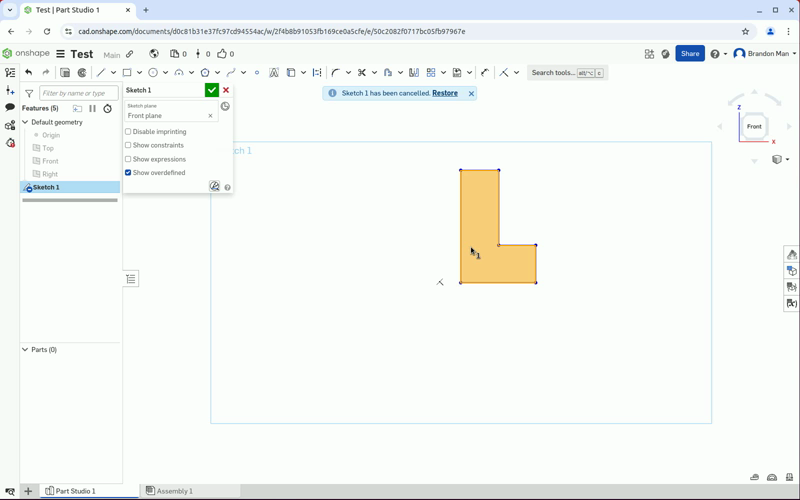
mouse_move(73, 352)
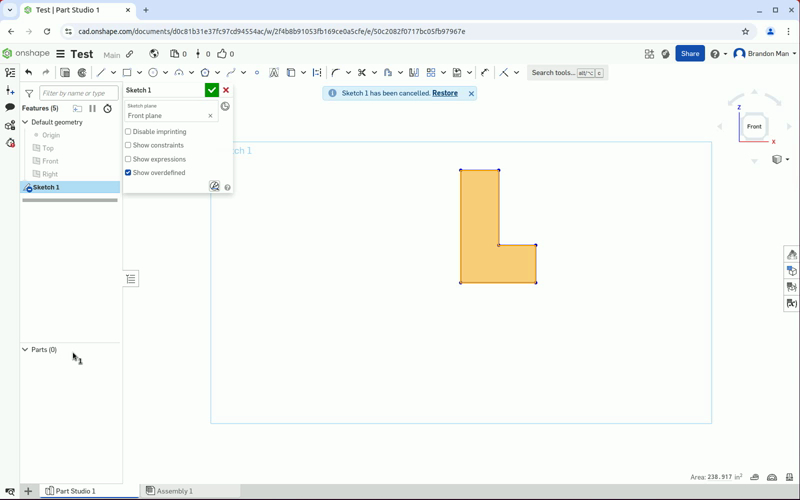
key(shift+y)
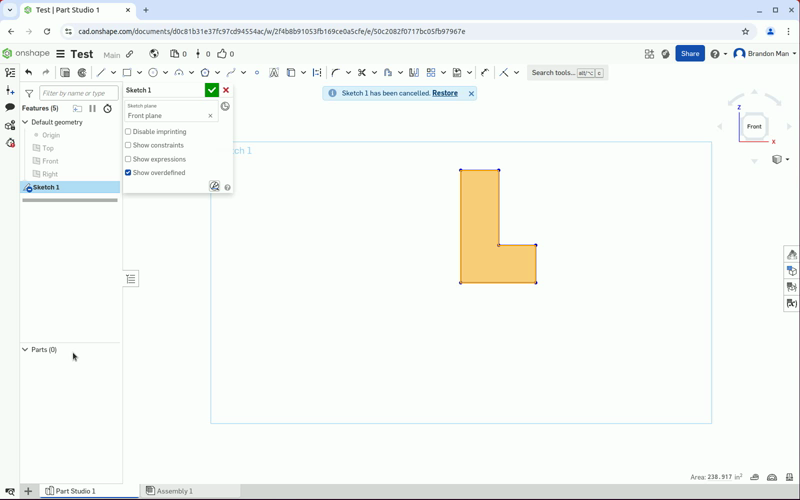
key(shift+e)
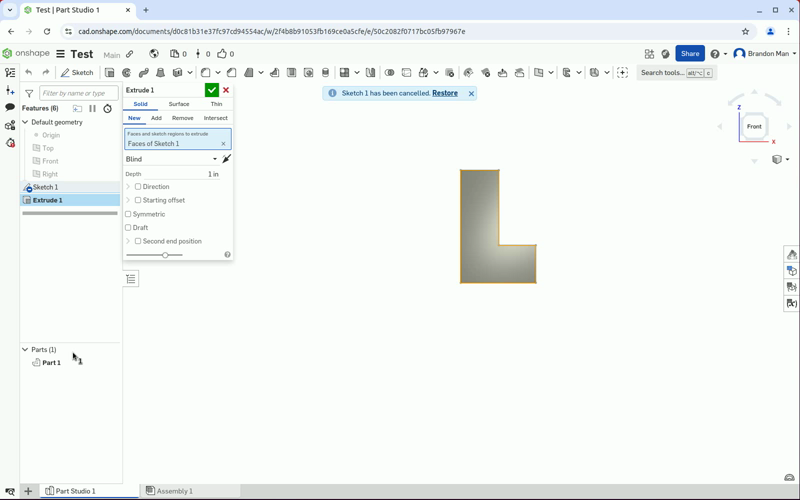
mouse_move(143, 106)
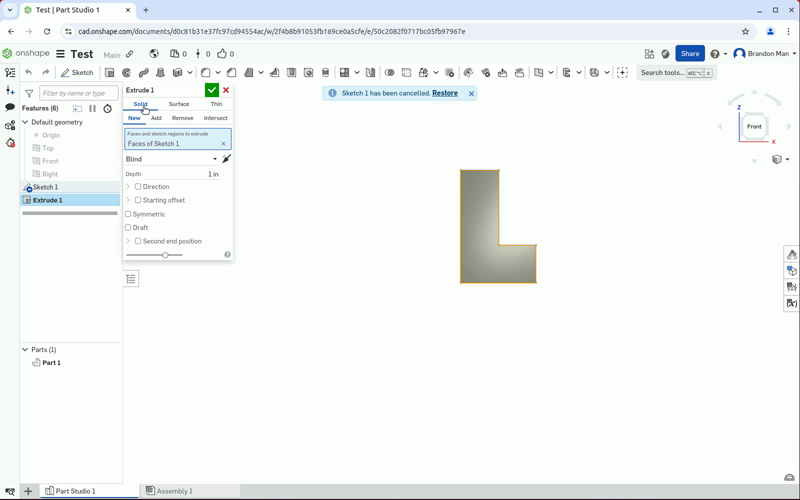
click(143, 106)
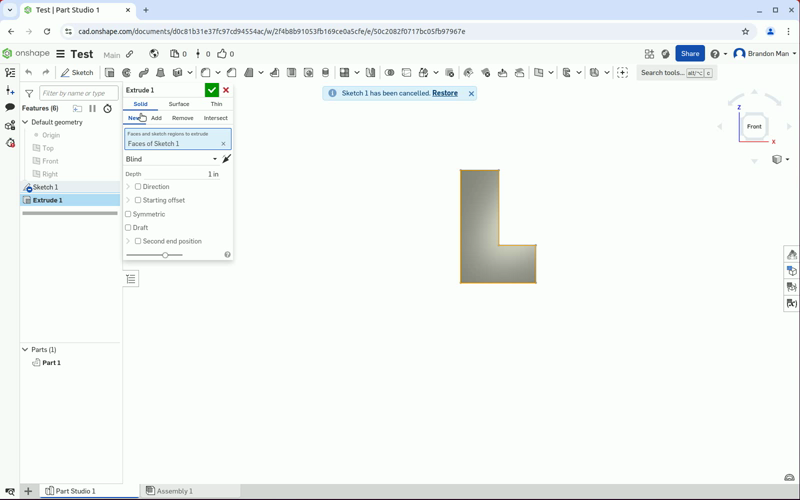
mouse_move(137, 120)
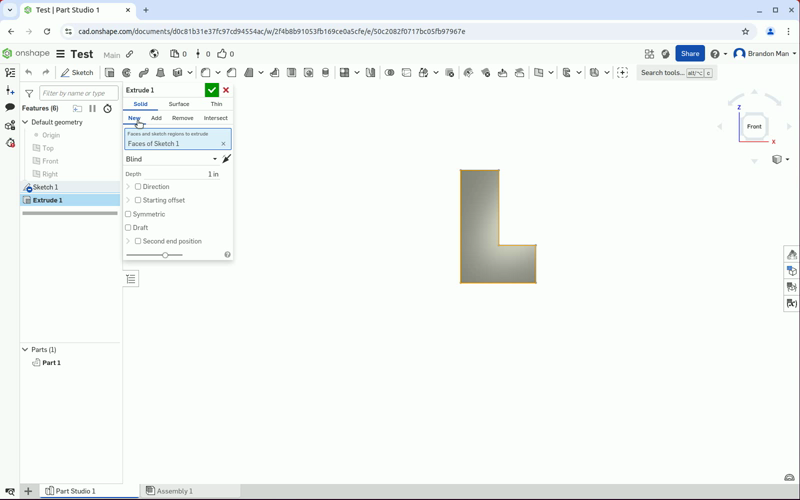
click(137, 120)
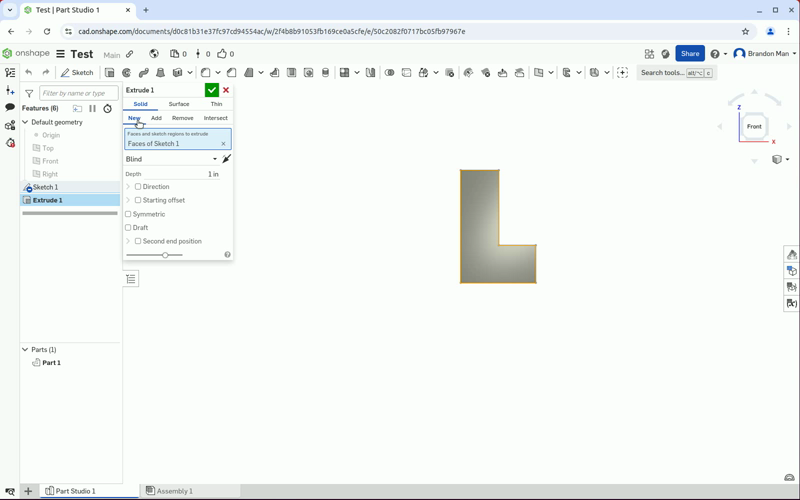
key(tab, 4)
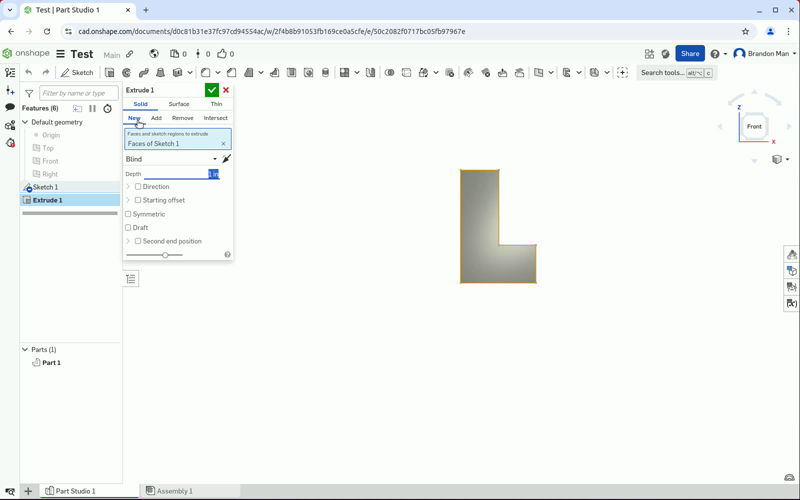
text(15.405)
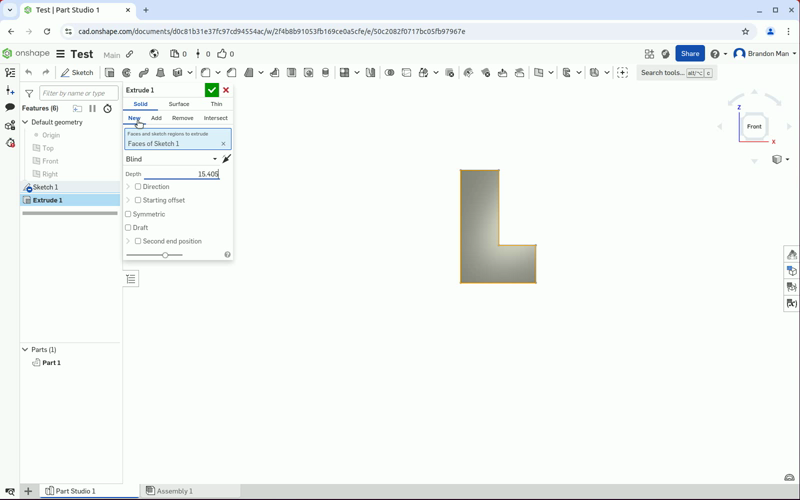
key(enter)
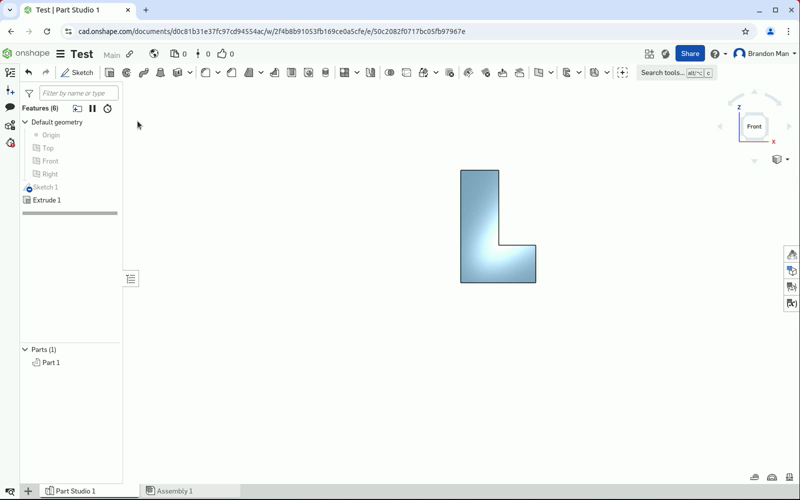
key(shift+h)
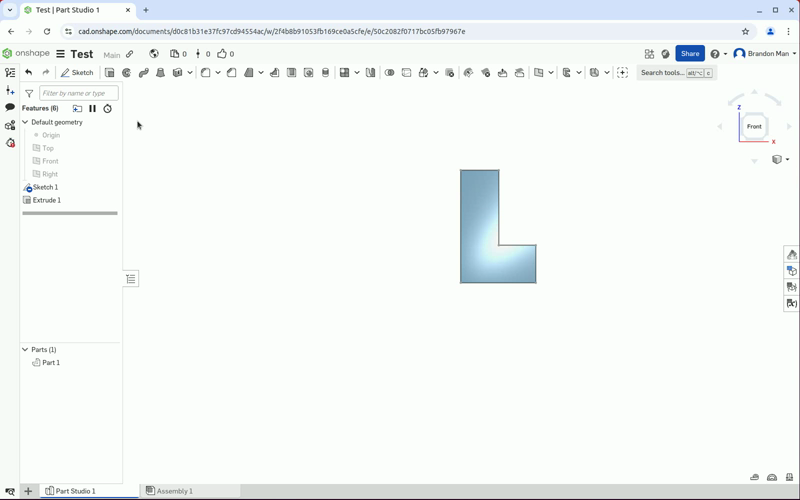
key(shift+h)
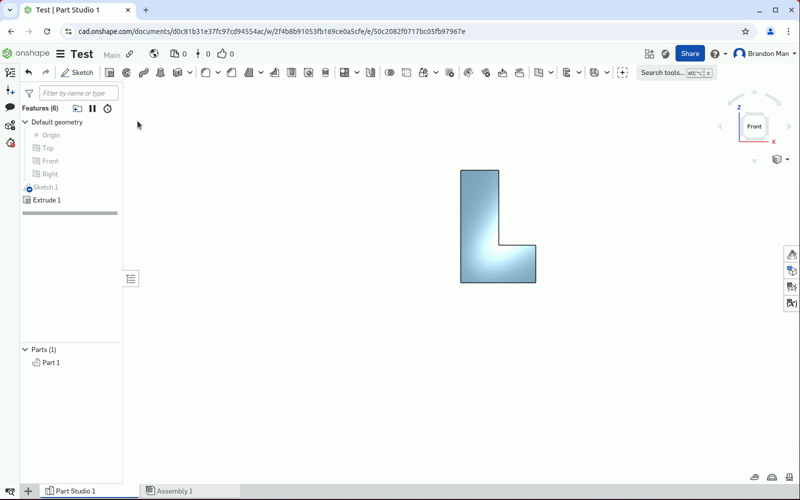
mouse_move(73, 189)
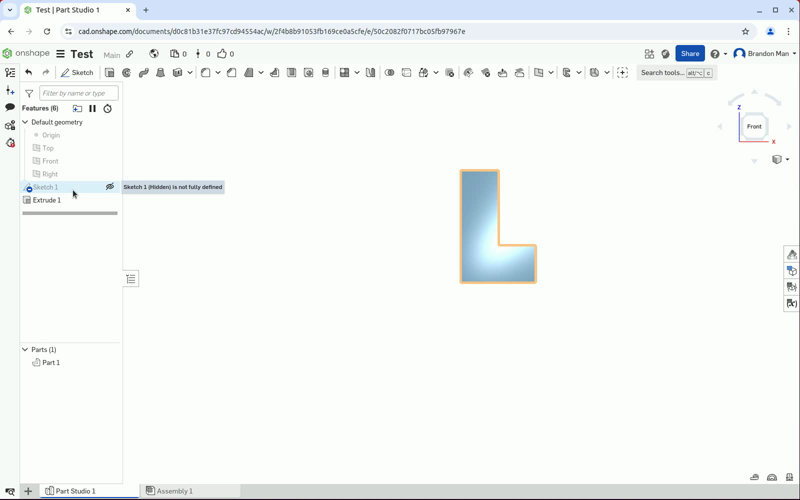
click(73, 189)
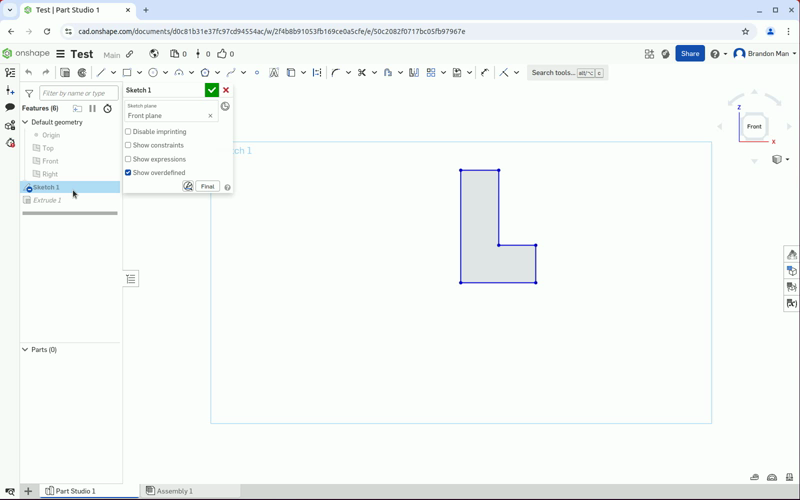
mouse_move(229, 92)
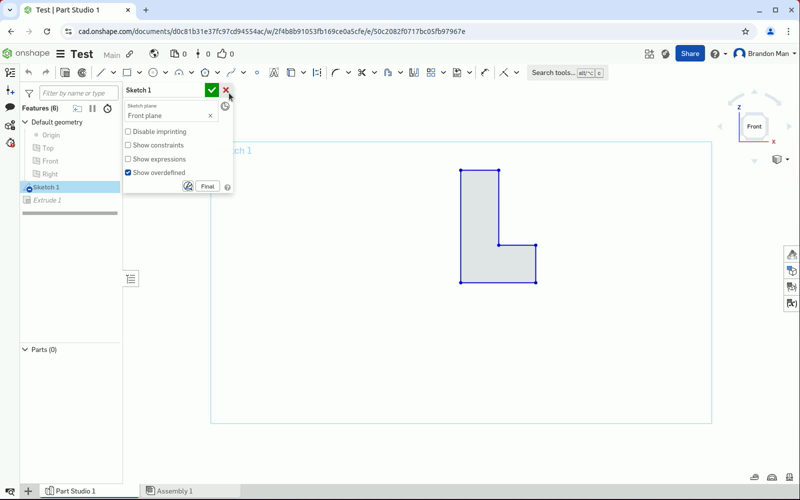
click(229, 92)
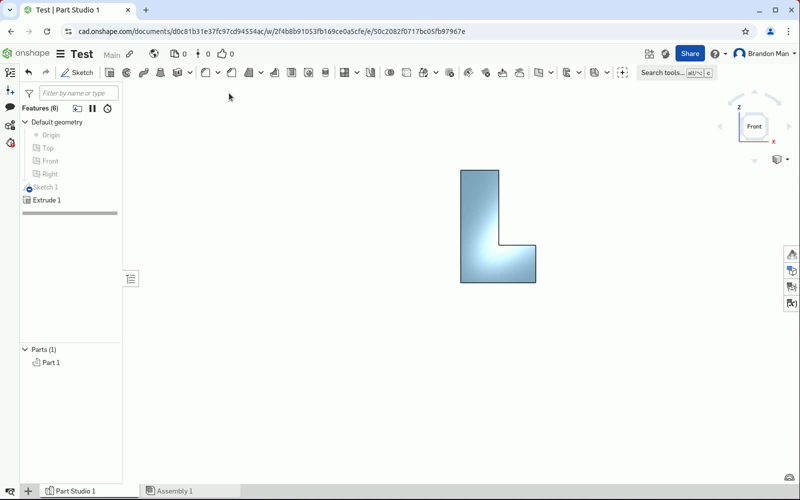
mouse_move(73, 352)
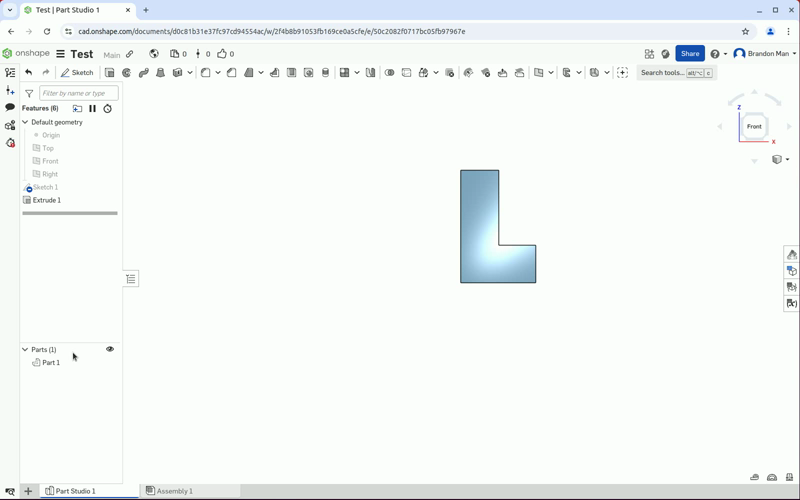
key(y)
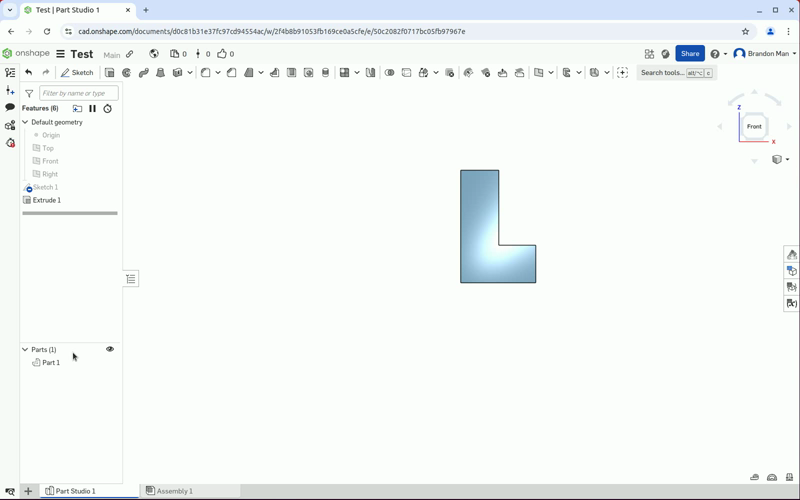
key(shift+p)
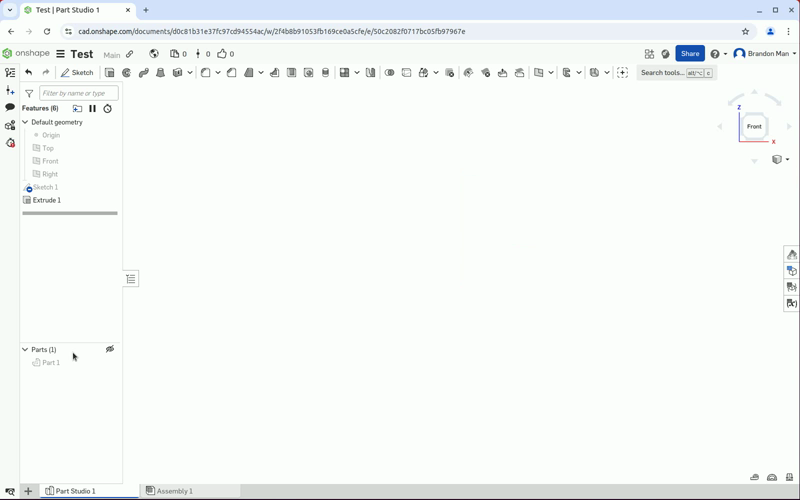
key(space)
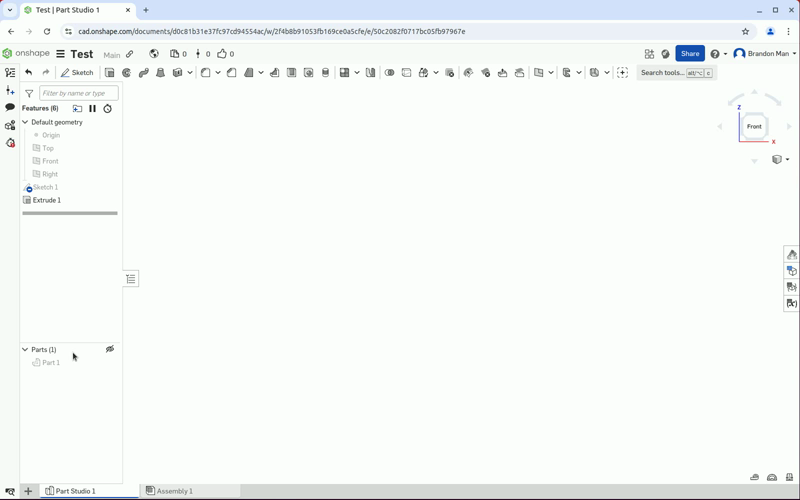
key_down(shift)
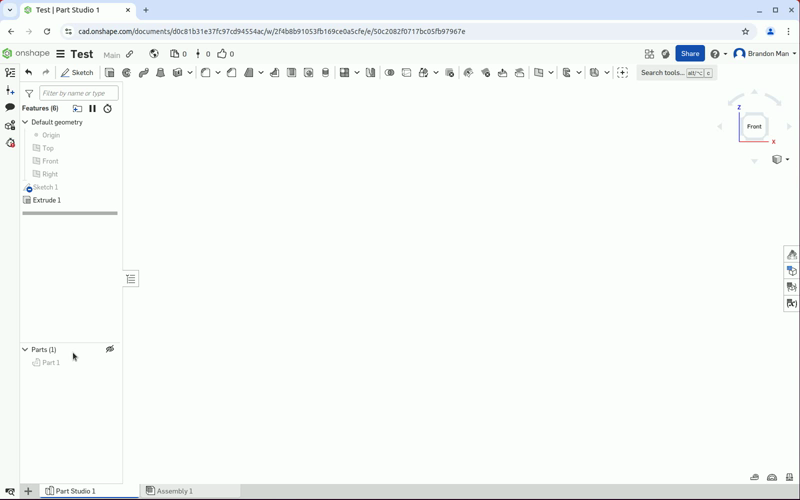
key(left)
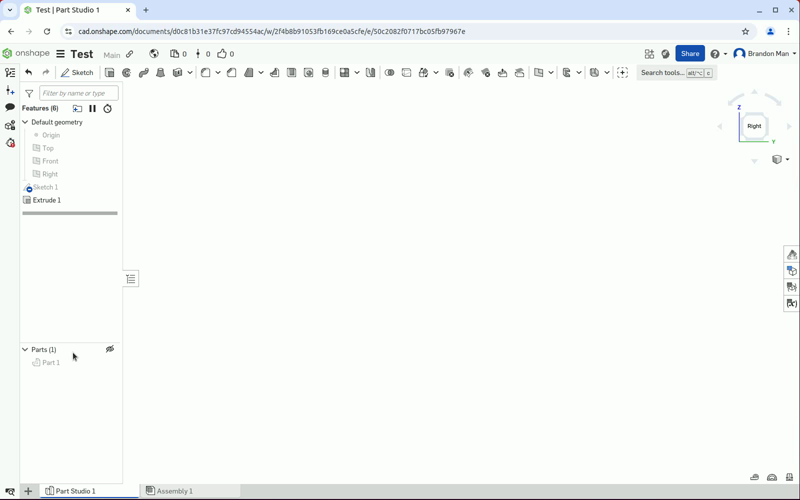
key_up(shift)
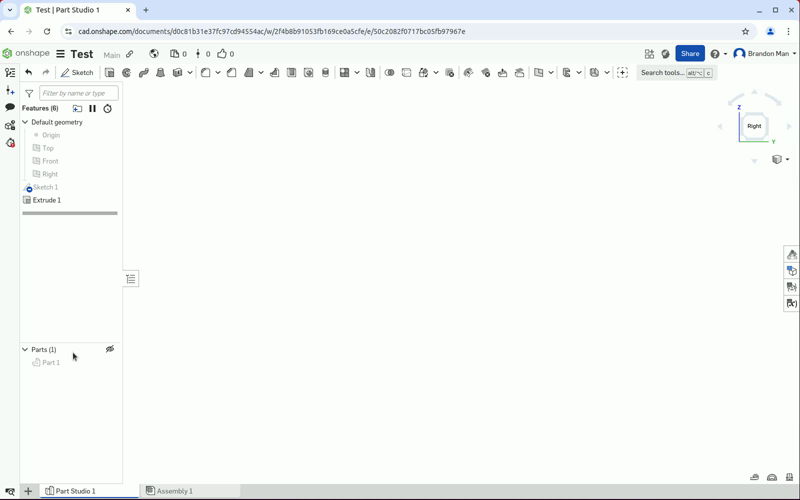
mouse_move(73, 352)
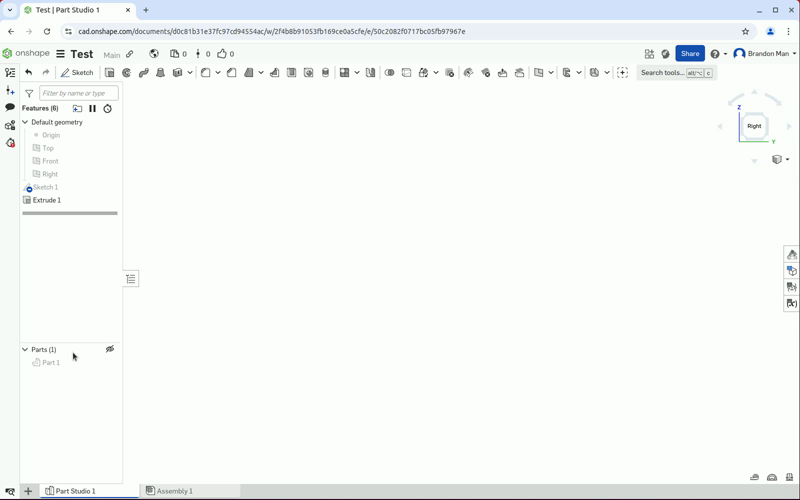
key(shift+y)
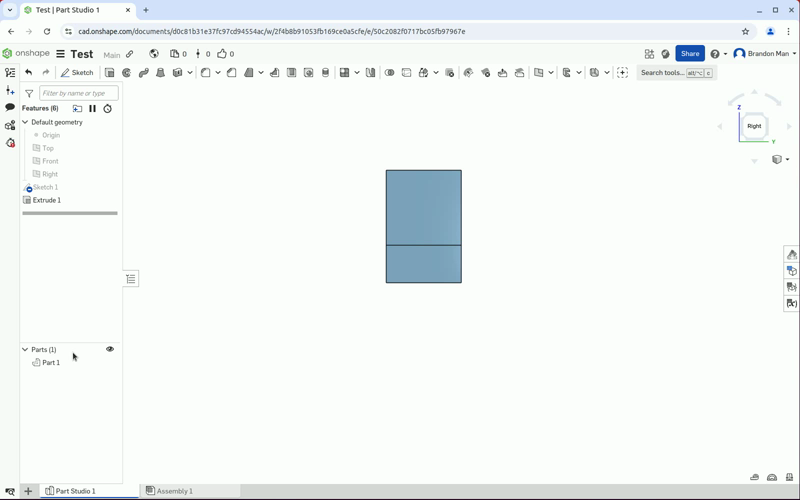
mouse_move(541, 75)
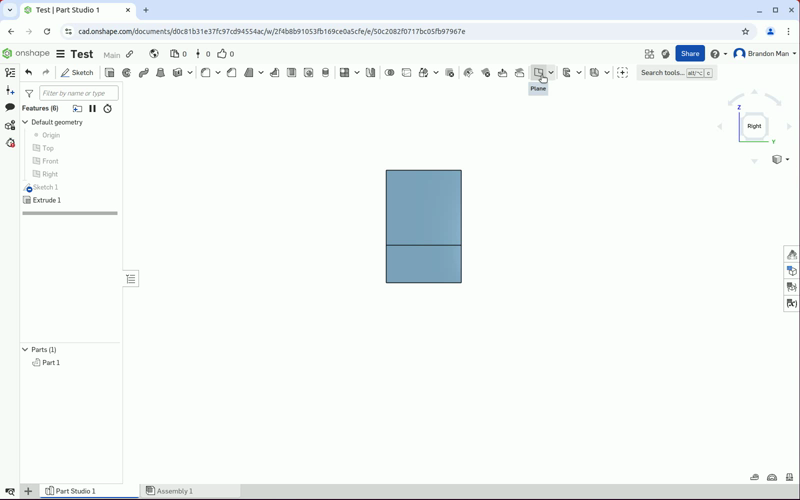
click(541, 75)
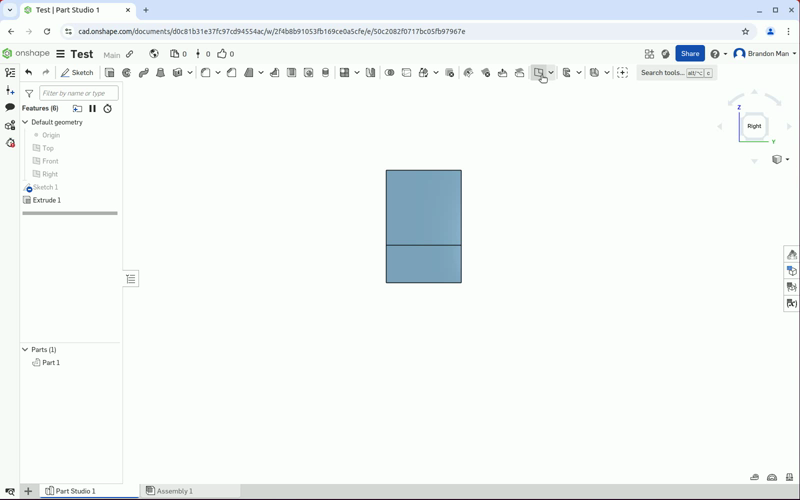
mouse_move(73, 176)
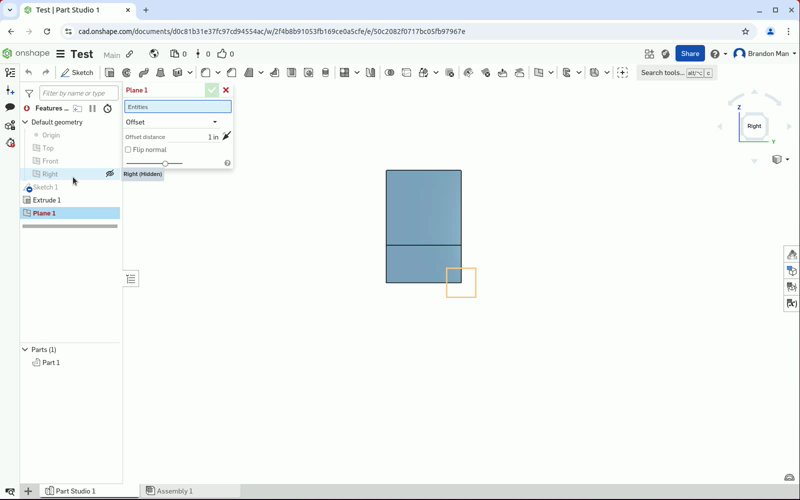
click(73, 176)
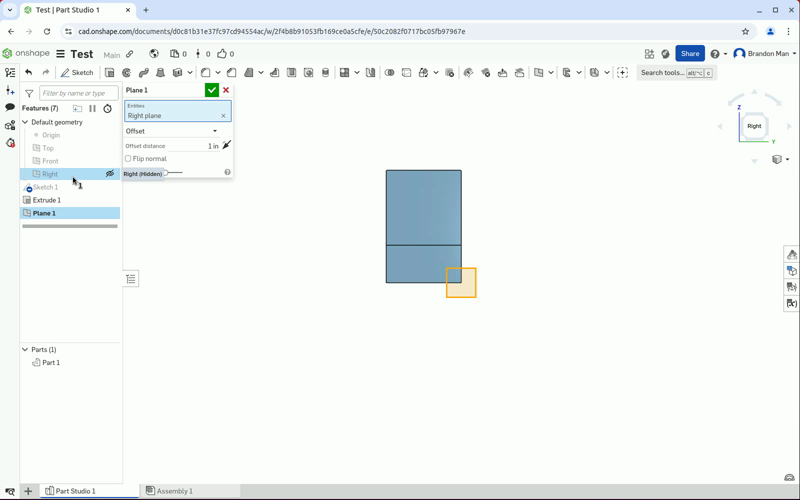
key(tab, 2)
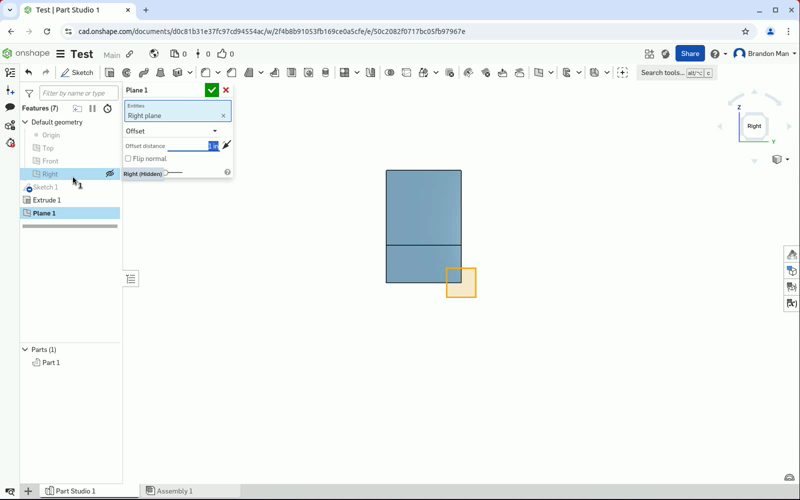
text(7.703)
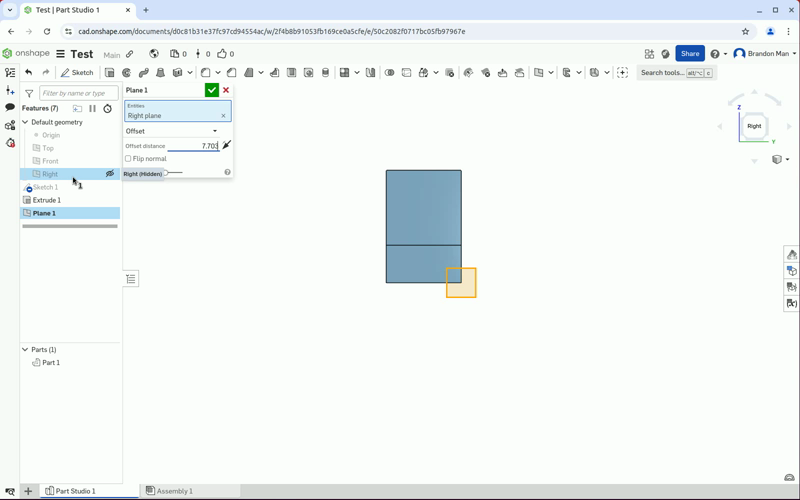
key(enter, 2)
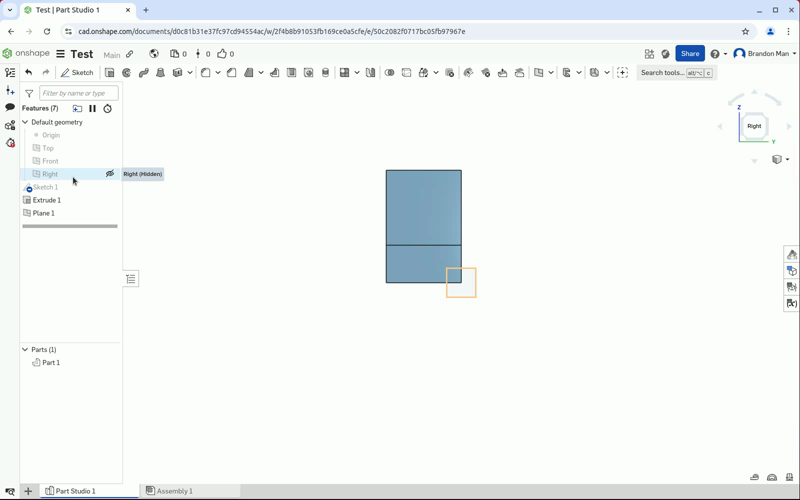
key(shift+s)
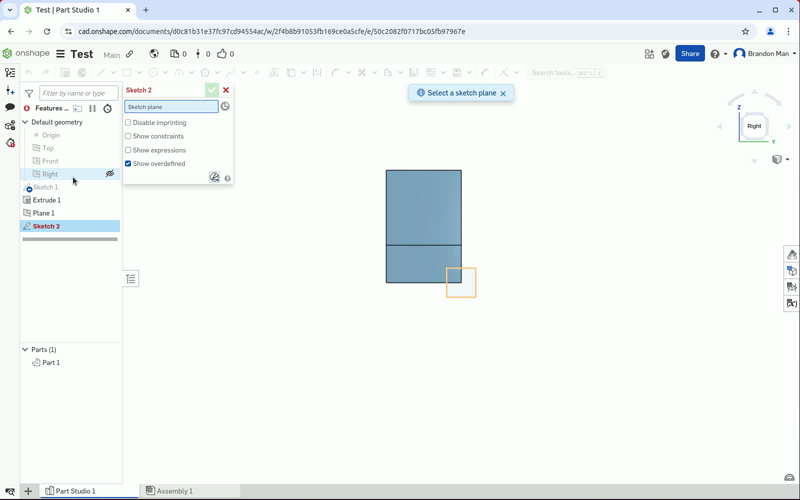
mouse_move(73, 215)
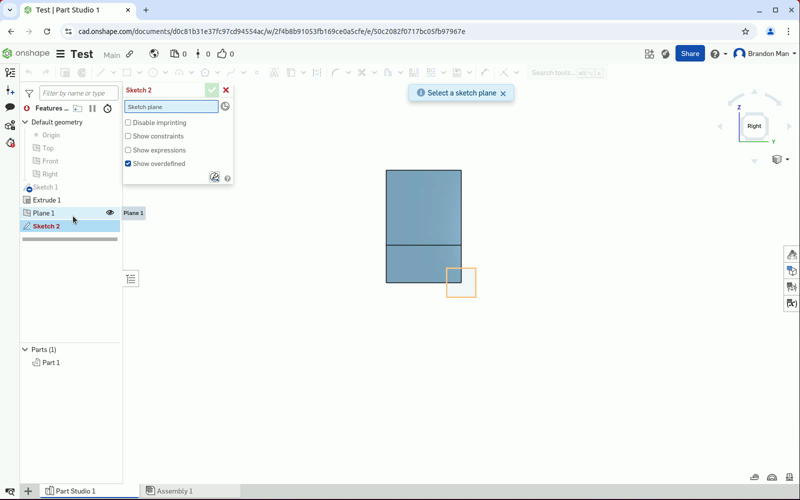
click(73, 215)
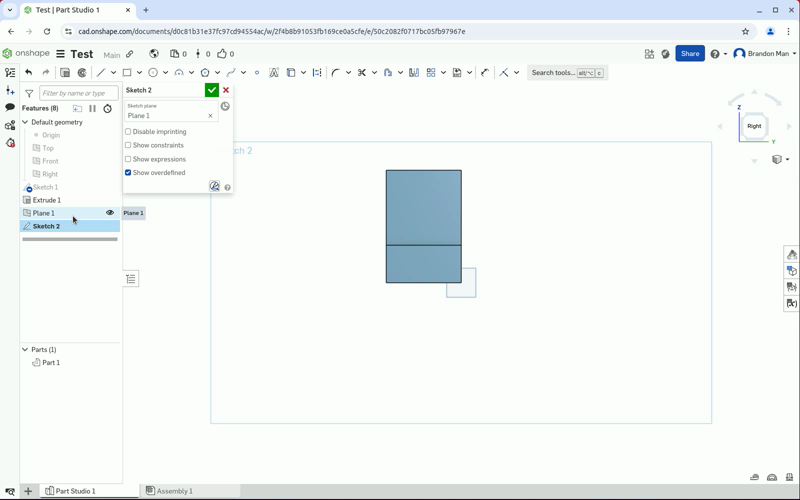
mouse_move(73, 352)
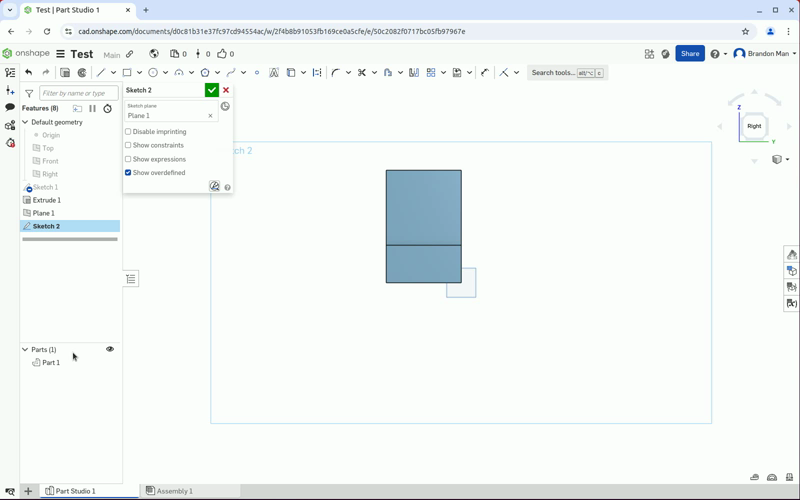
key(y)
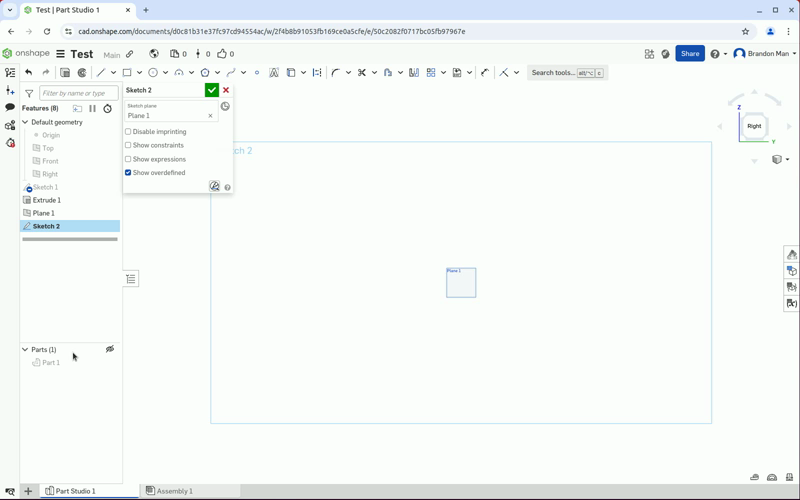
key(l)
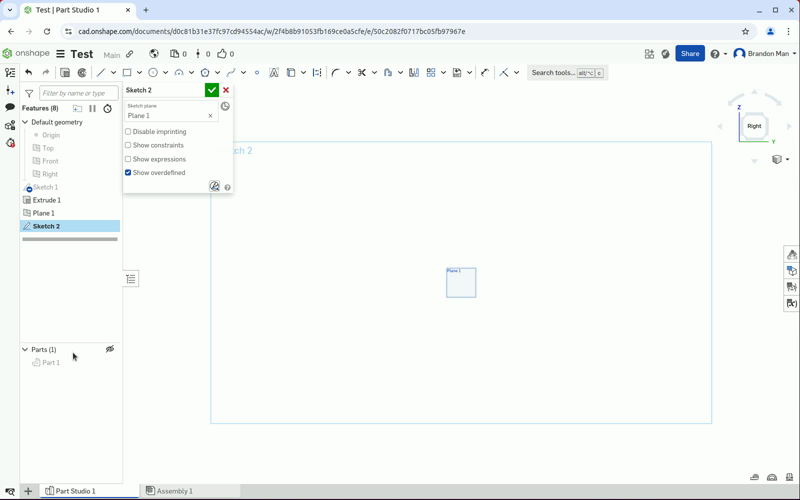
key_down(shift)
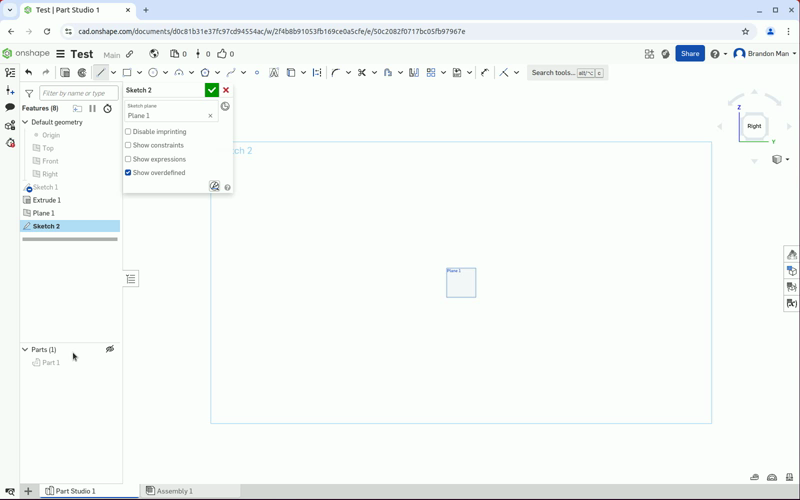
mouse_move(423, 245)
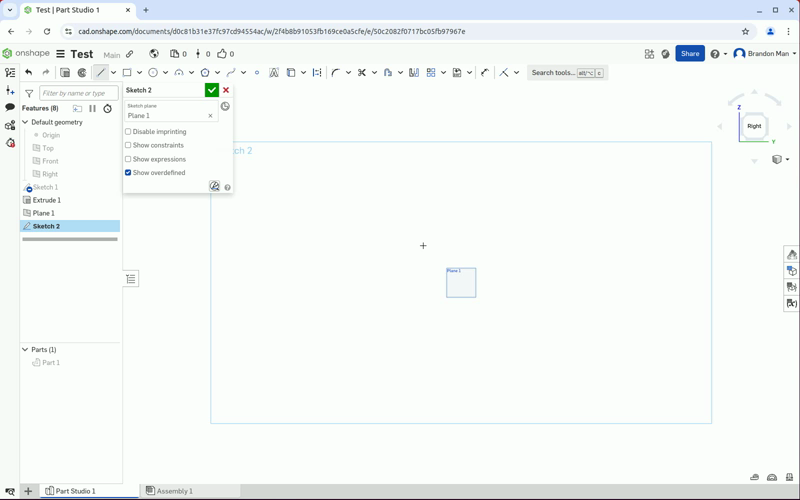
click(423, 245)
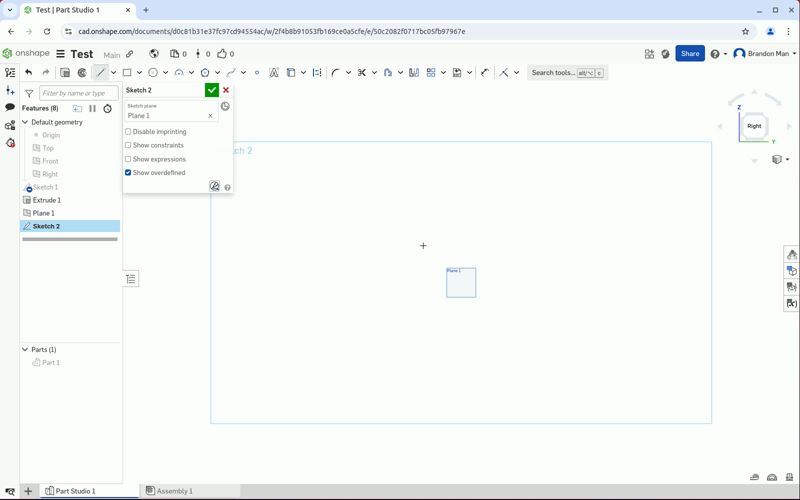
key_up(shift)
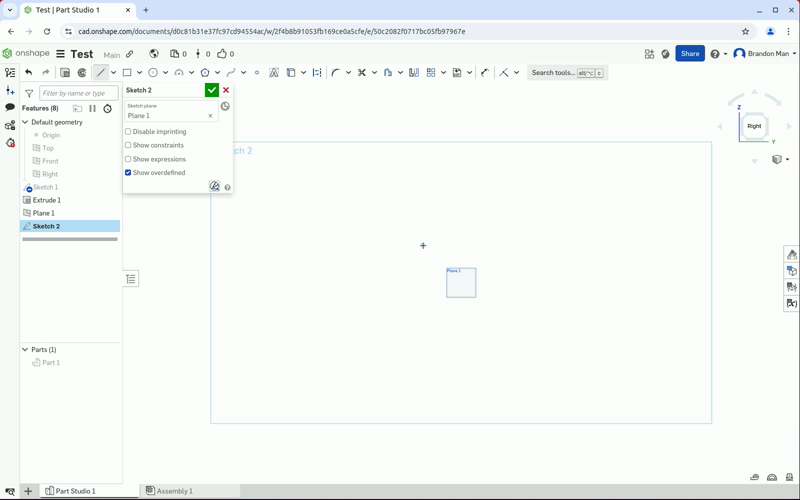
key_down(shift)
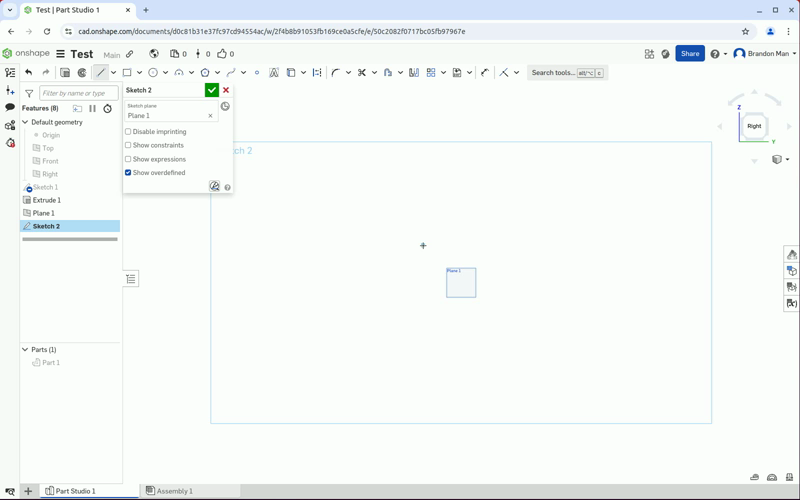
mouse_move(453, 245)
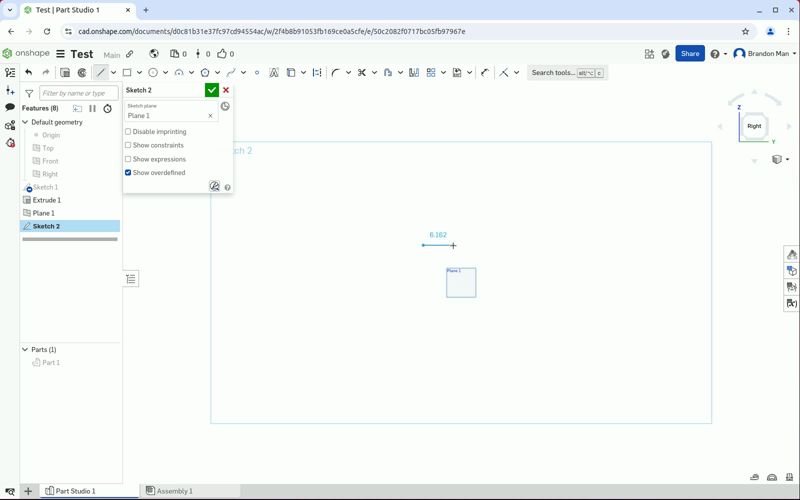
mouse_move(461, 245)
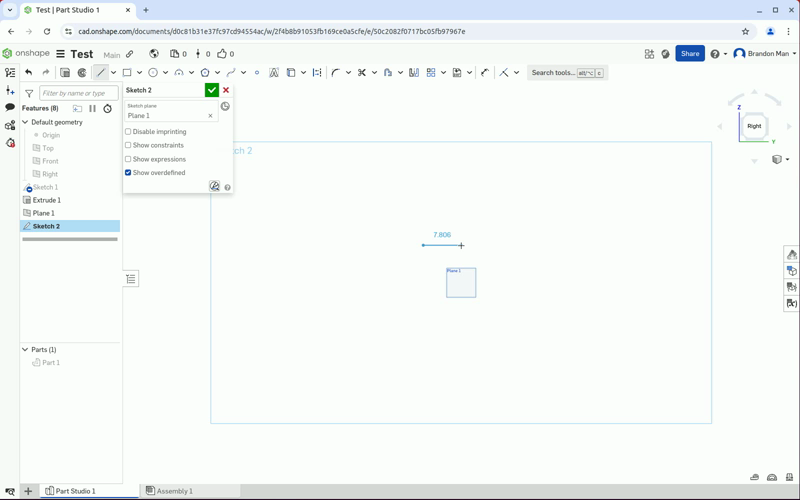
click(461, 245)
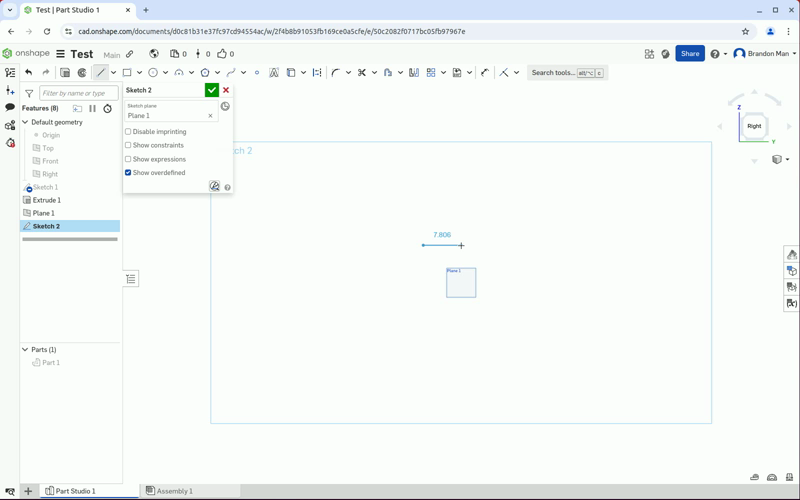
key_up(shift)
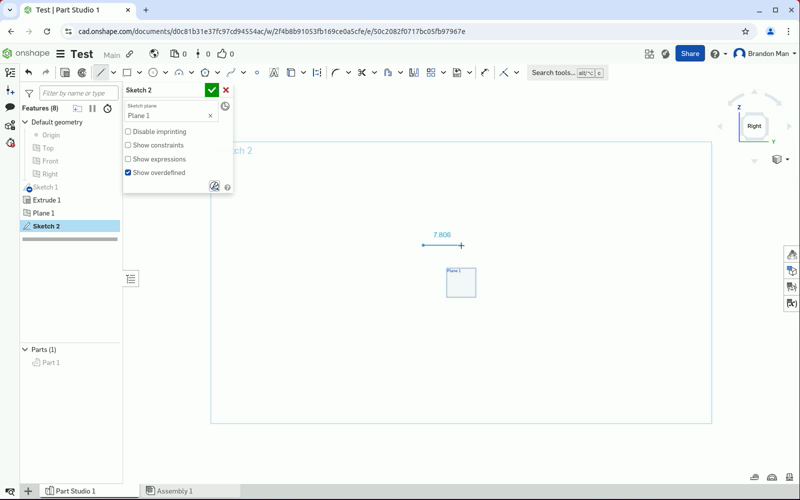
key_down(shift)
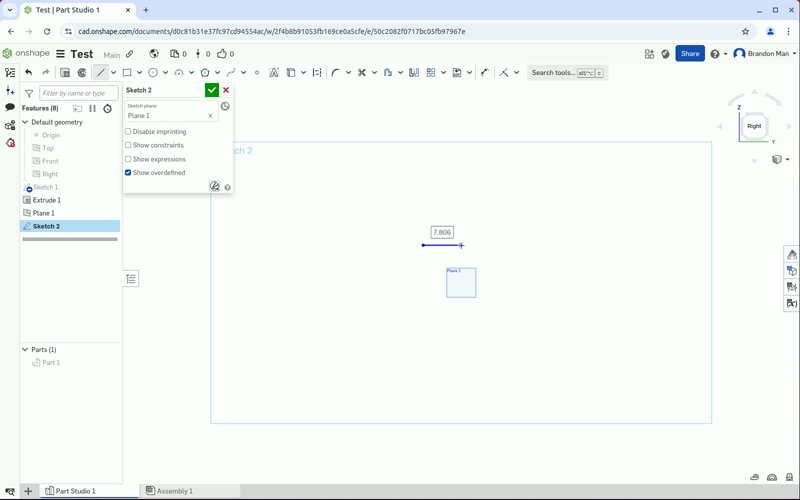
mouse_move(461, 170)
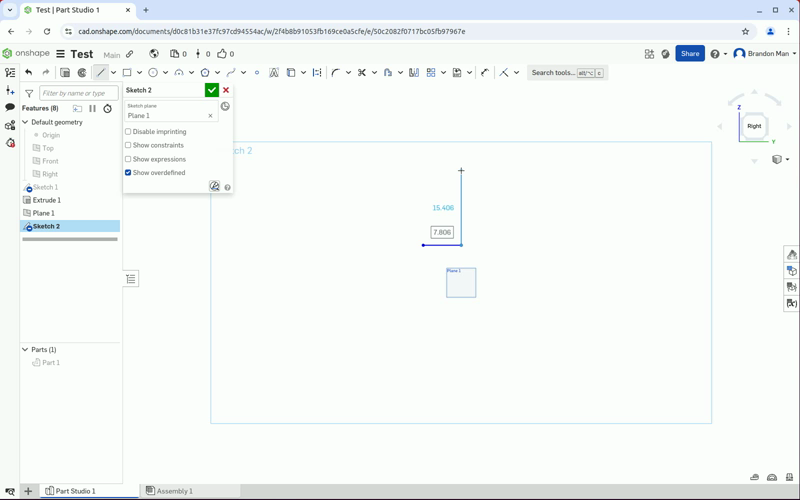
click(461, 170)
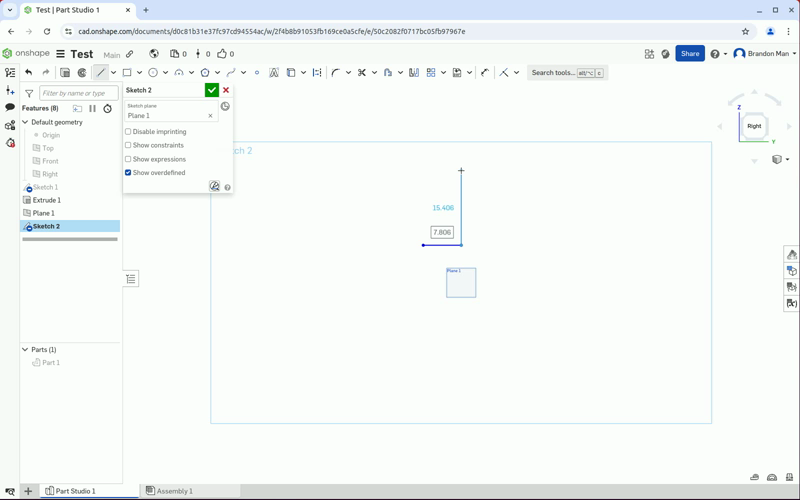
key_up(shift)
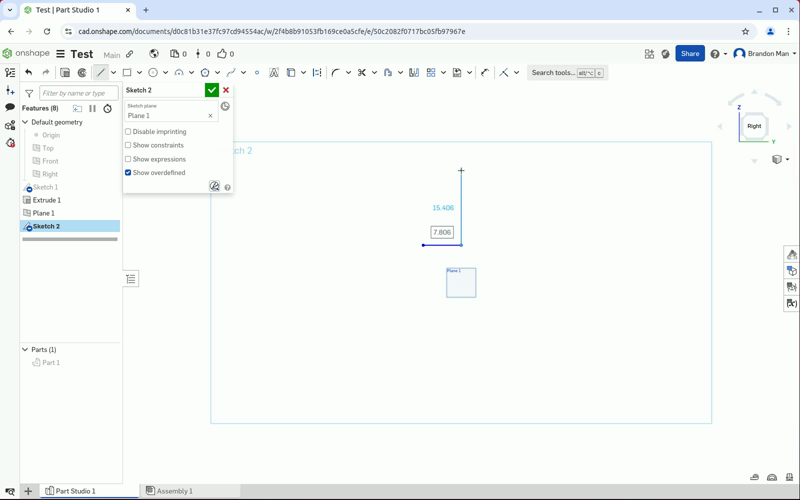
key_down(shift)
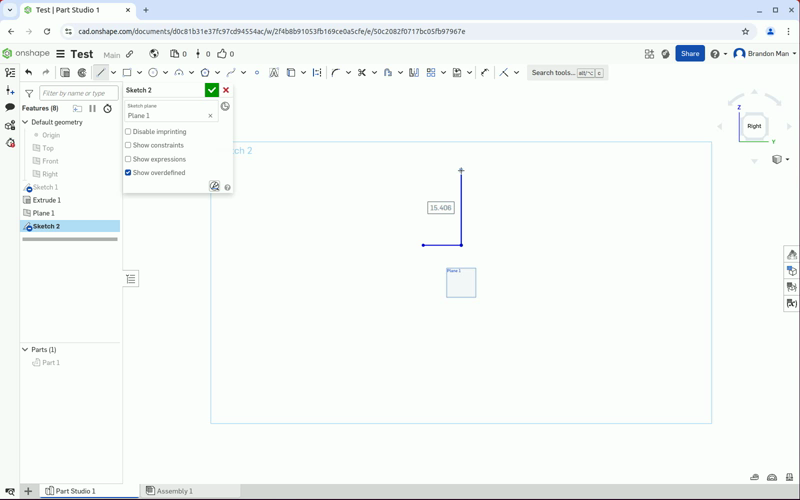
mouse_move(491, 170)
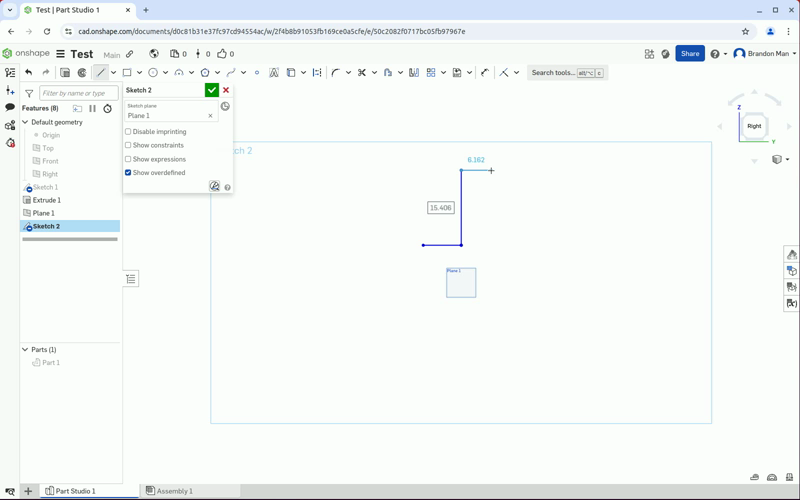
mouse_move(423, 170)
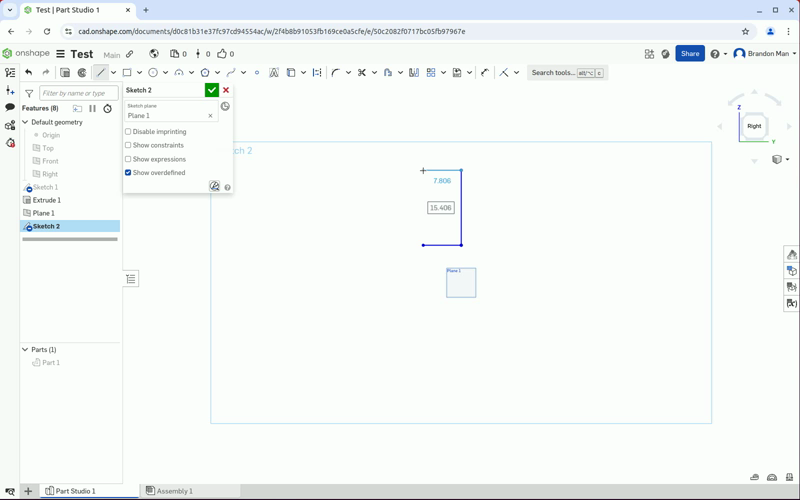
click(423, 170)
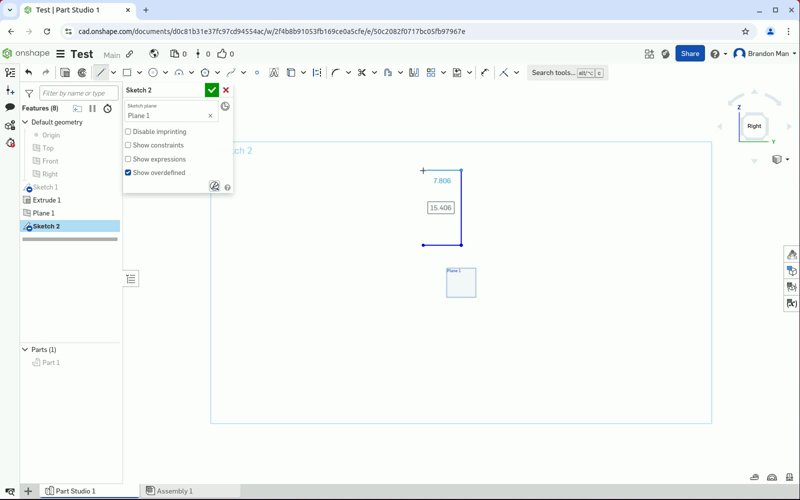
key_up(shift)
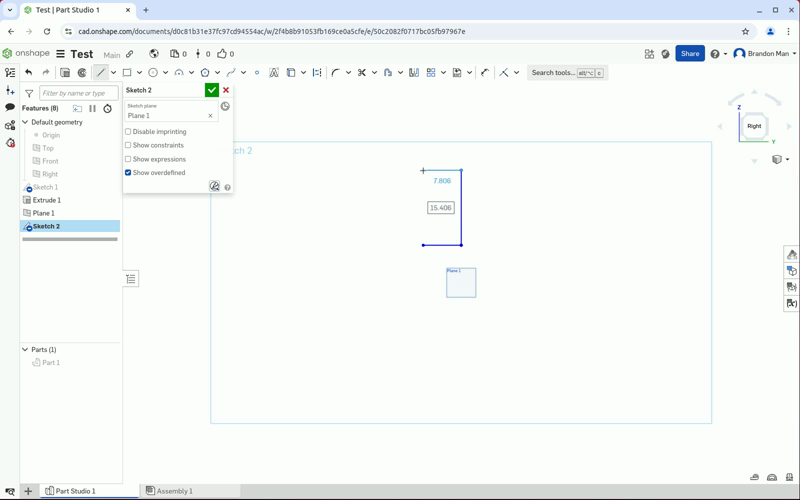
key_down(shift)
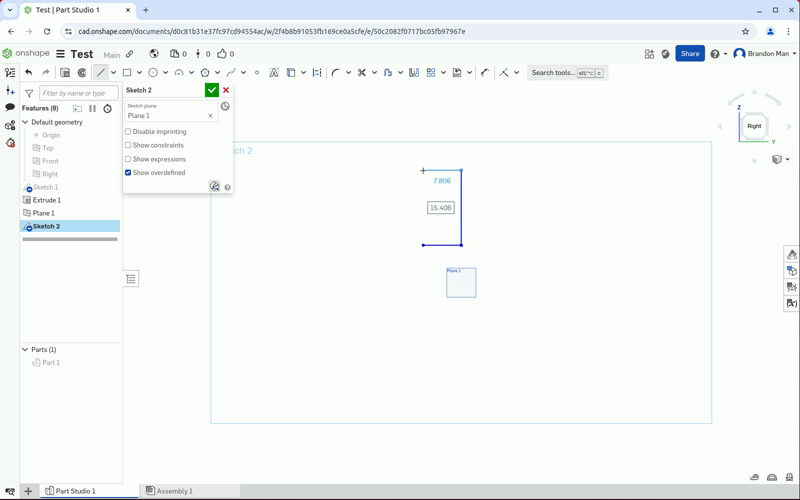
mouse_move(423, 245)
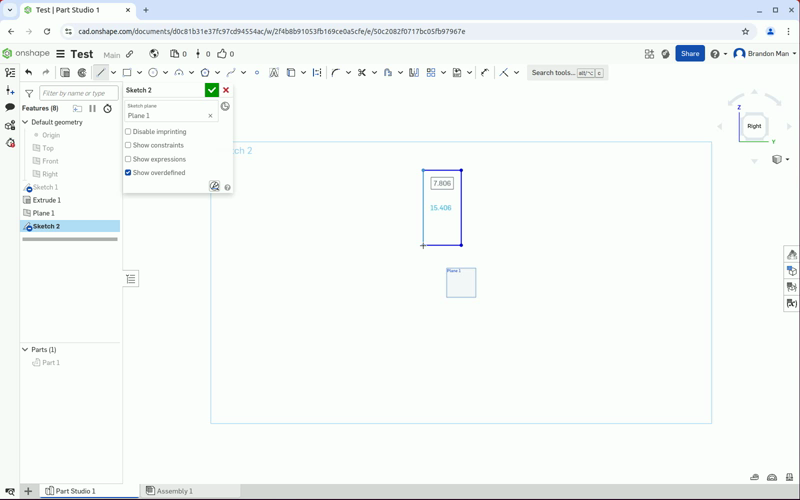
key_up(shift)
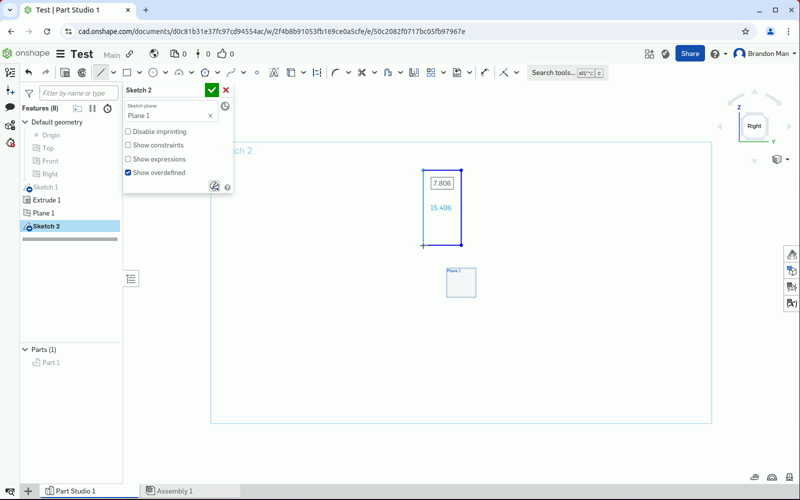
click(423, 245)
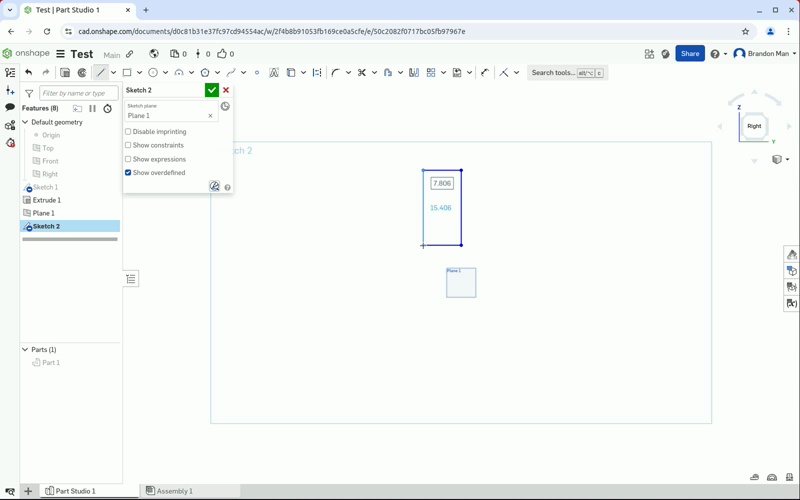
key(esc)
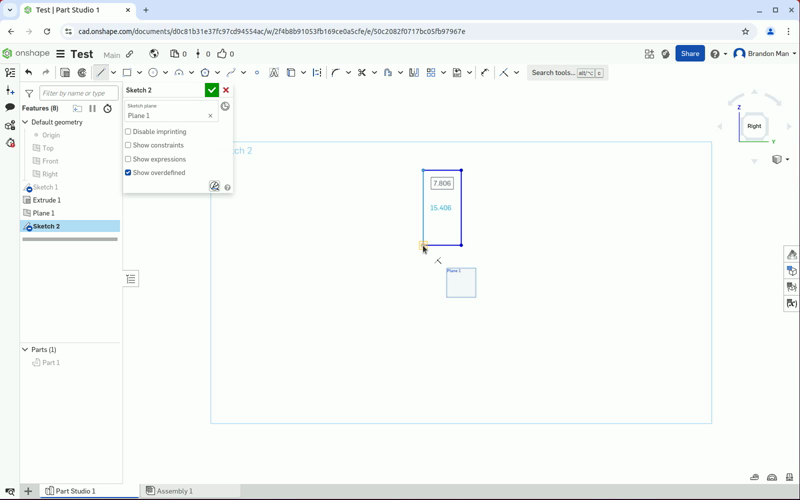
mouse_move(432, 210)
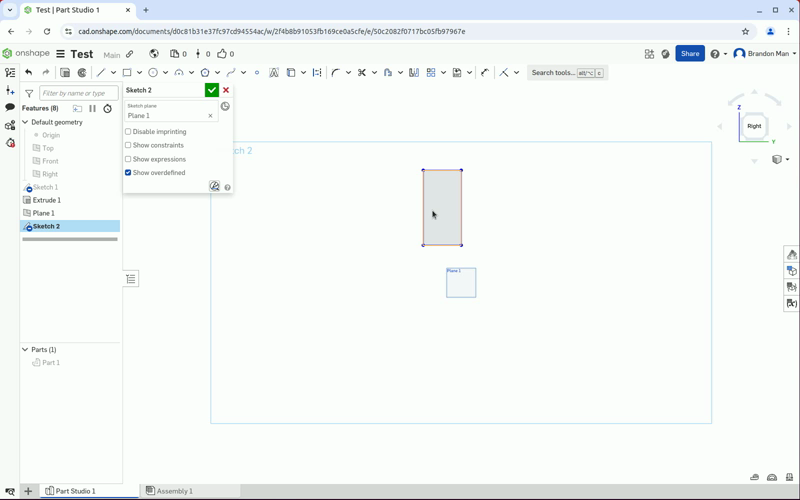
click(432, 210)
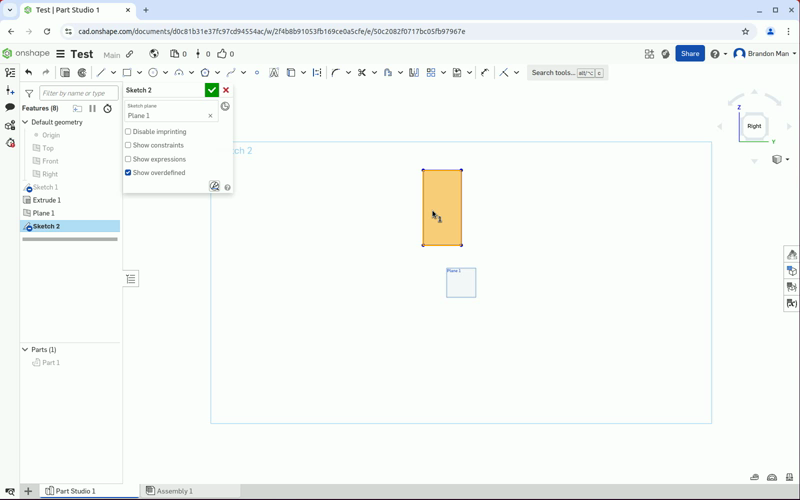
mouse_move(73, 352)
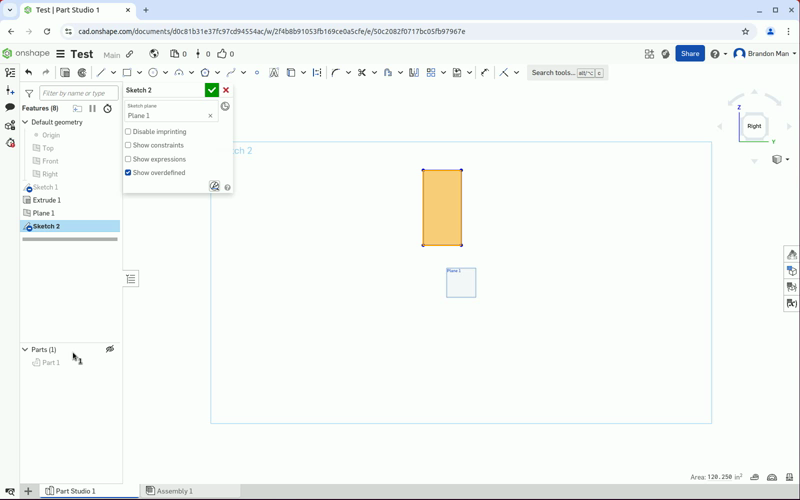
key(shift+y)
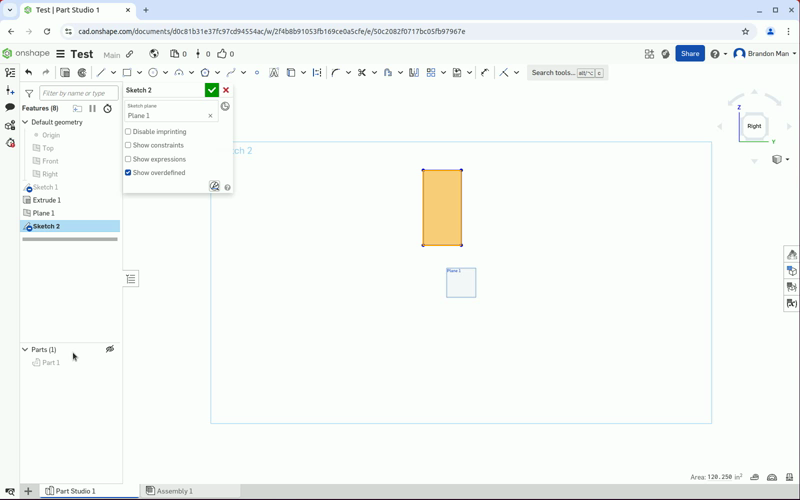
key(shift+e)
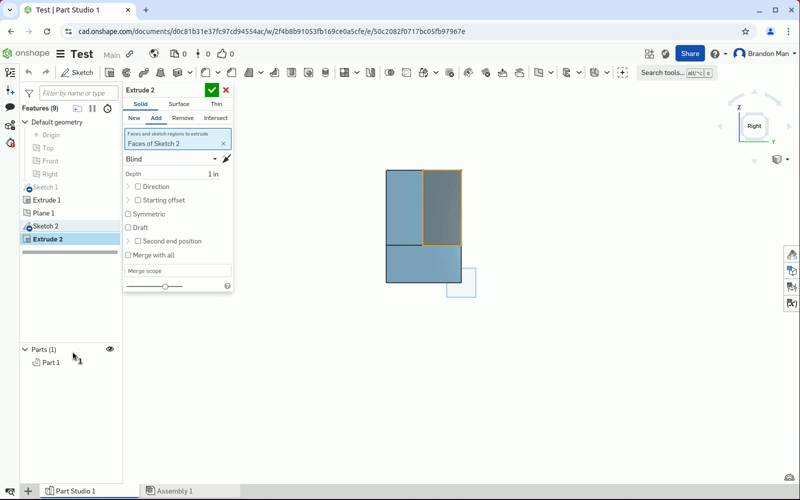
mouse_move(143, 106)
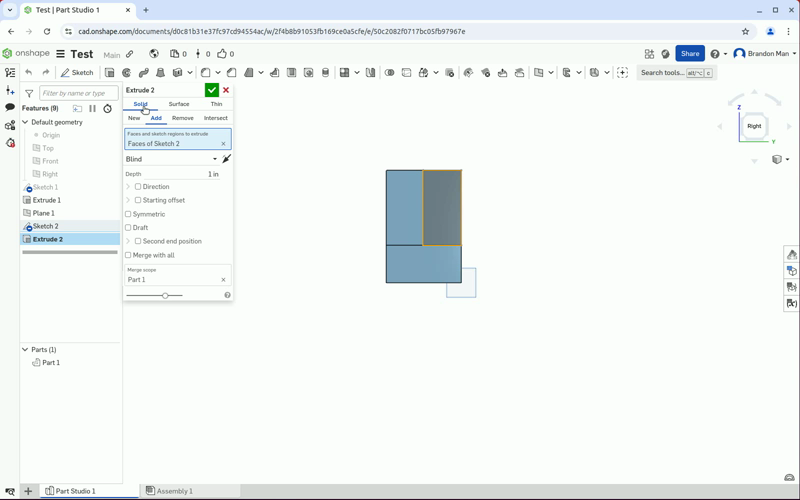
click(143, 106)
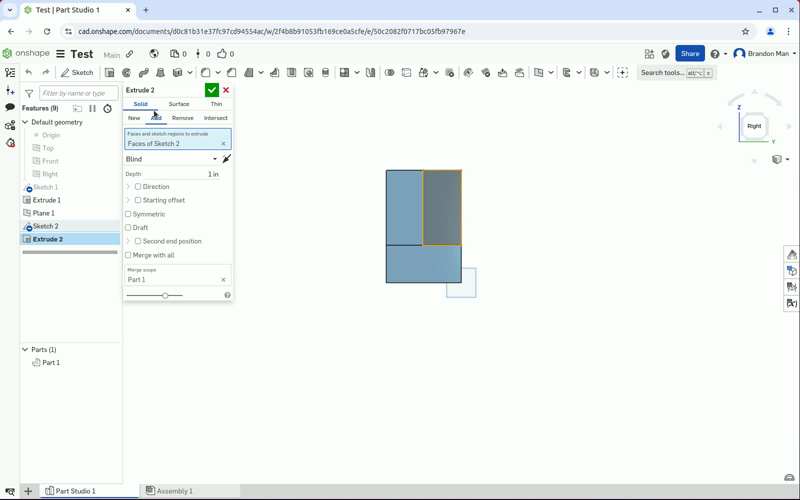
mouse_move(186, 120)
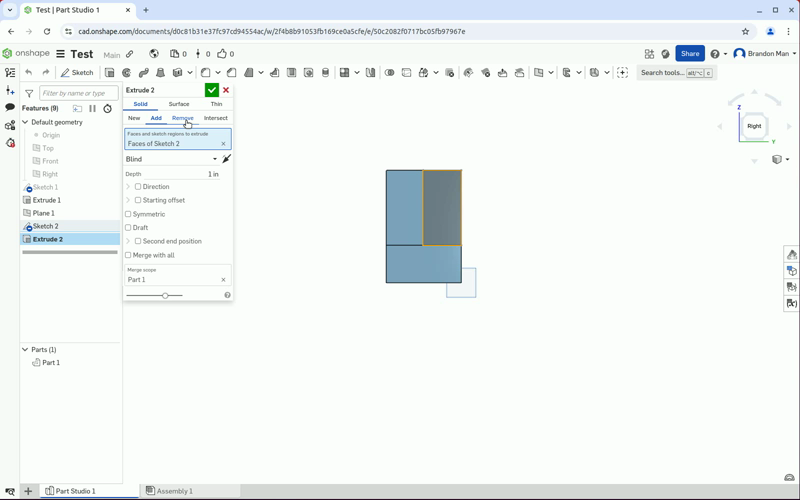
click(186, 120)
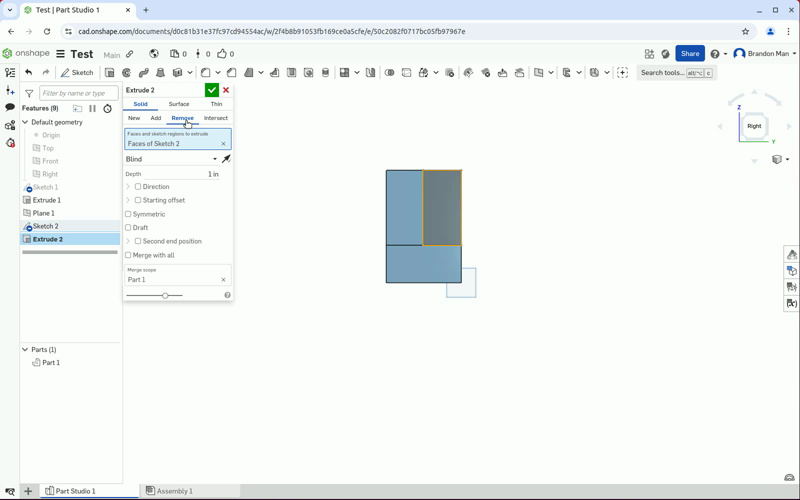
key(tab, 4)
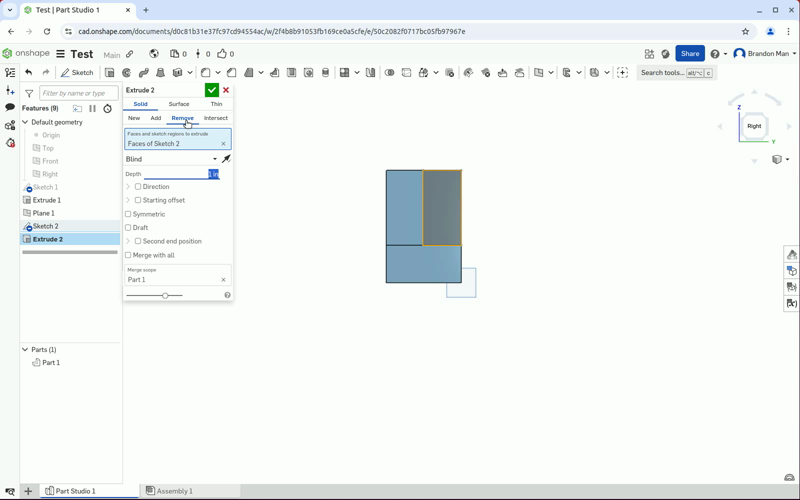
text(10.351)
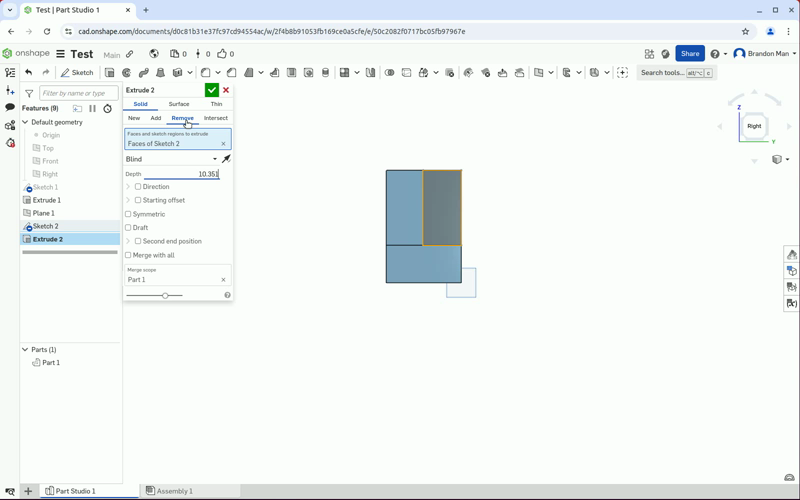
key(tab, 6)
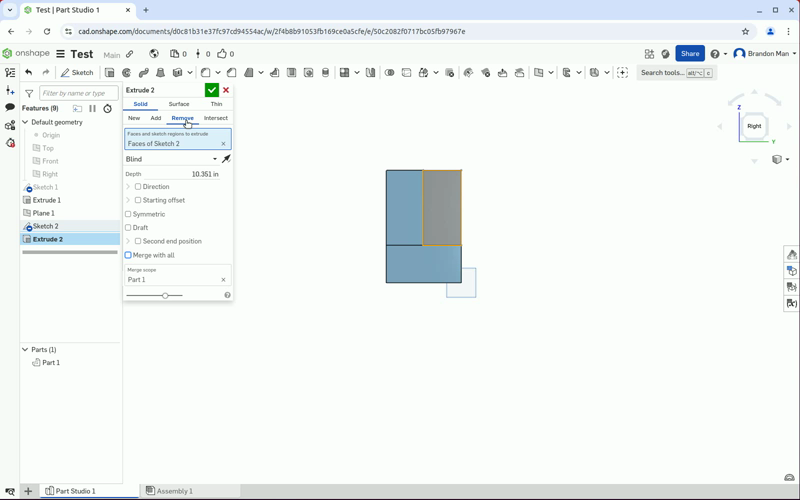
key(space)
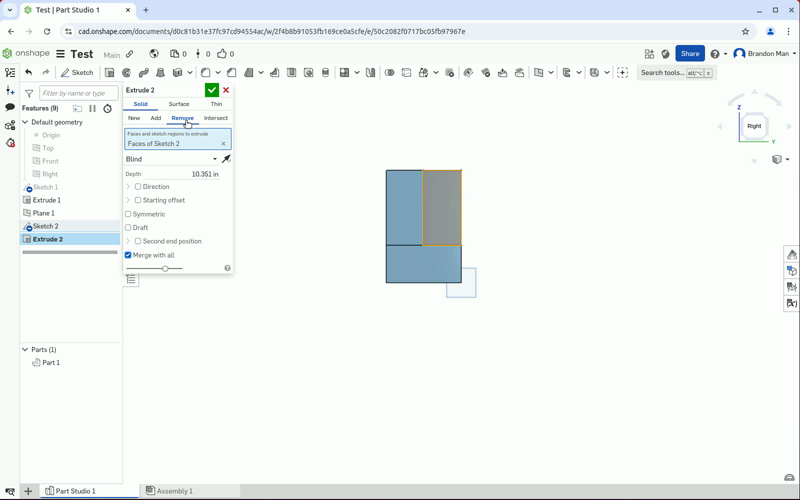
key(enter)
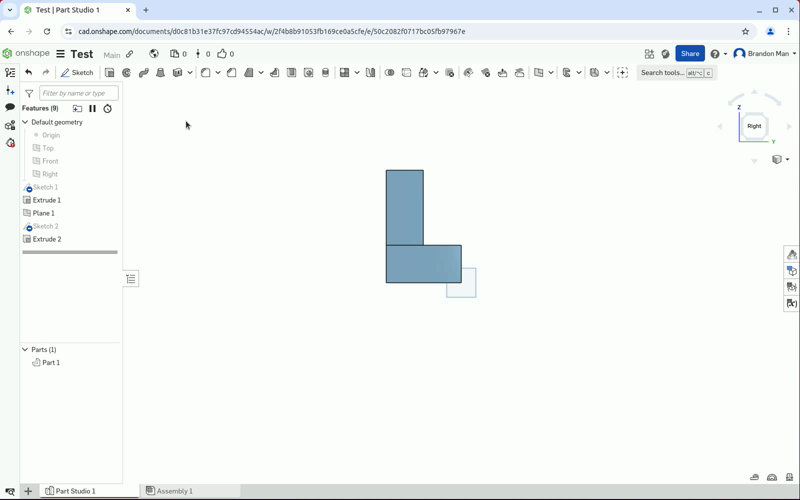
key(shift+h)
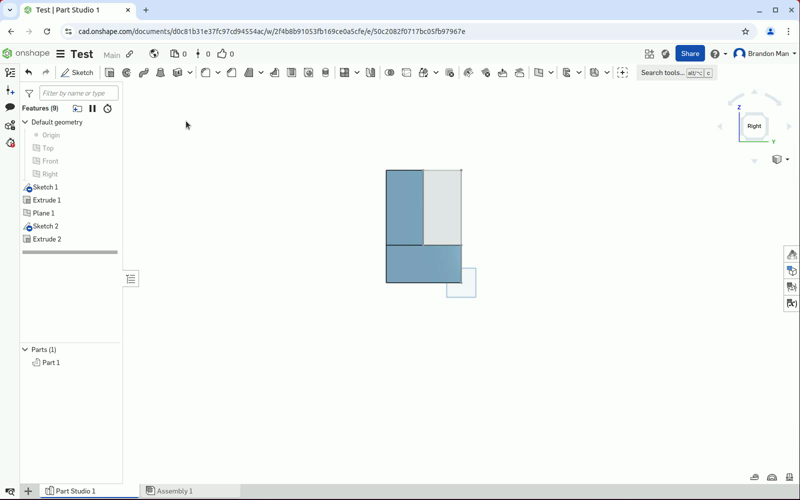
key(shift+h)
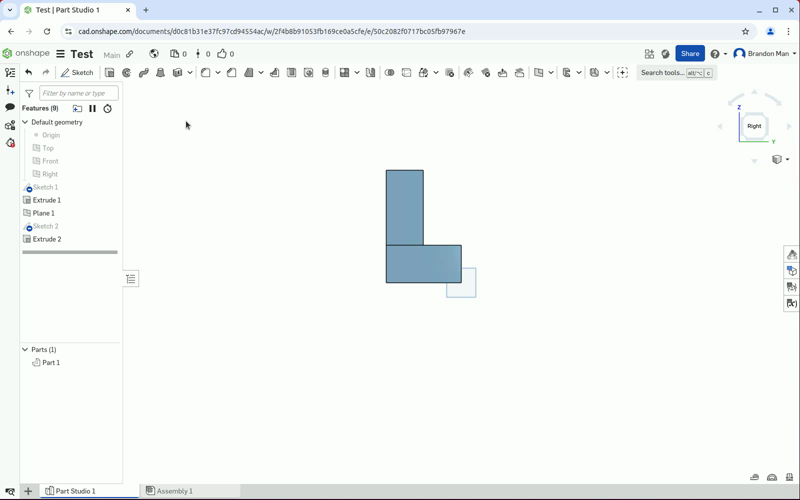
mouse_move(73, 189)
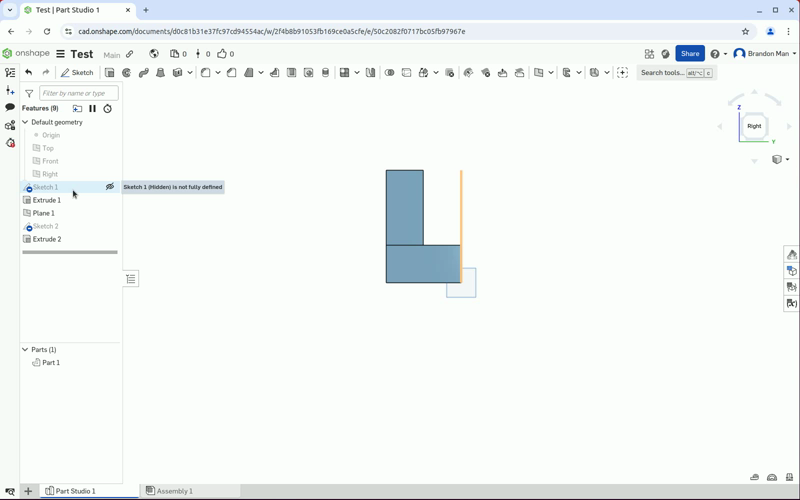
click(73, 189)
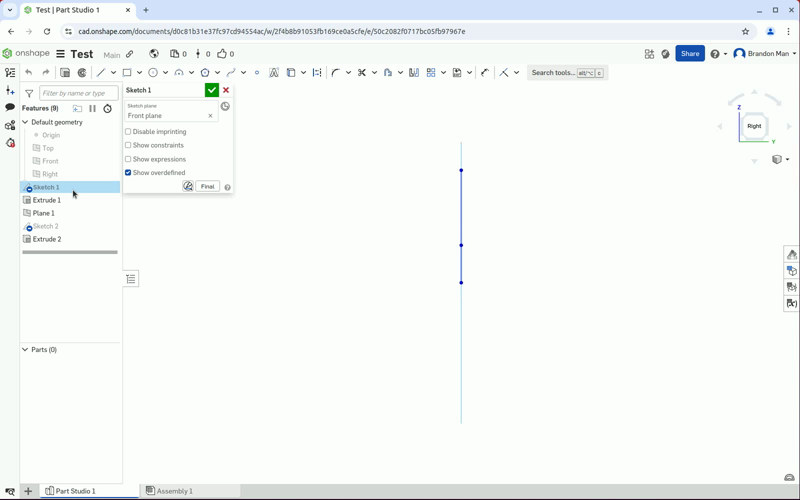
mouse_move(229, 92)
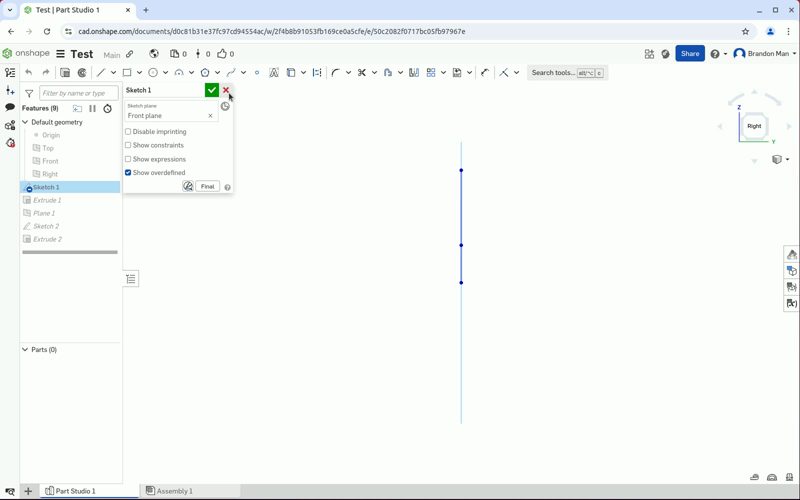
click(229, 92)
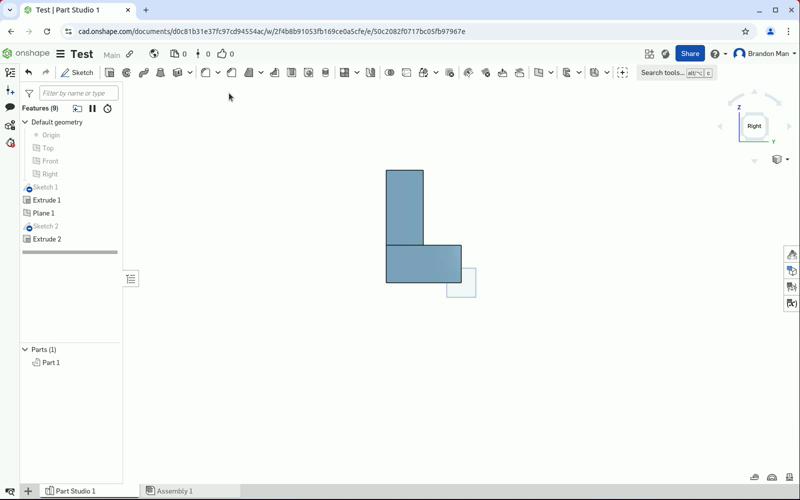
mouse_move(73, 352)
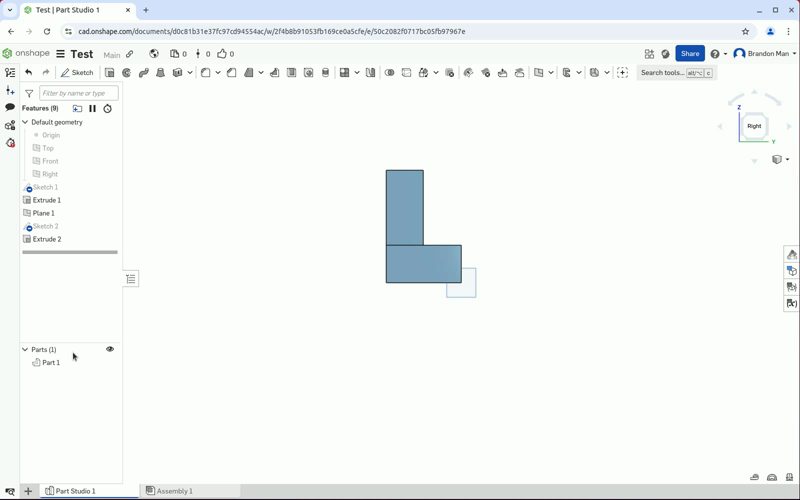
key(y)
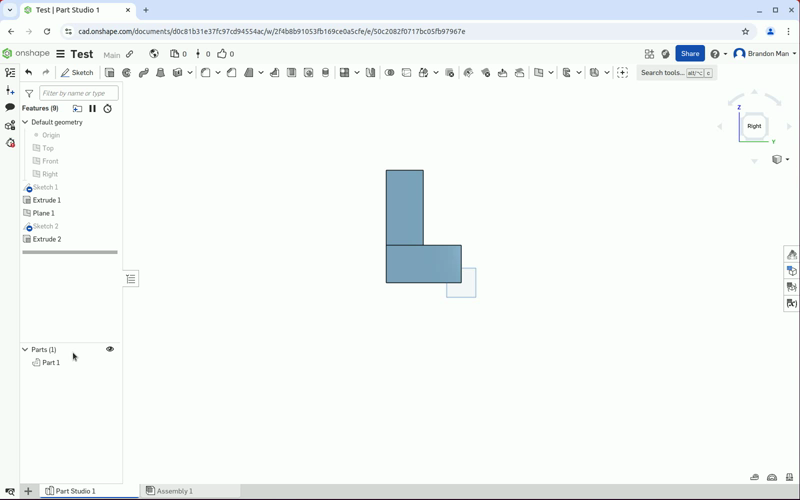
key(shift+p)
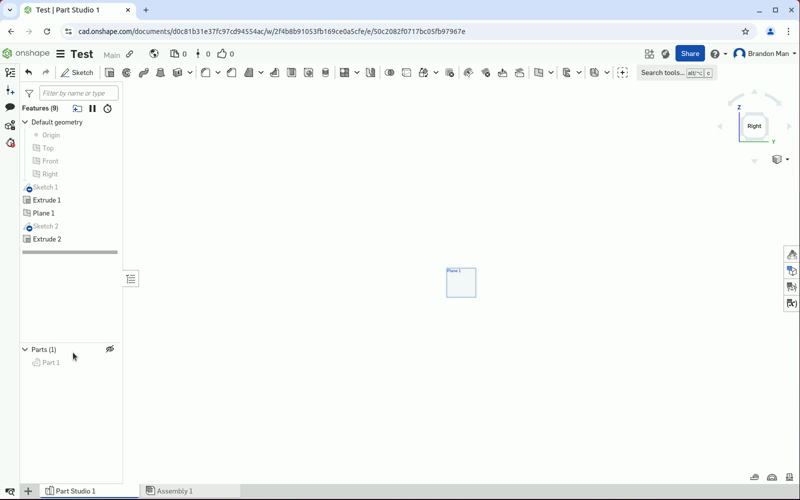
key(space)
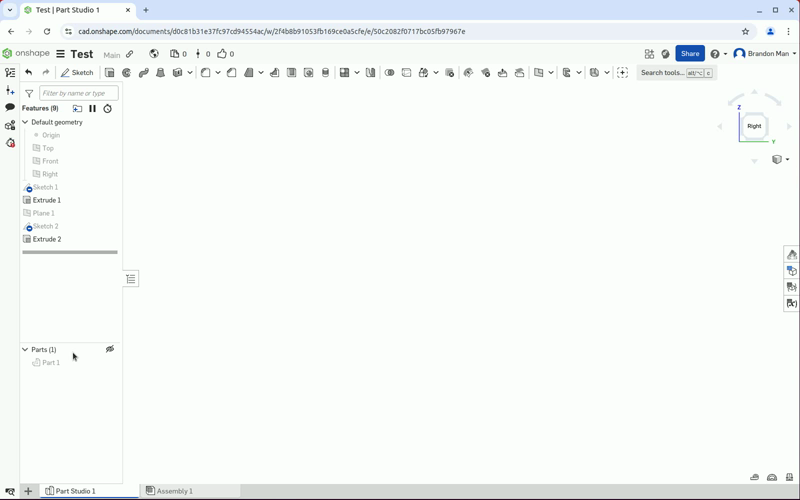
key_down(shift)
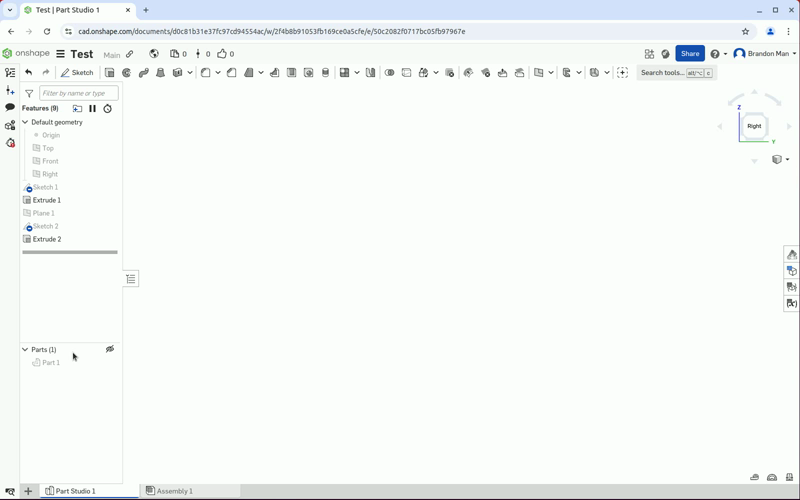
key(right)
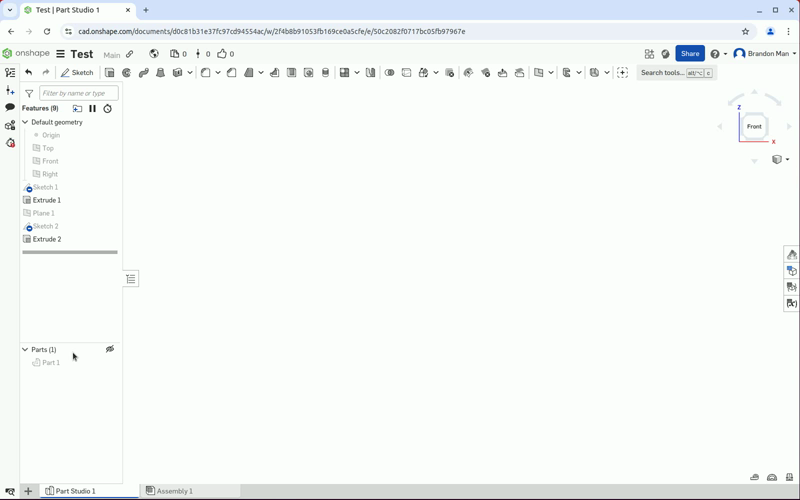
key_up(shift)
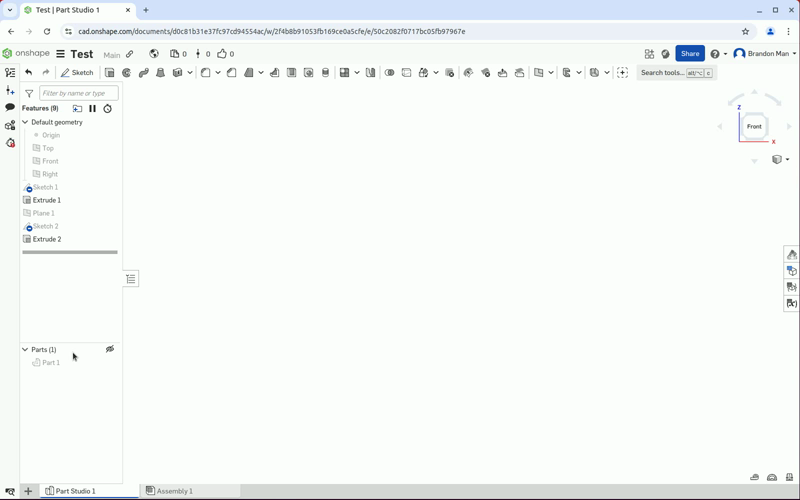
key(space)
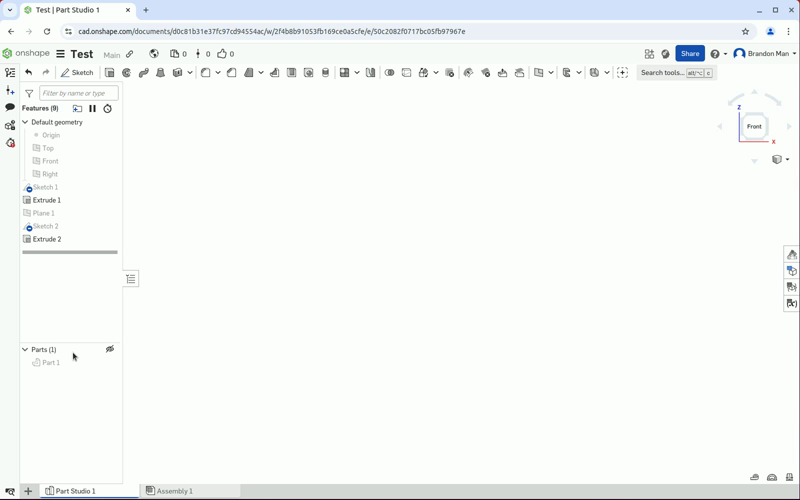
key_down(shift)
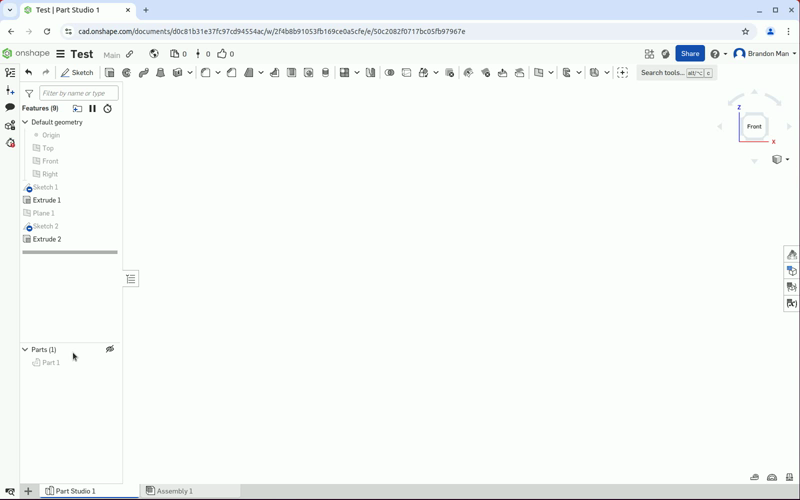
key(down)
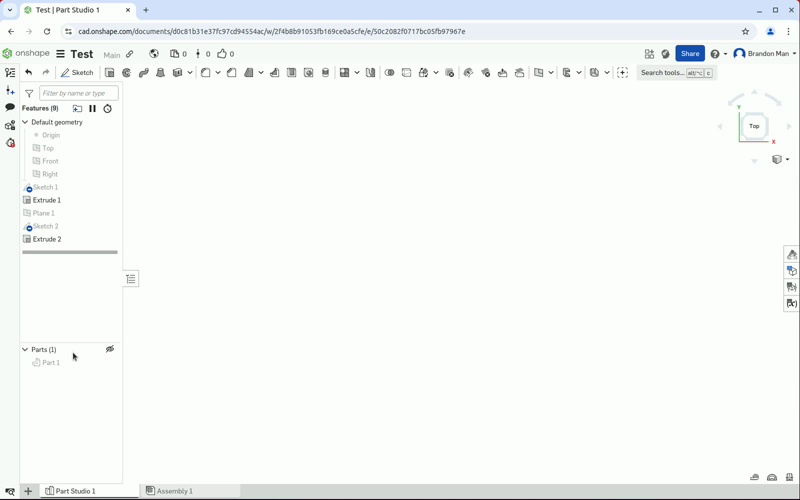
key_up(shift)
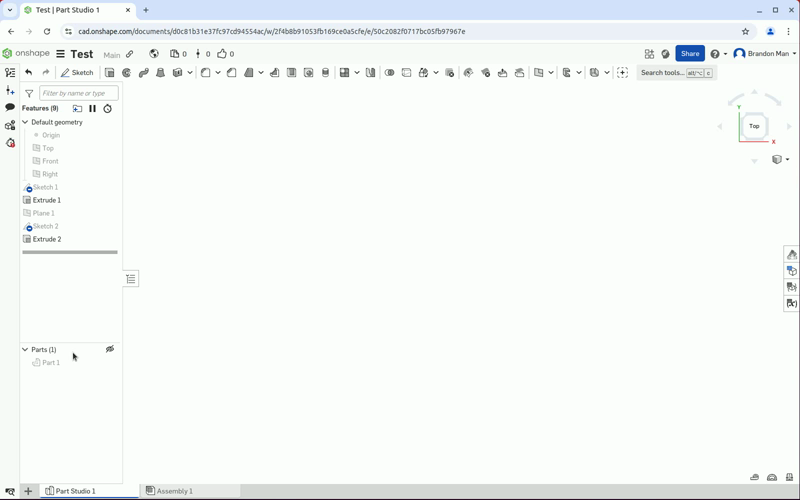
mouse_move(73, 352)
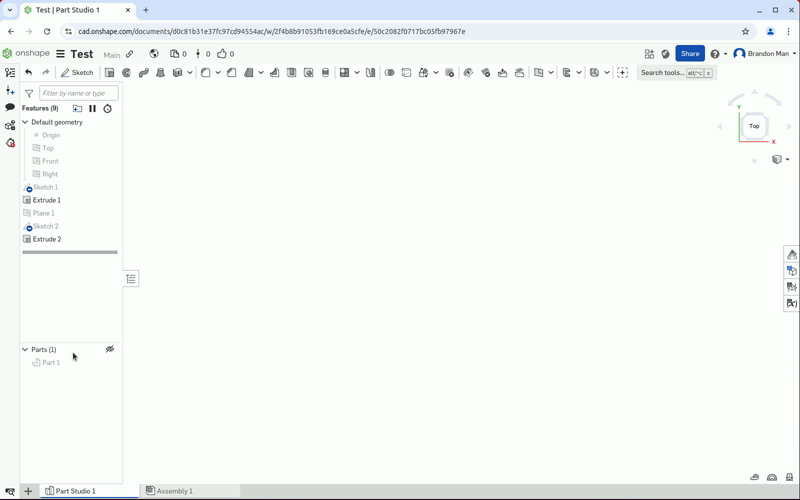
key(shift+y)
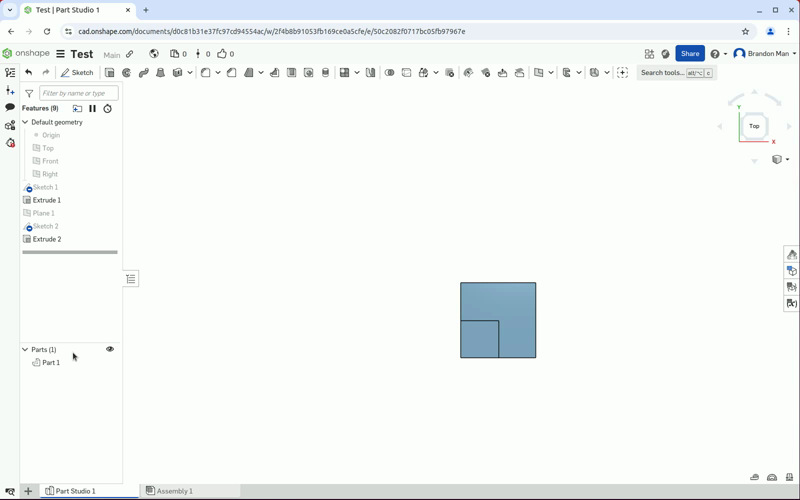
mouse_move(541, 75)
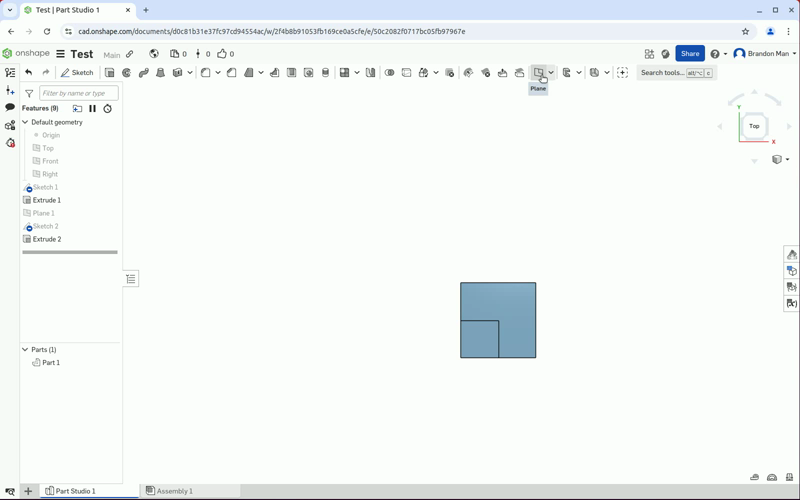
click(541, 75)
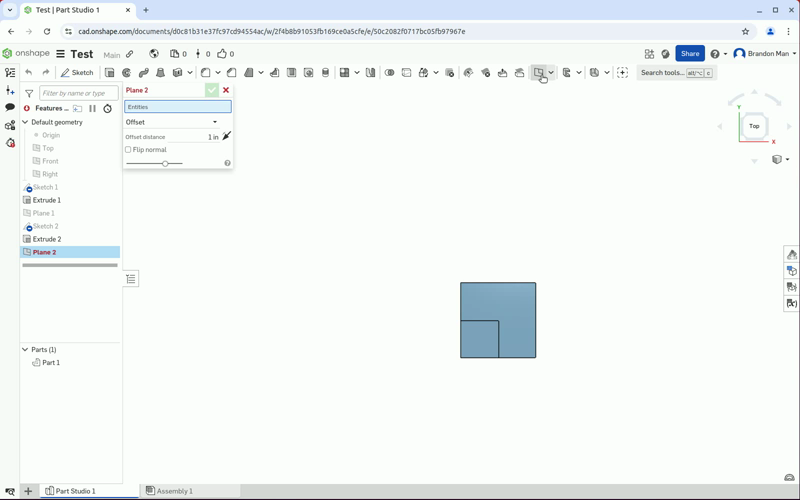
mouse_move(73, 150)
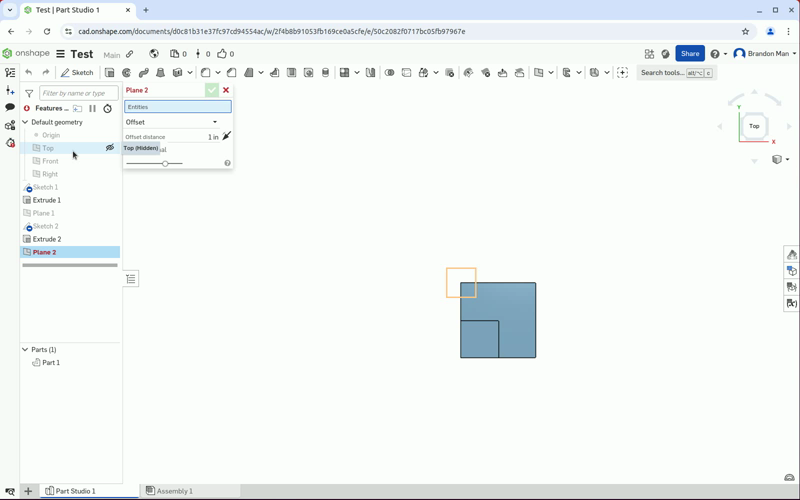
click(73, 150)
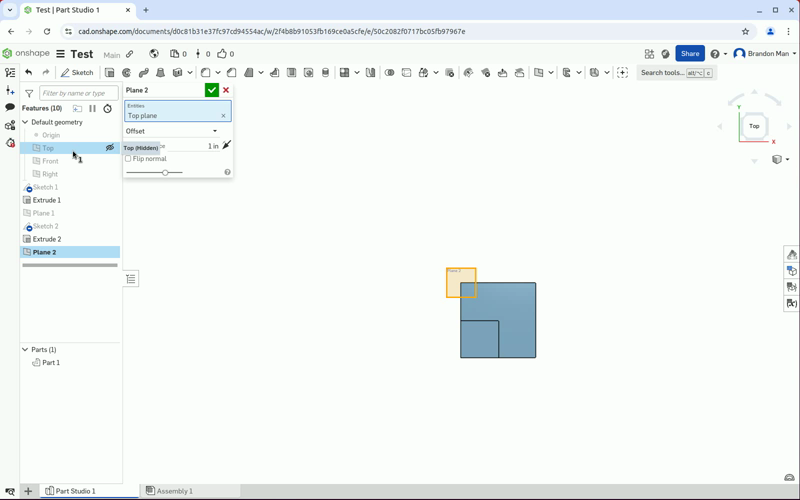
key(tab, 2)
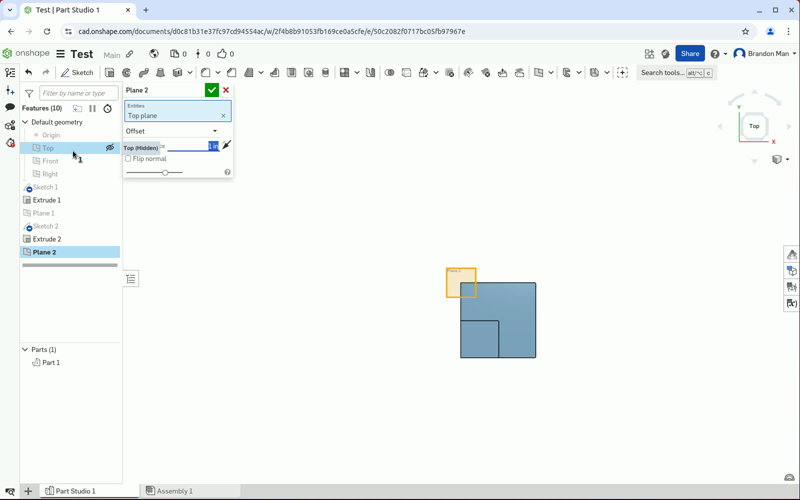
text(7.703)
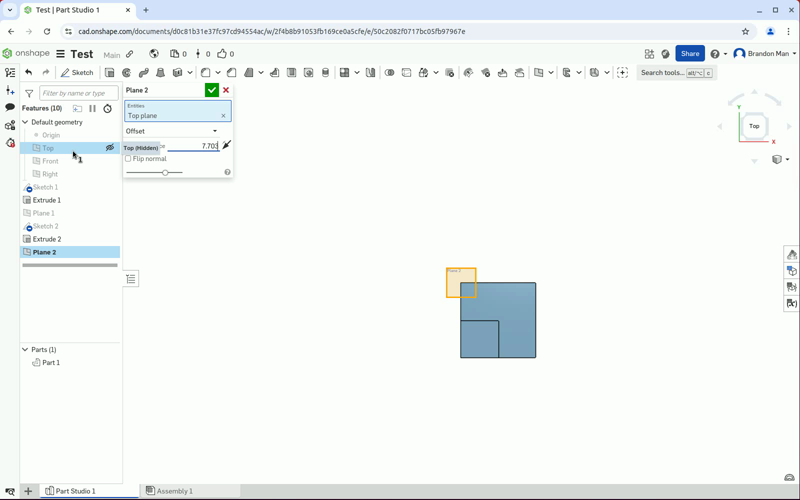
key(enter, 2)
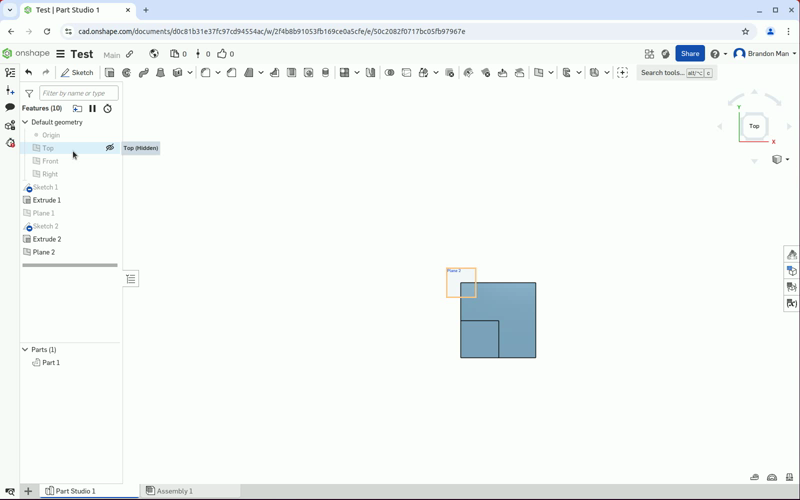
key(shift+s)
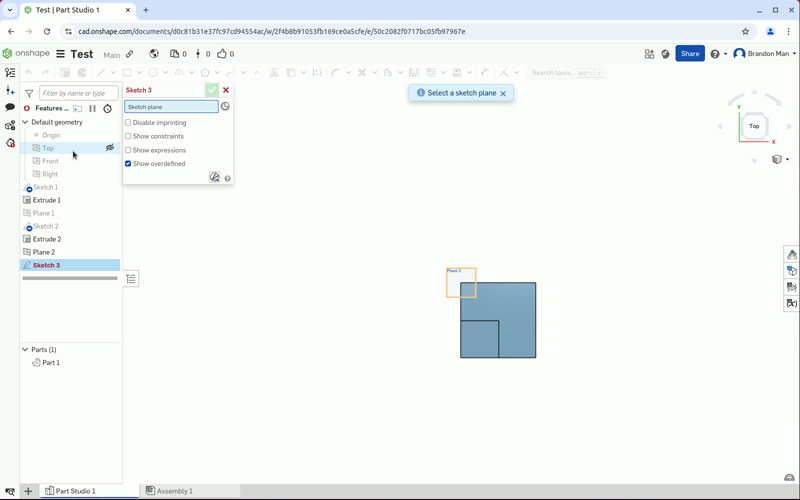
mouse_move(73, 254)
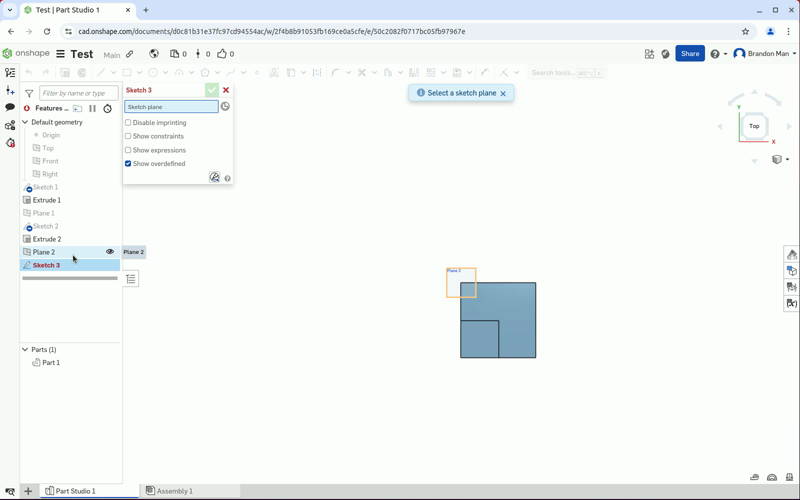
click(73, 254)
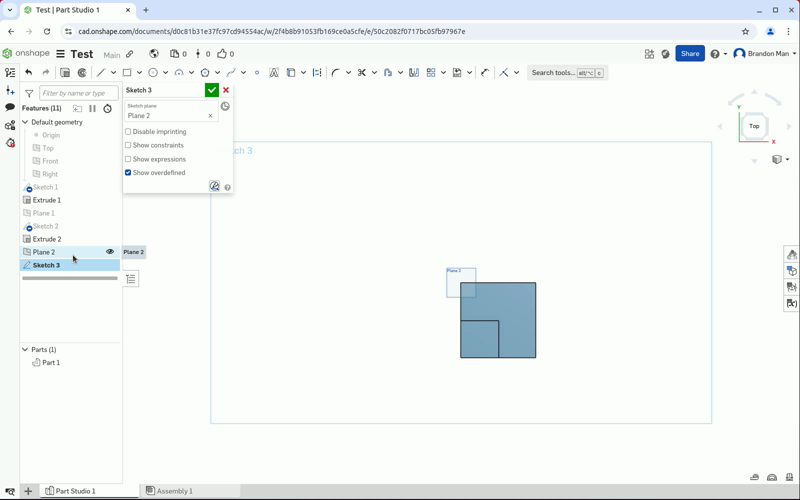
mouse_move(73, 352)
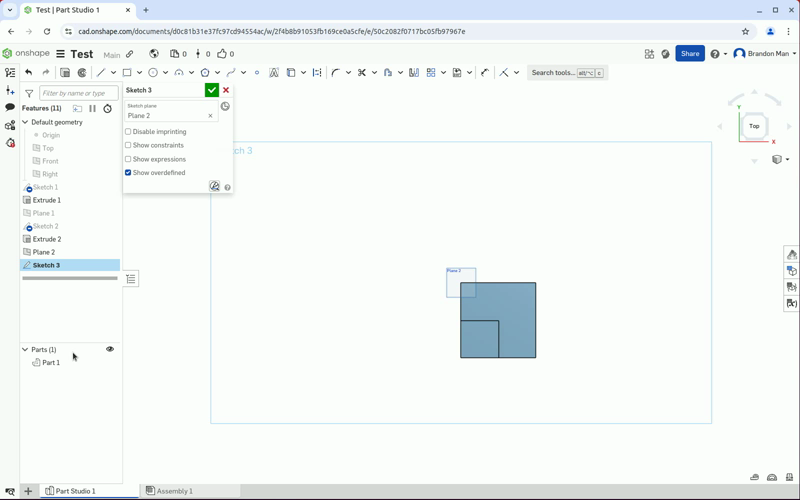
key(y)
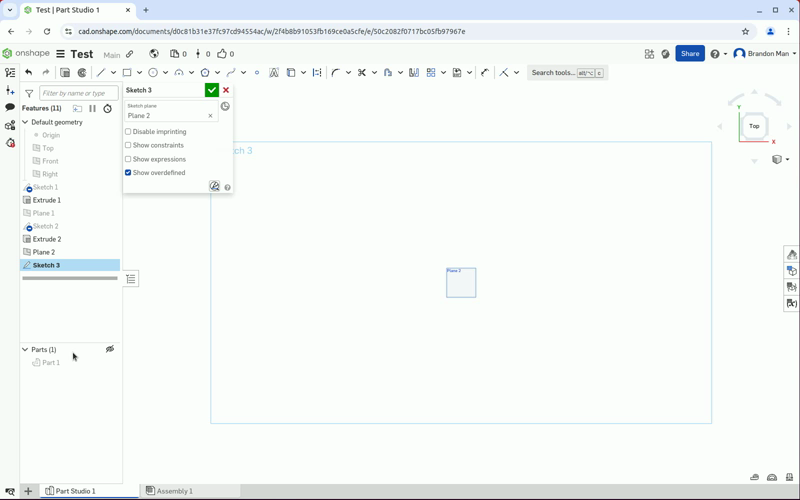
key(l)
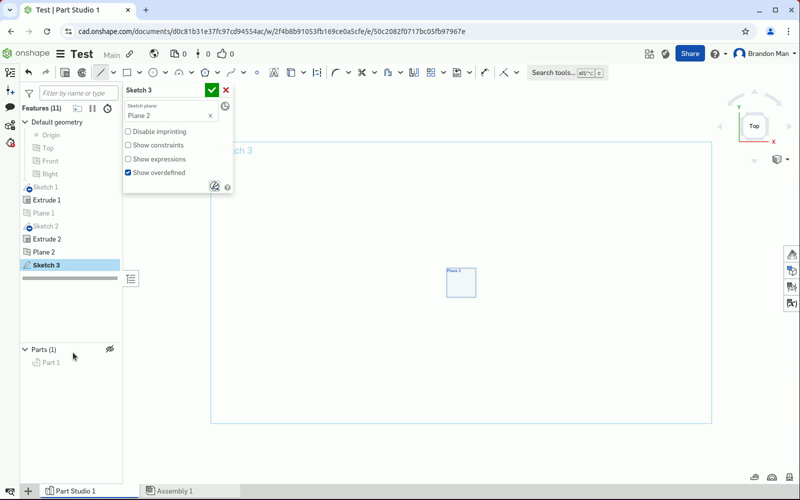
key_down(shift)
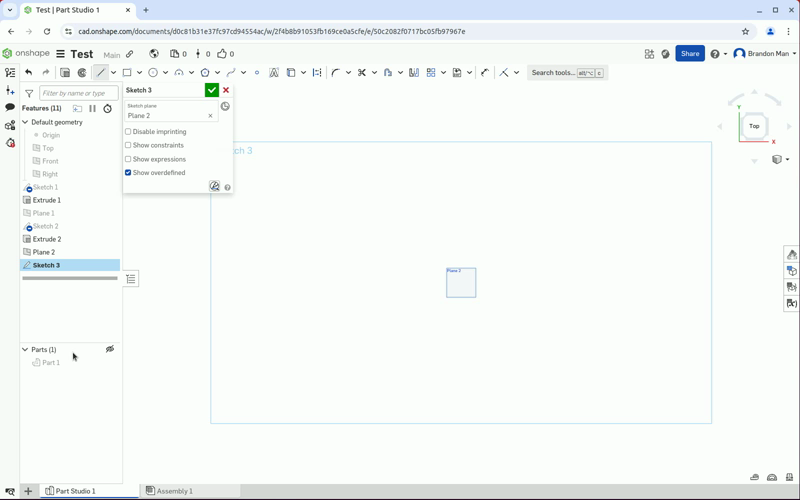
mouse_move(498, 320)
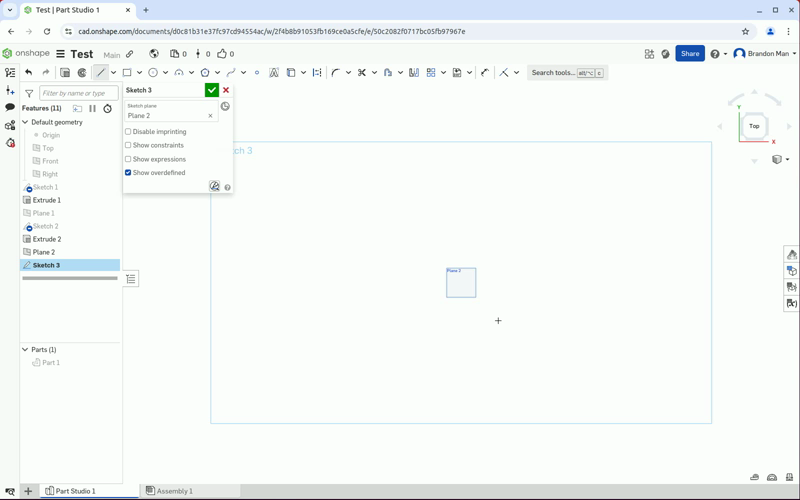
click(498, 320)
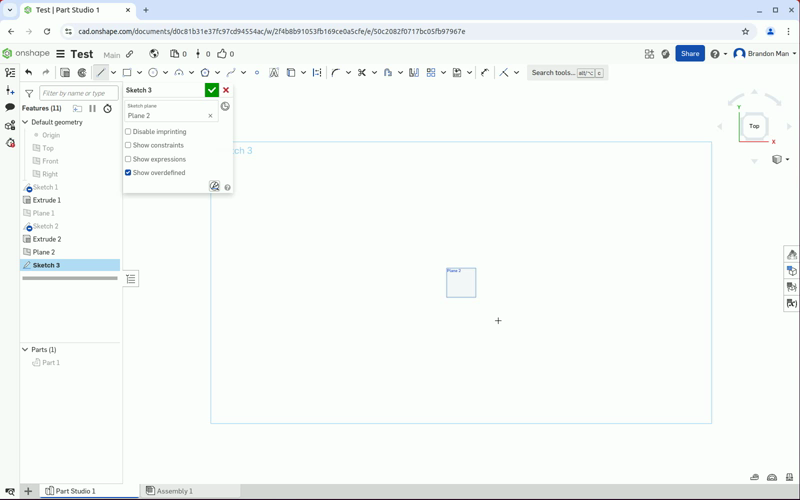
key_up(shift)
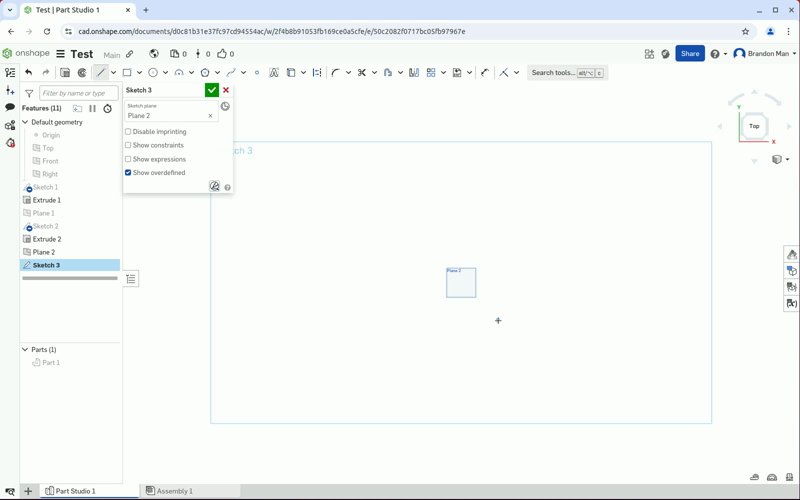
key_down(shift)
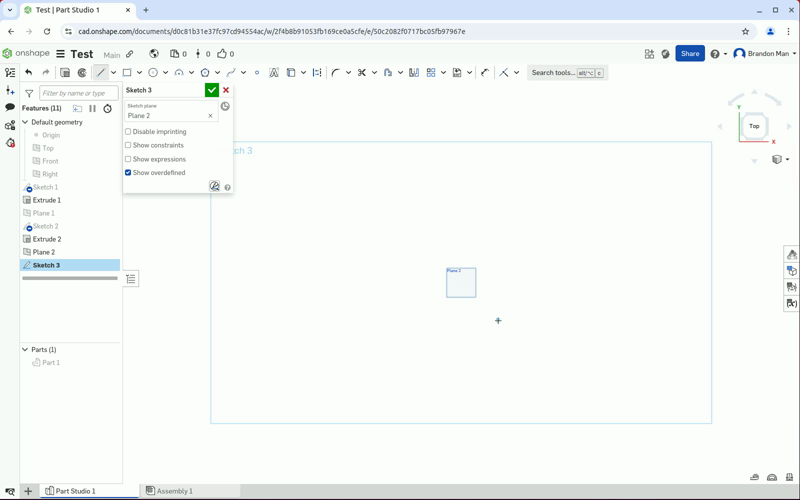
mouse_move(528, 320)
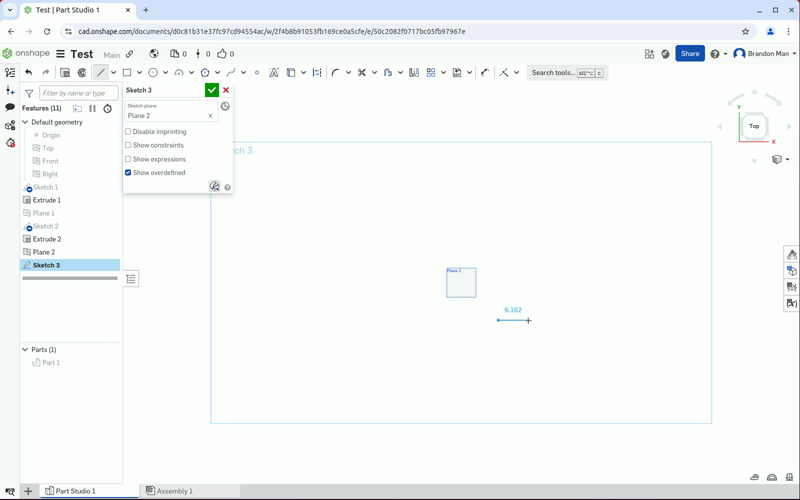
mouse_move(536, 320)
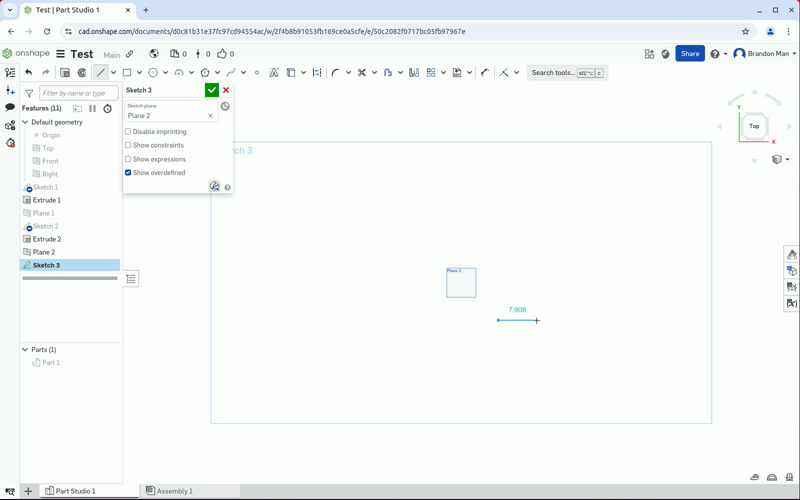
click(536, 320)
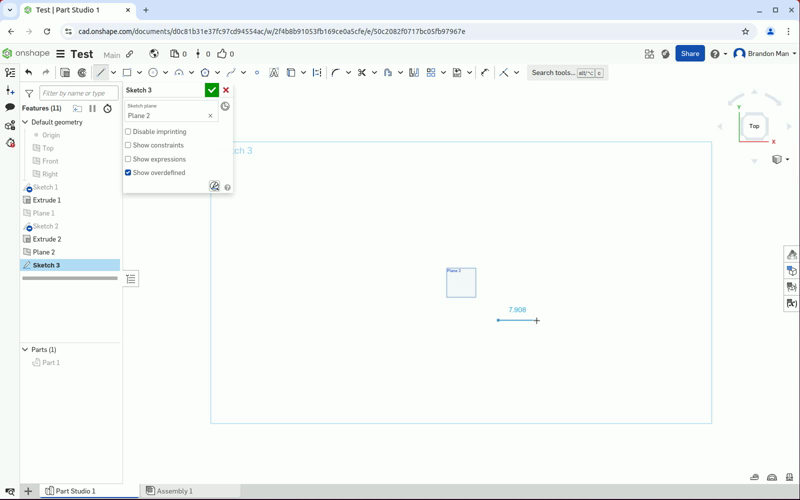
key_up(shift)
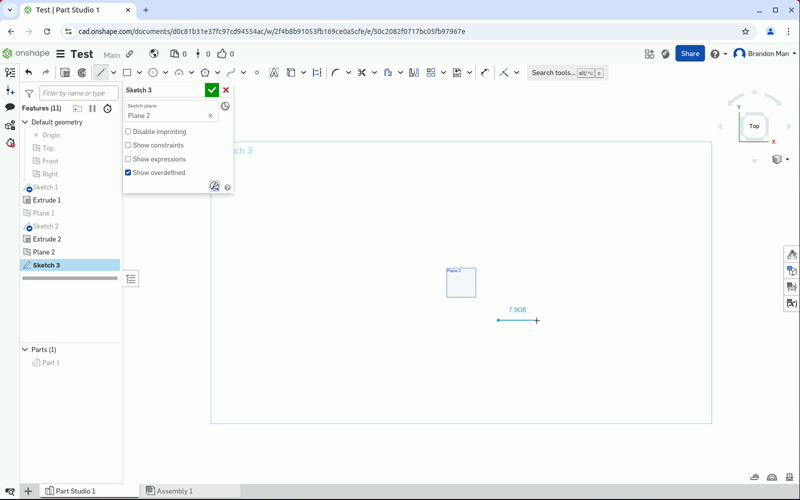
key_down(shift)
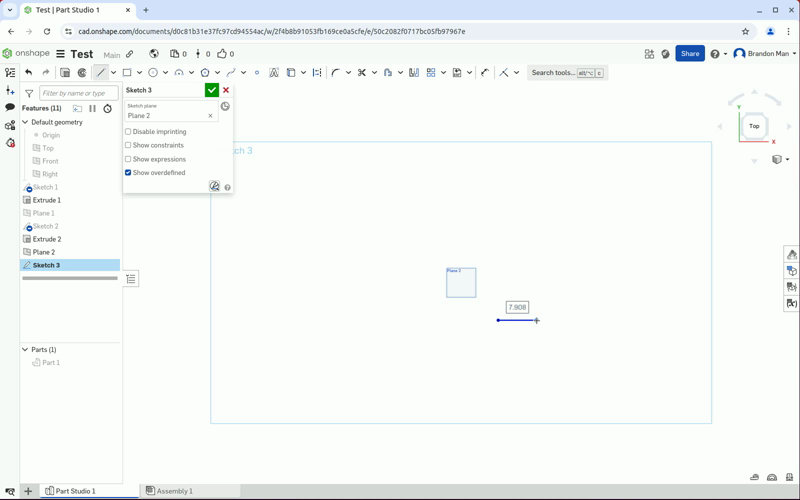
mouse_move(566, 320)
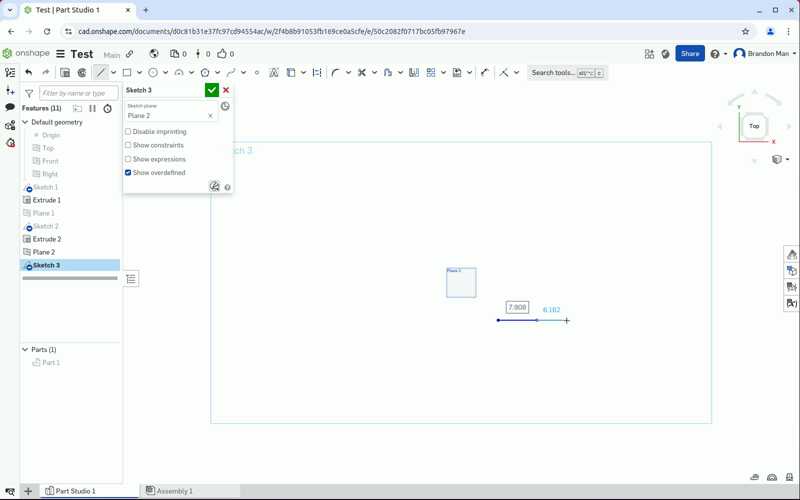
mouse_move(536, 282)
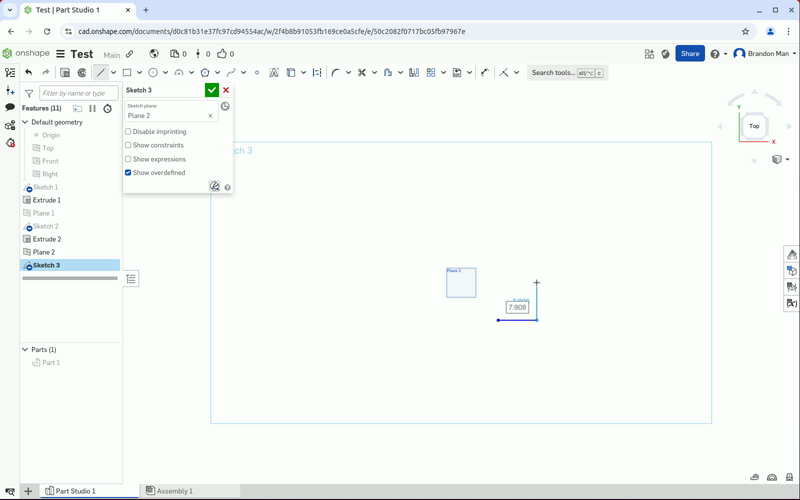
click(536, 282)
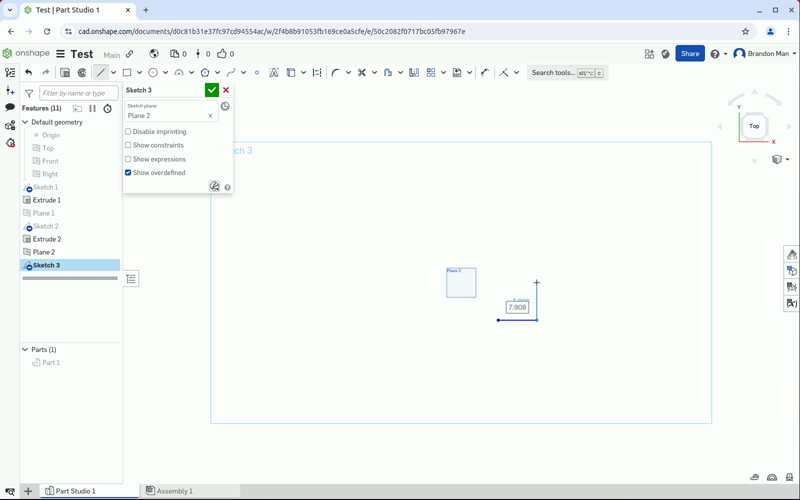
key_up(shift)
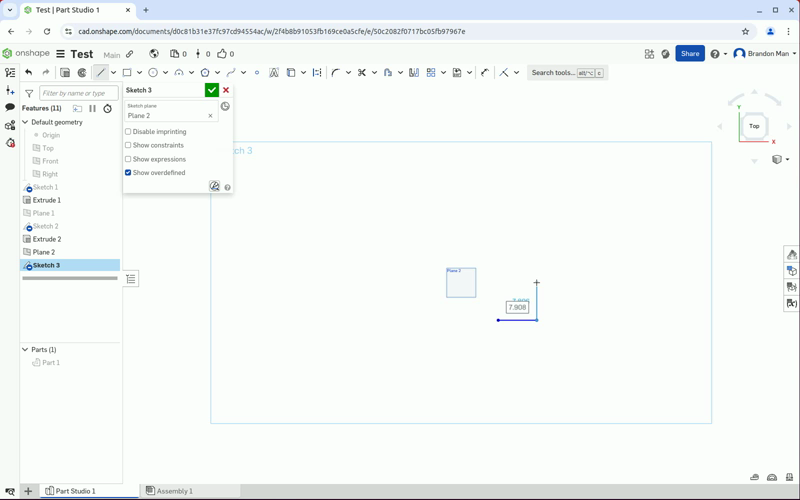
key_down(shift)
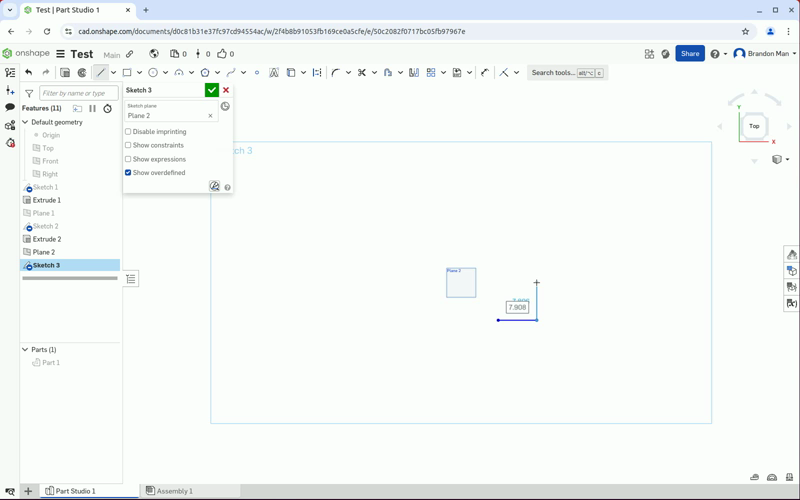
mouse_move(566, 282)
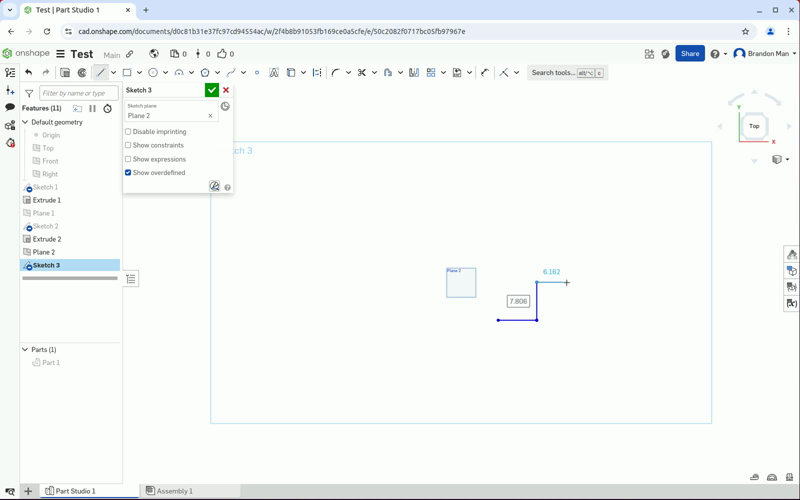
mouse_move(498, 282)
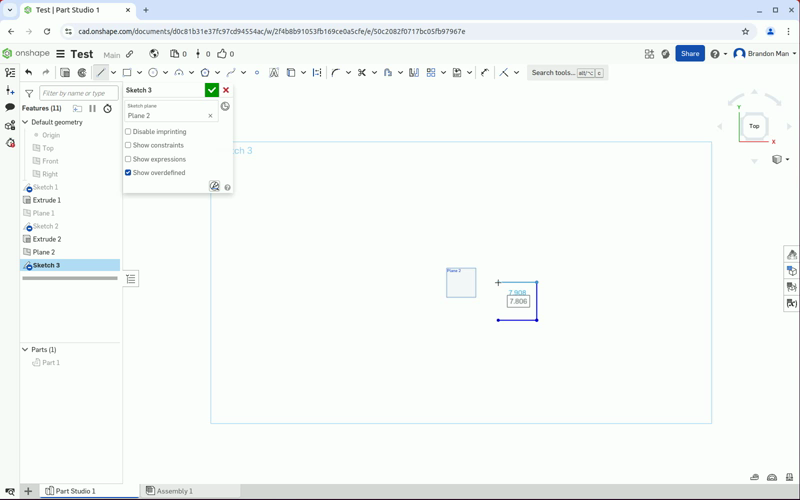
click(498, 282)
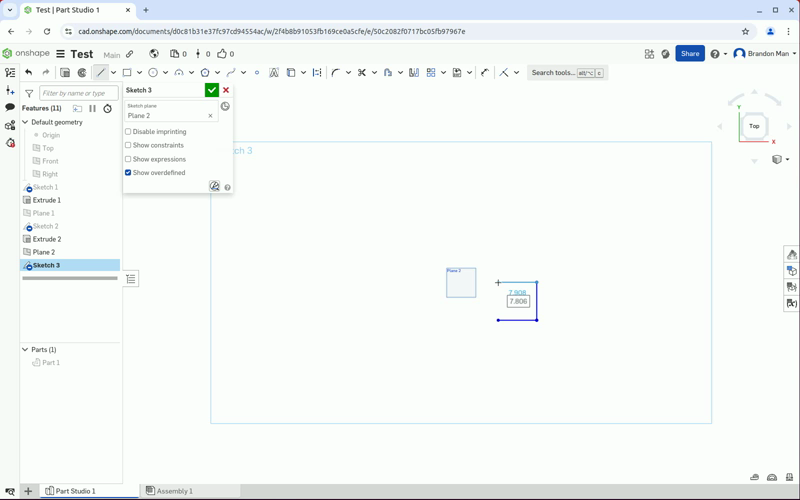
key_up(shift)
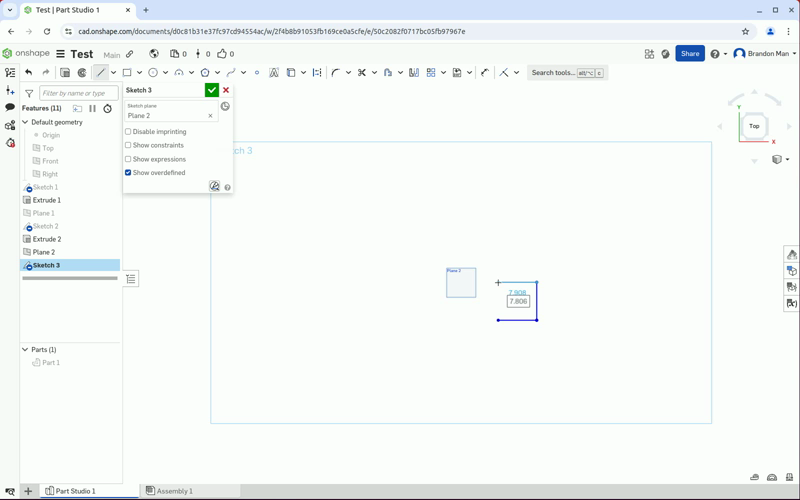
mouse_move(528, 282)
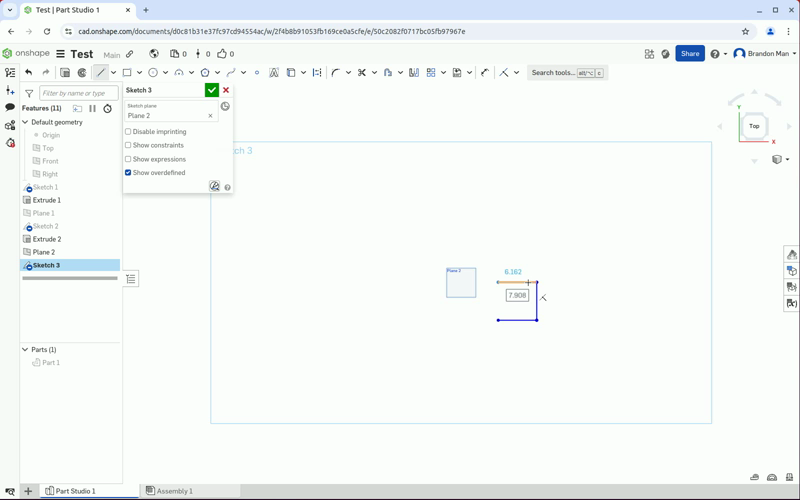
key_down(shift)
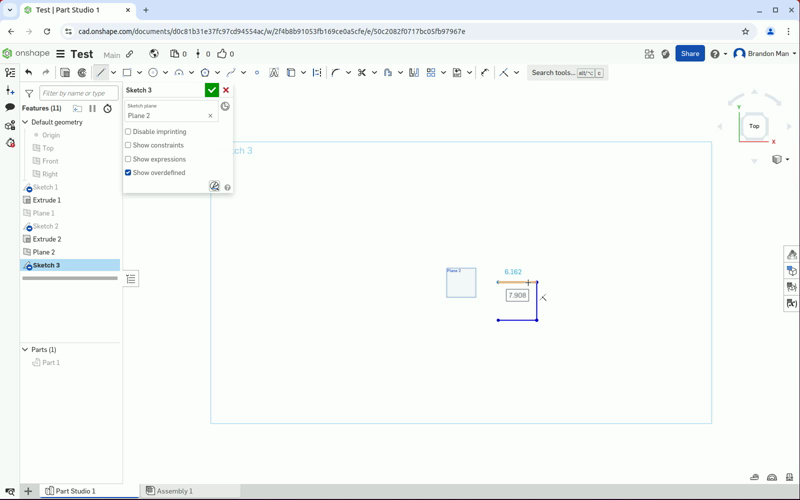
mouse_move(498, 320)
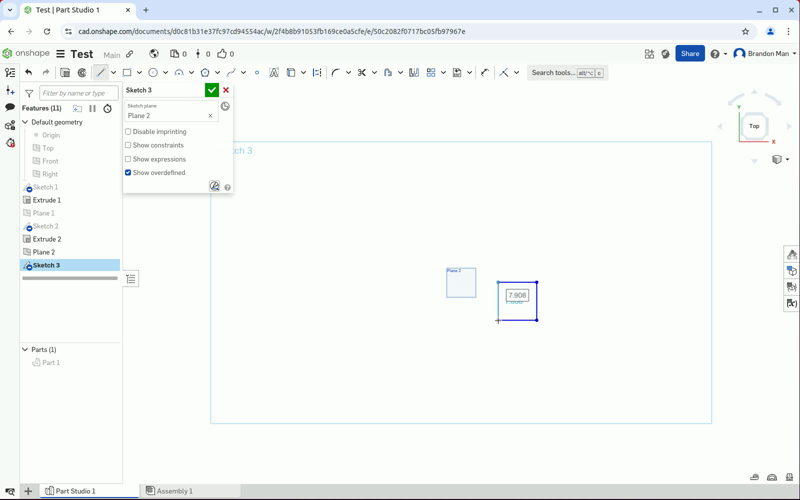
key_up(shift)
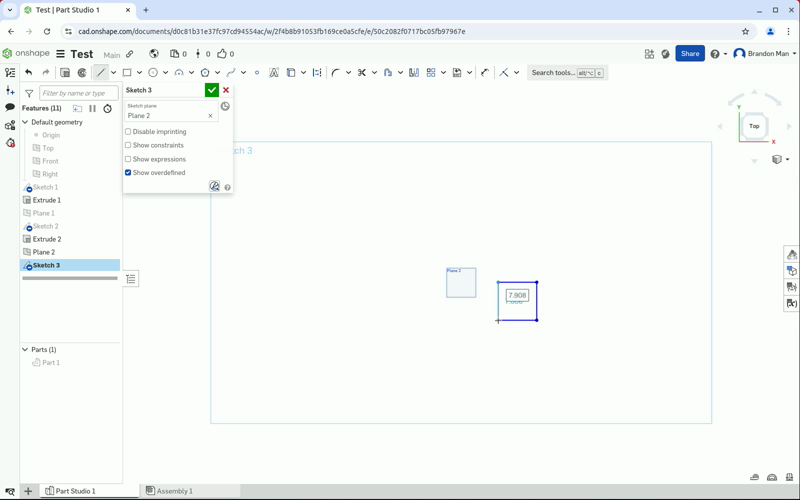
click(498, 320)
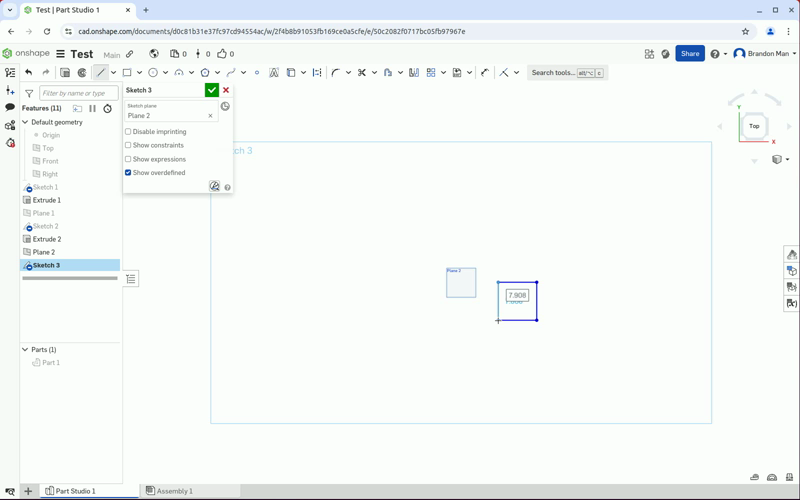
key(esc)
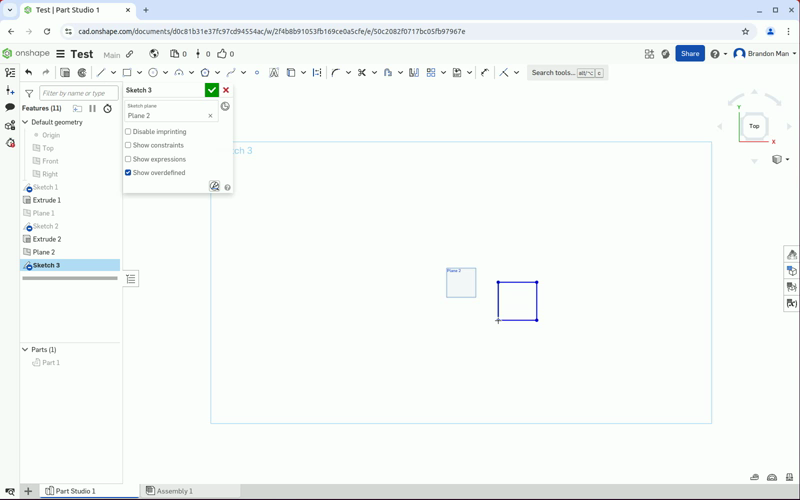
mouse_move(529, 316)
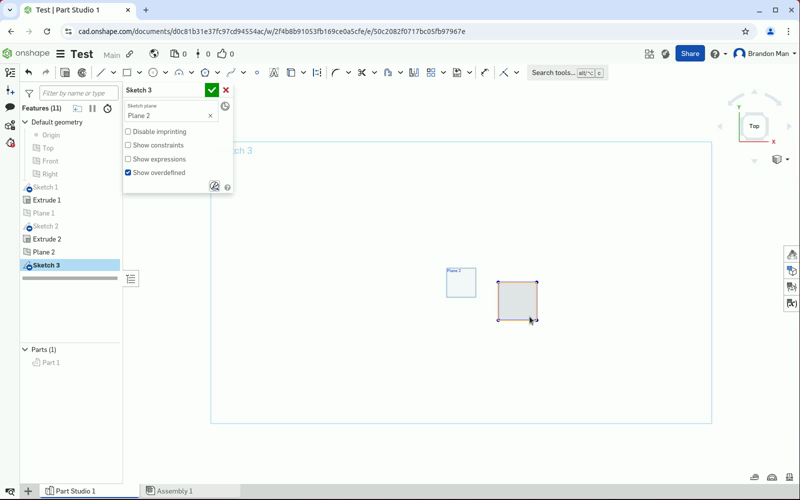
scroll(6)
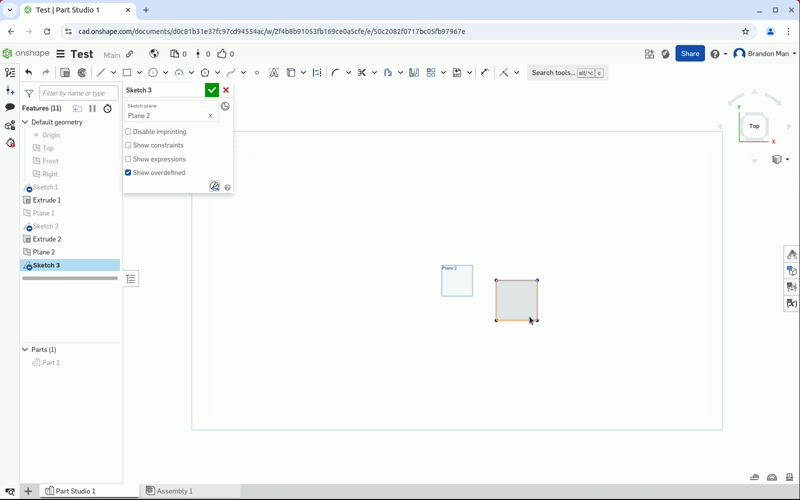
scroll(6)
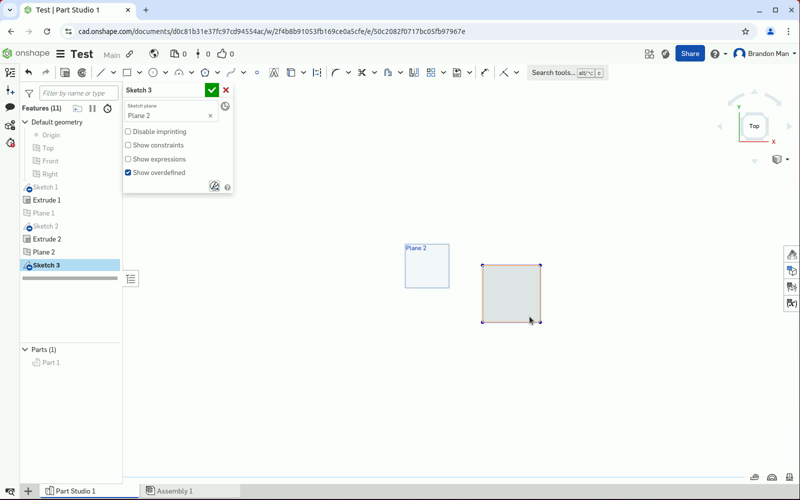
scroll(6)
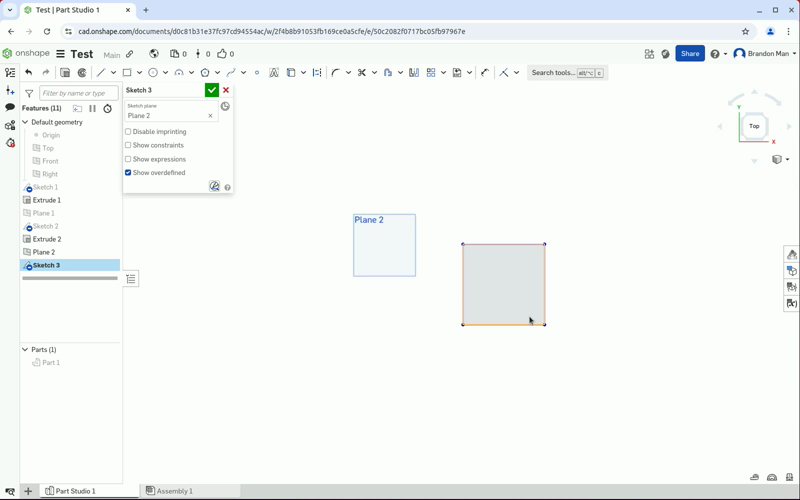
scroll(6)
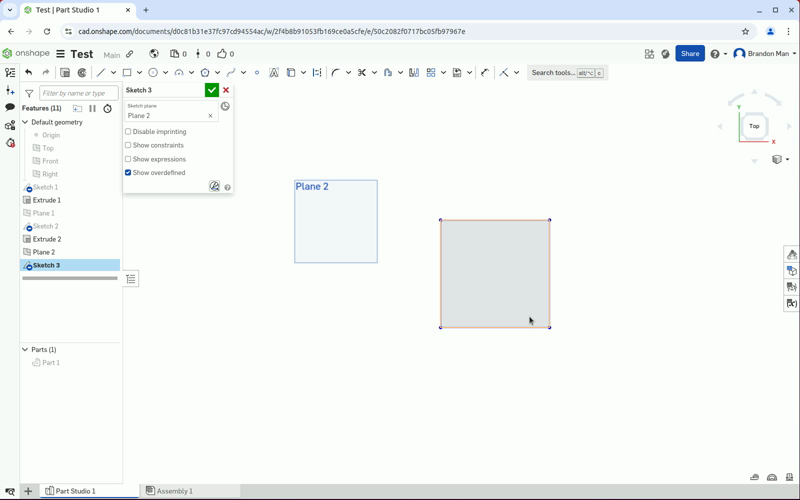
scroll(6)
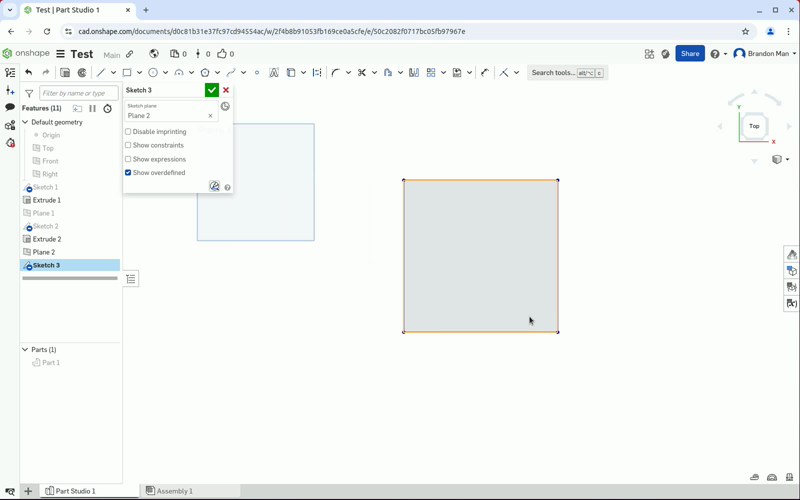
scroll(6)
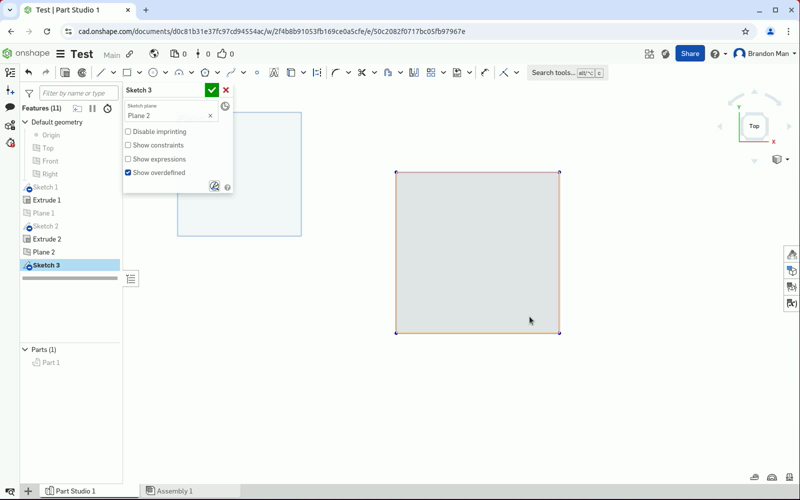
scroll(6)
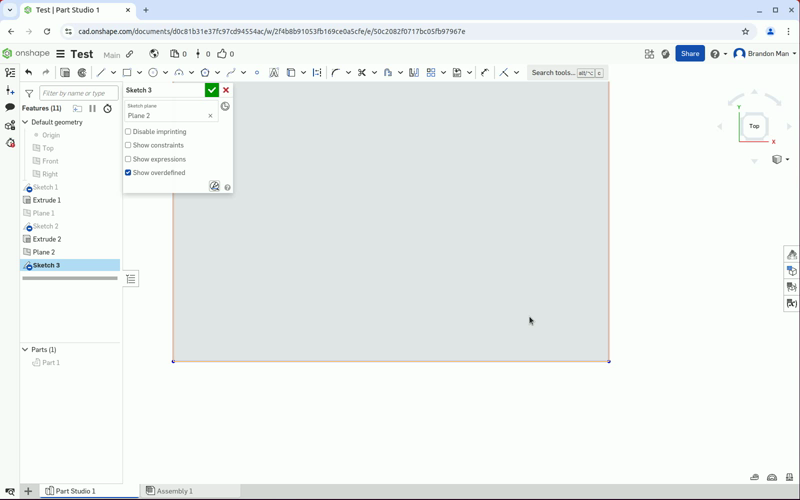
click(529, 316)
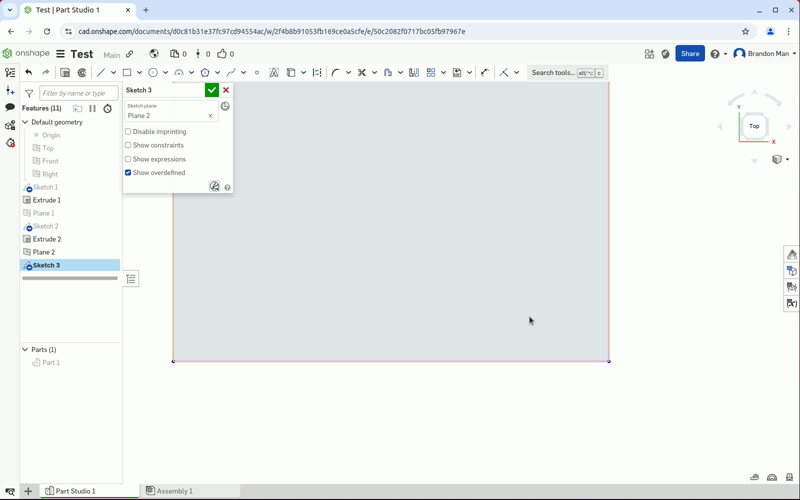
scroll(-6)
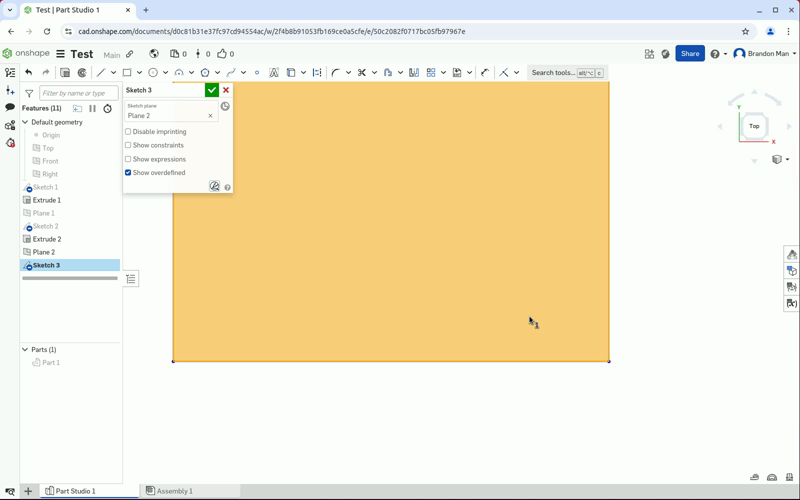
scroll(-6)
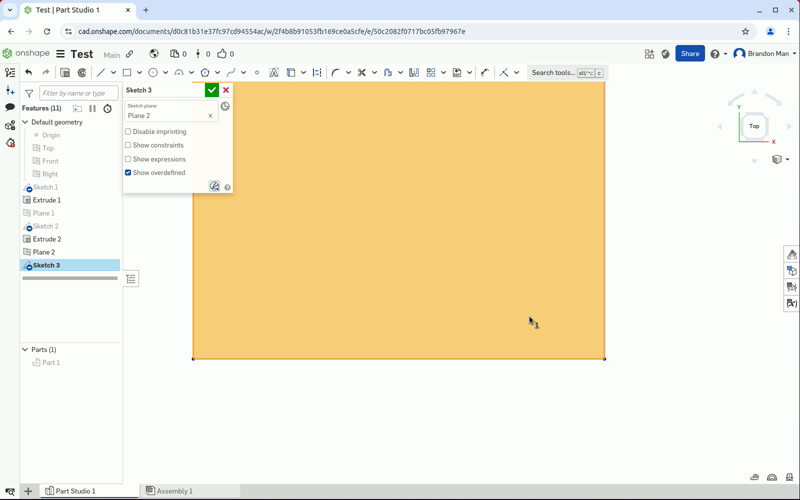
scroll(-6)
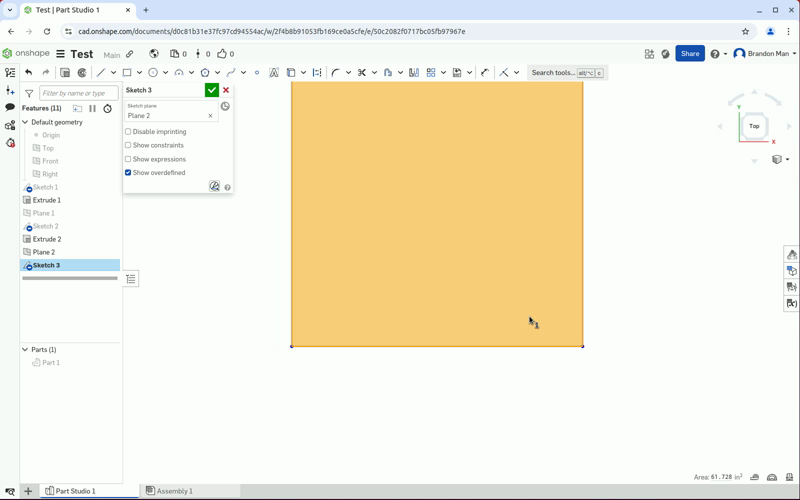
scroll(-6)
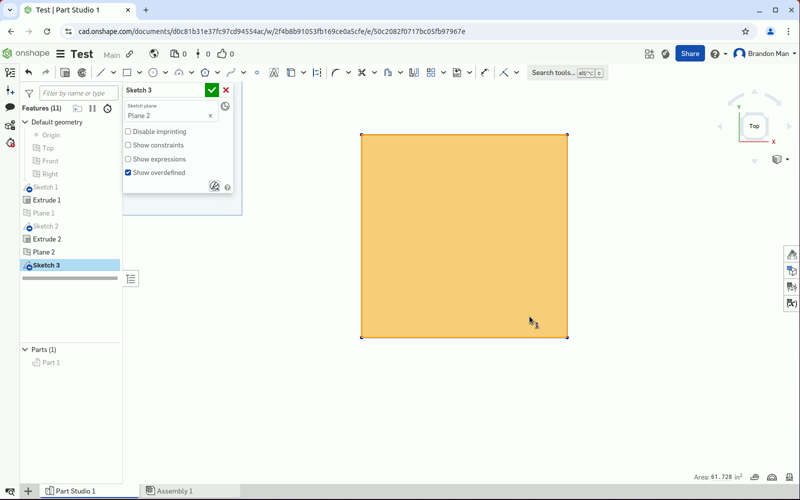
scroll(-6)
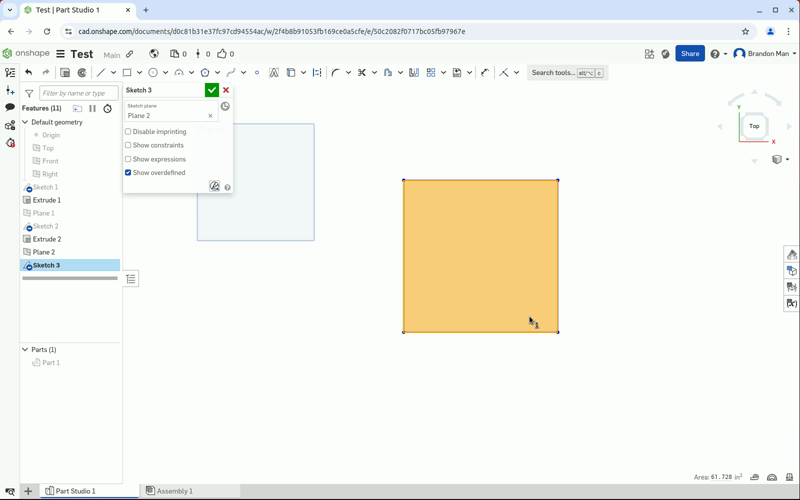
scroll(-6)
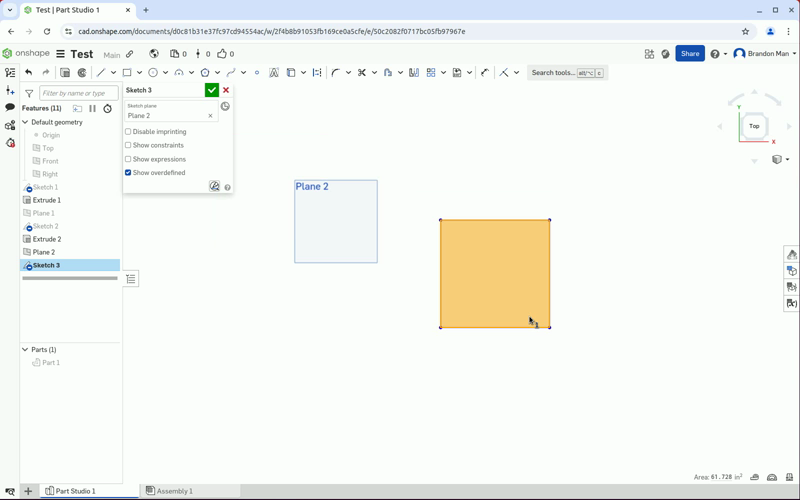
scroll(-6)
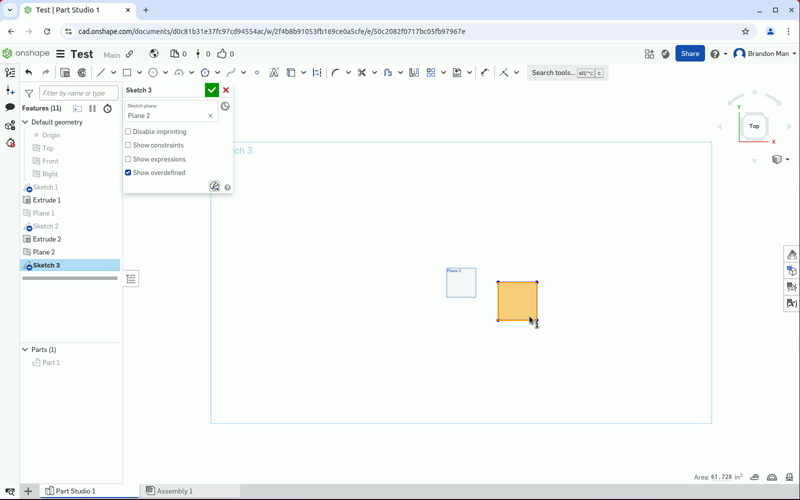
mouse_move(73, 352)
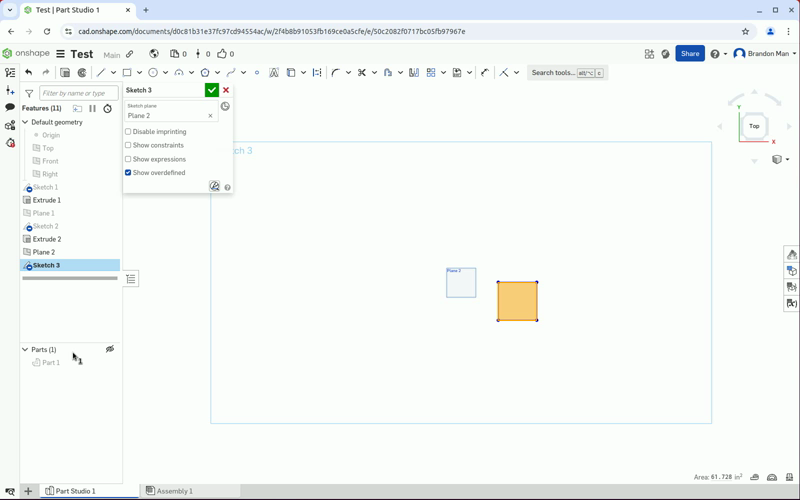
key(shift+y)
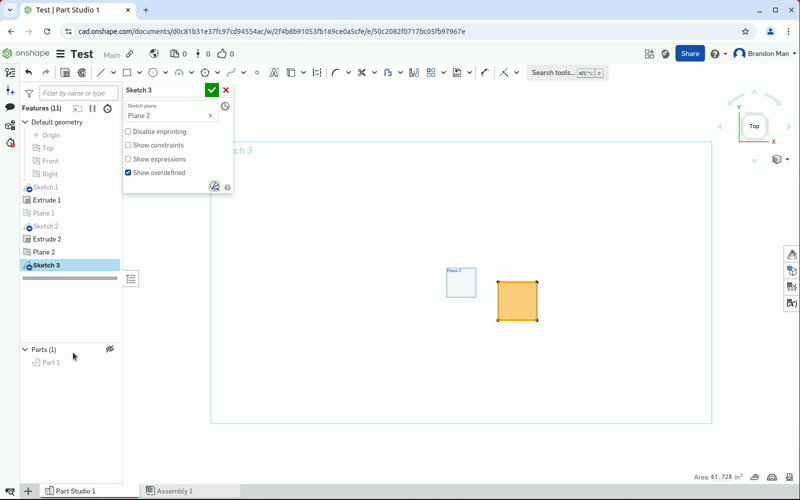
key(shift+e)
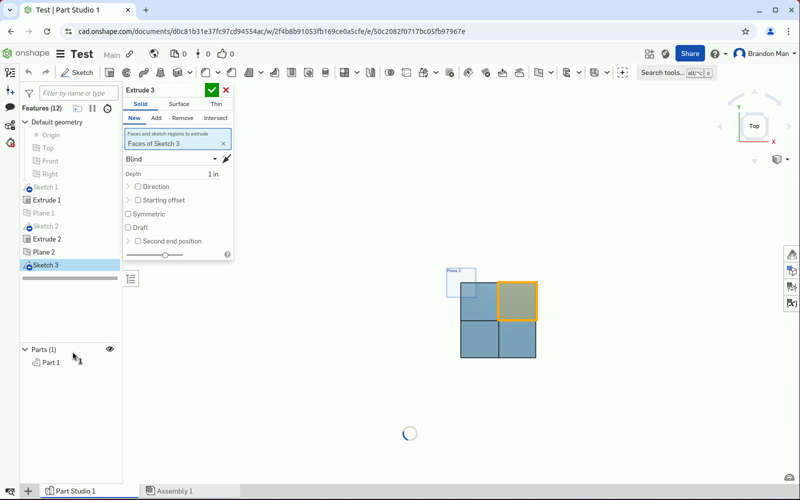
mouse_move(143, 106)
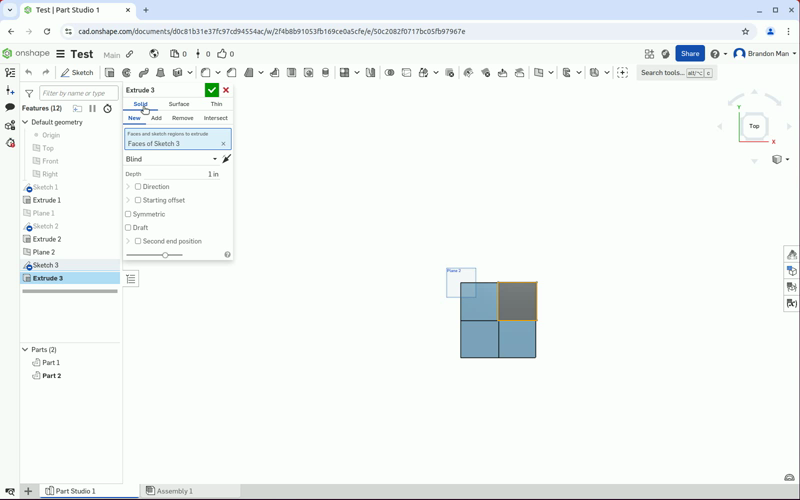
click(143, 106)
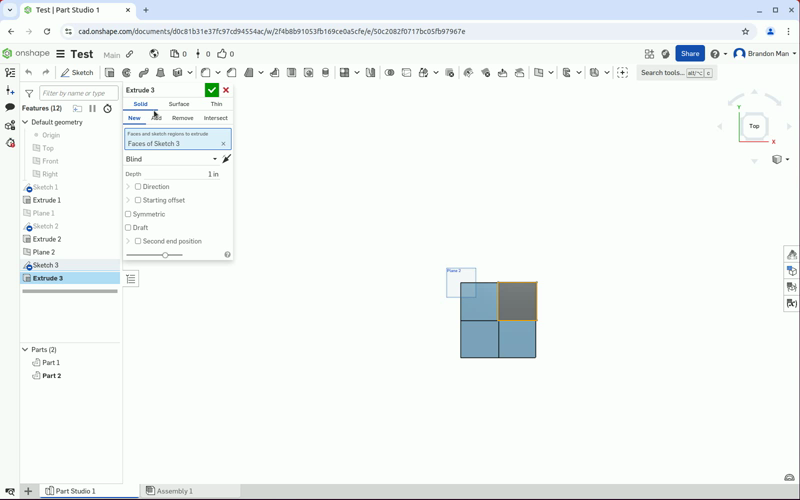
mouse_move(186, 120)
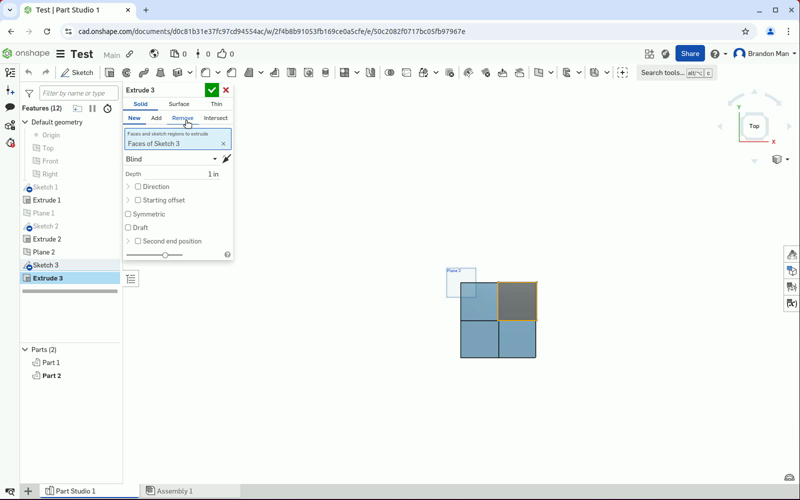
click(186, 120)
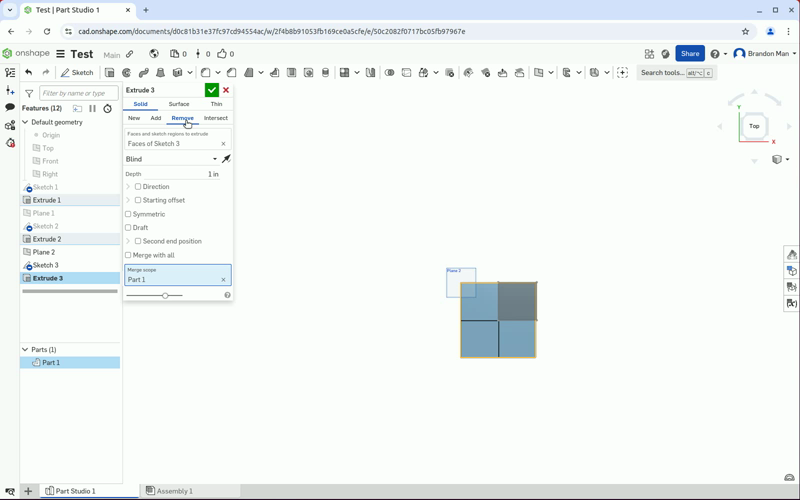
key(tab, 4)
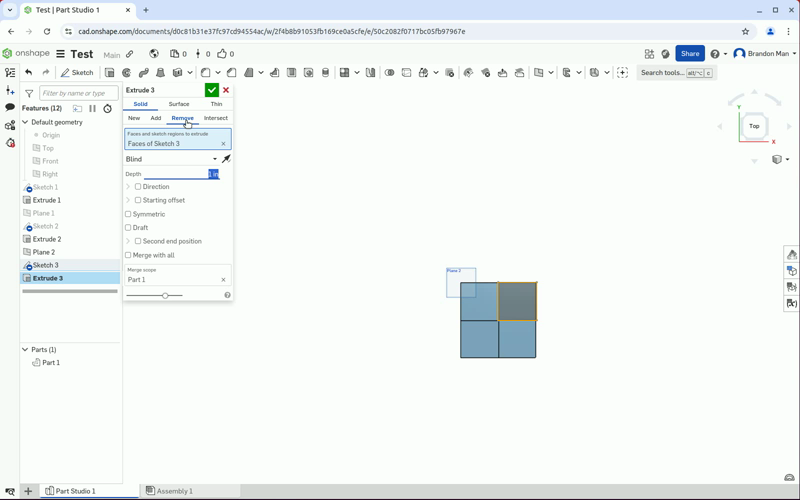
text(10.351)
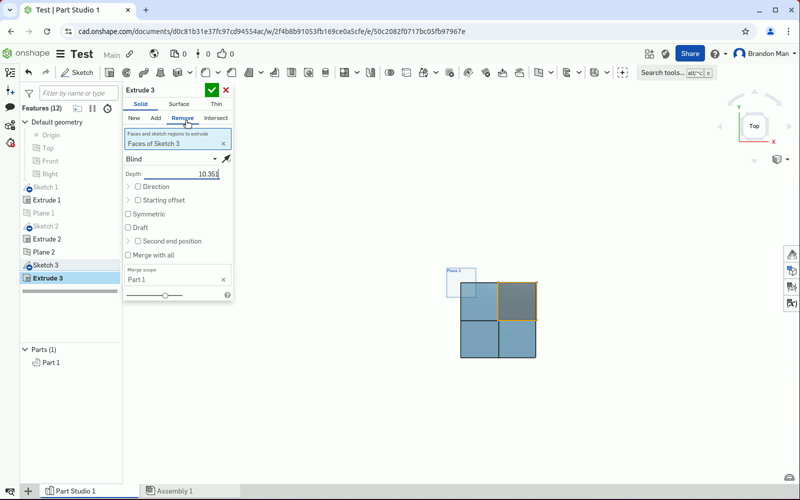
key(tab, 6)
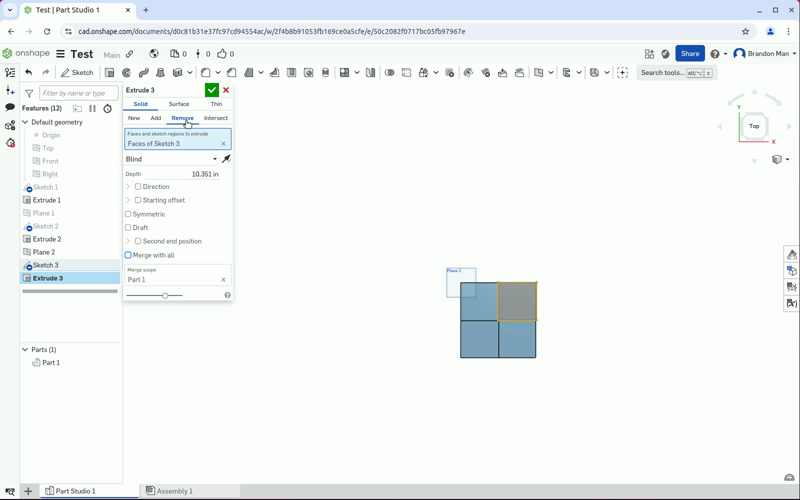
key(space)
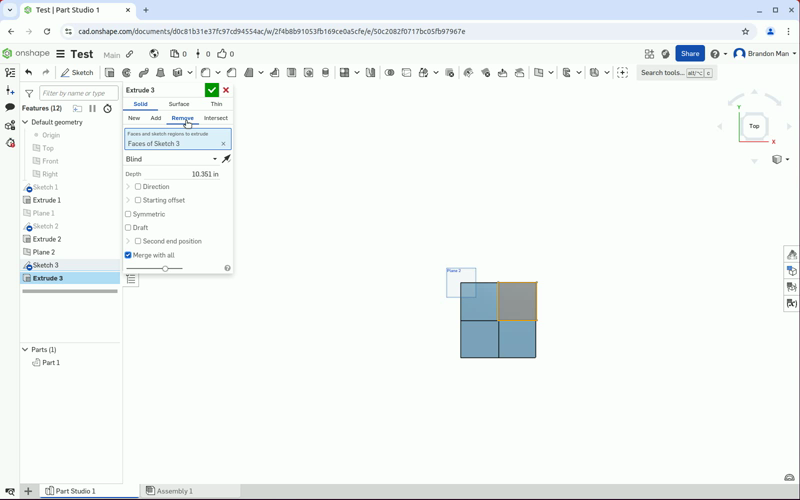
key(enter)
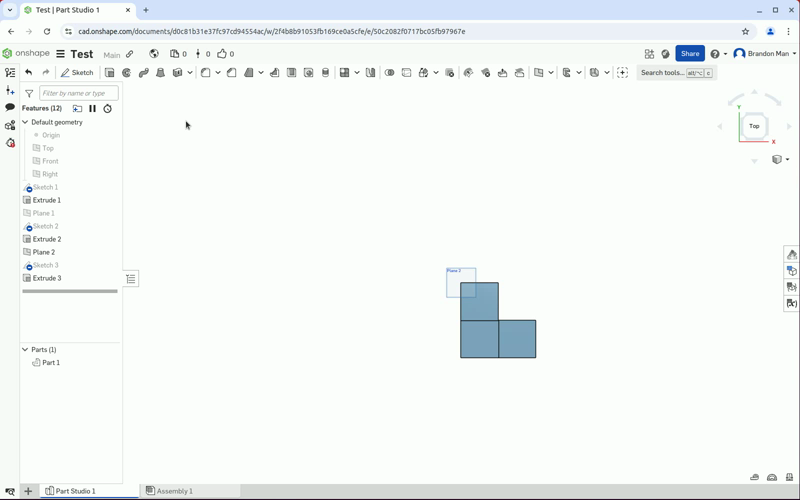
key(shift+h)
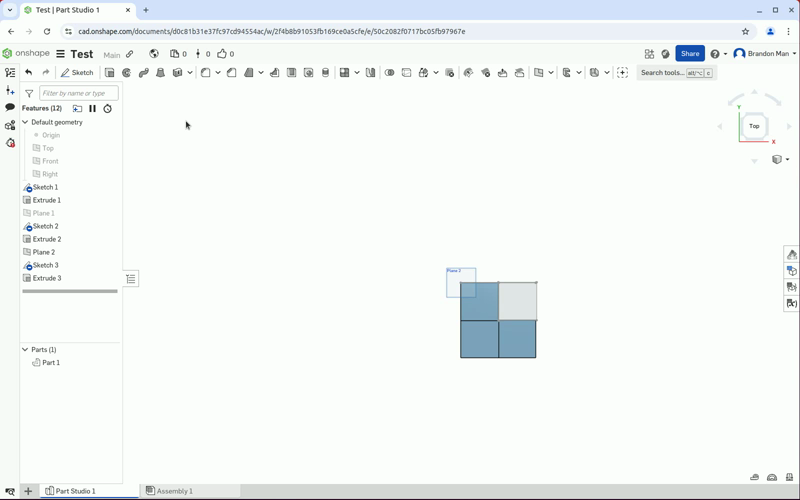
key(shift+h)
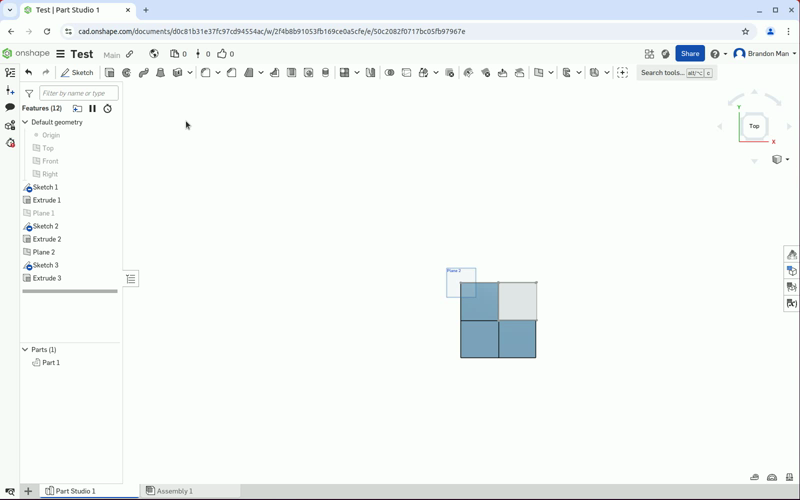
key(shift+7)
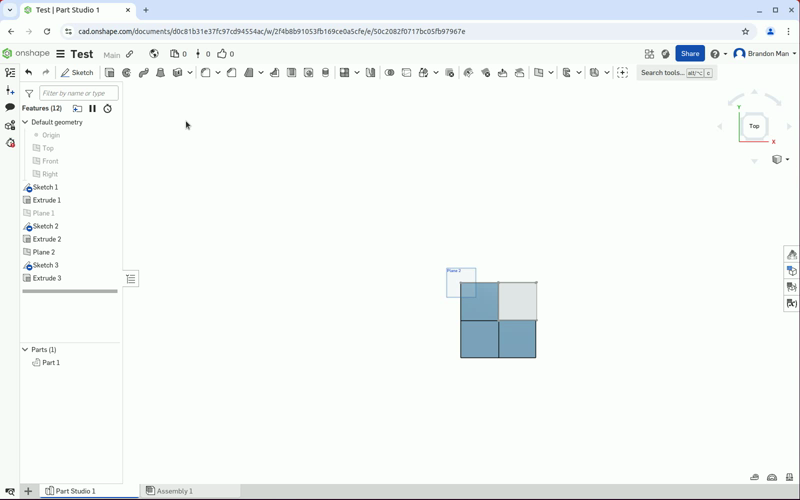
key(up, 3)
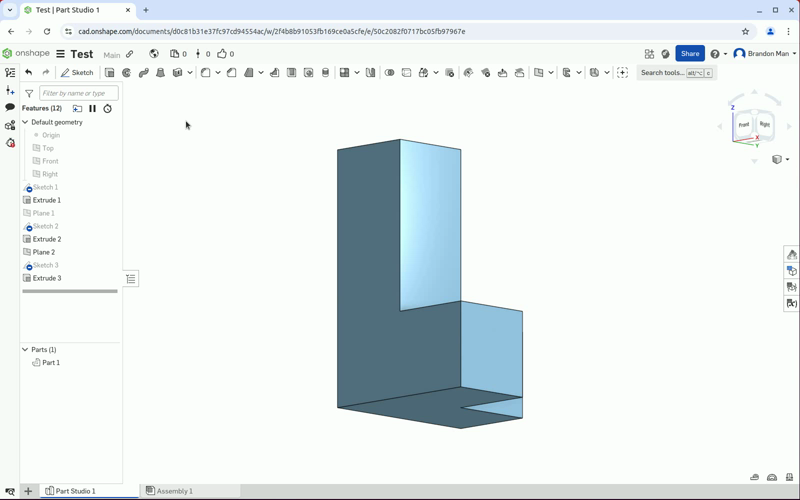
key(left, 3)
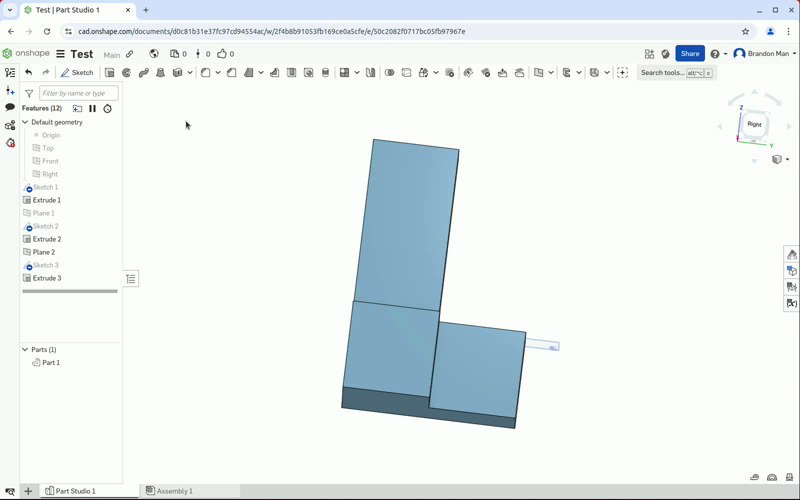
key(right, 3)
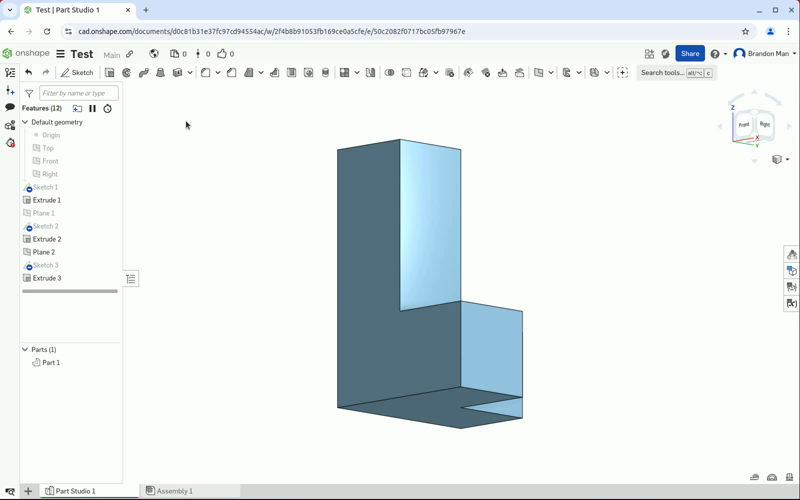
key(down, 3)
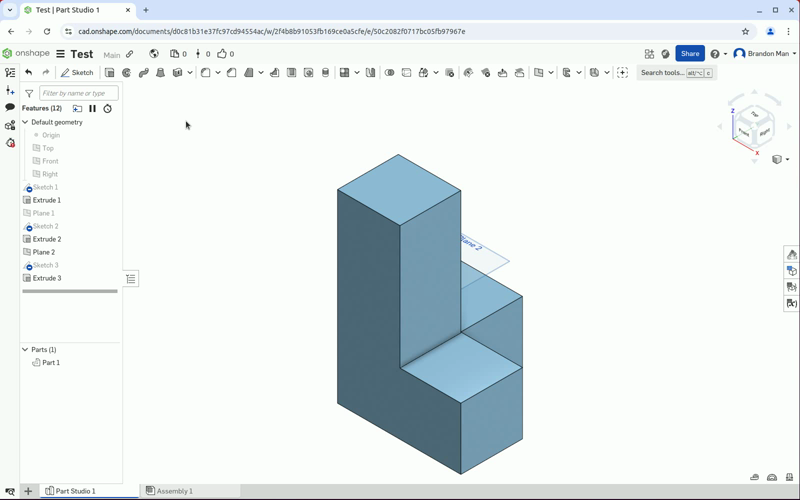
mouse_move(73, 189)
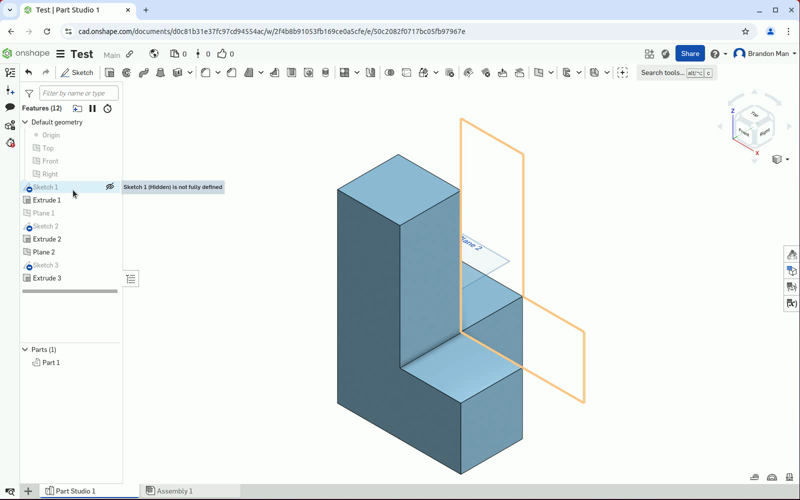
click(73, 189)